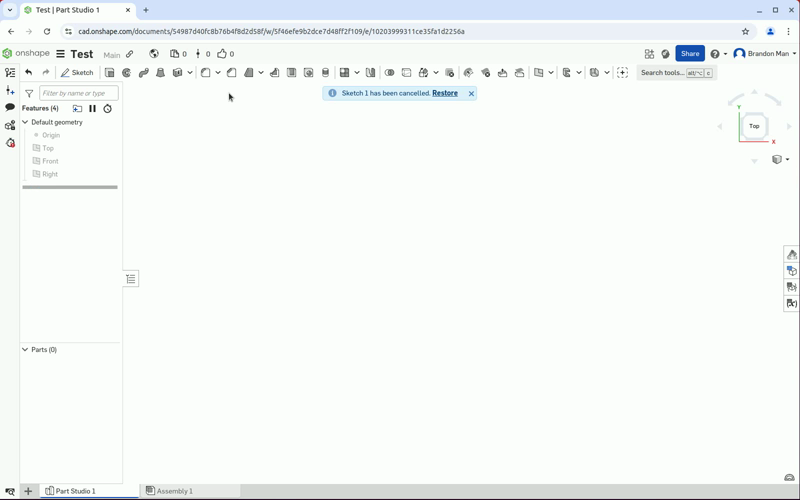
key(shift+h)
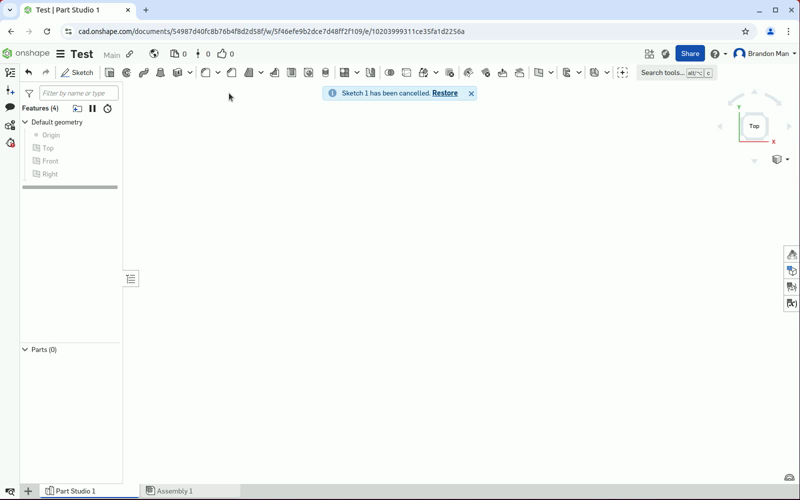
key(shift+s)
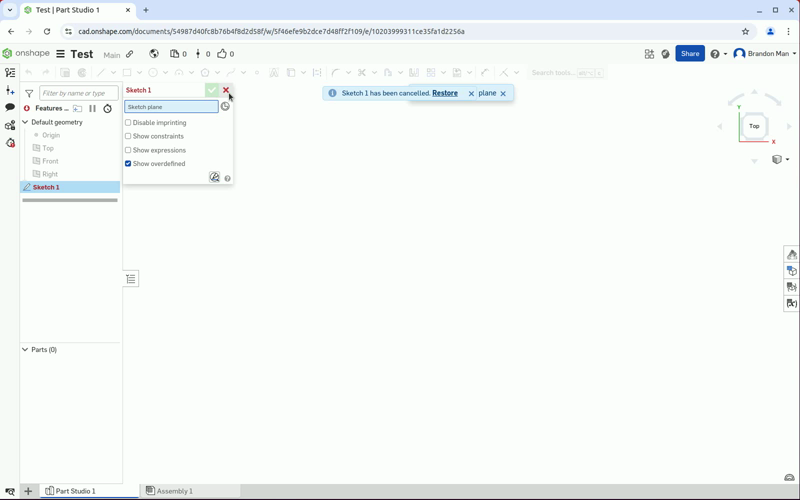
mouse_move(73, 150)
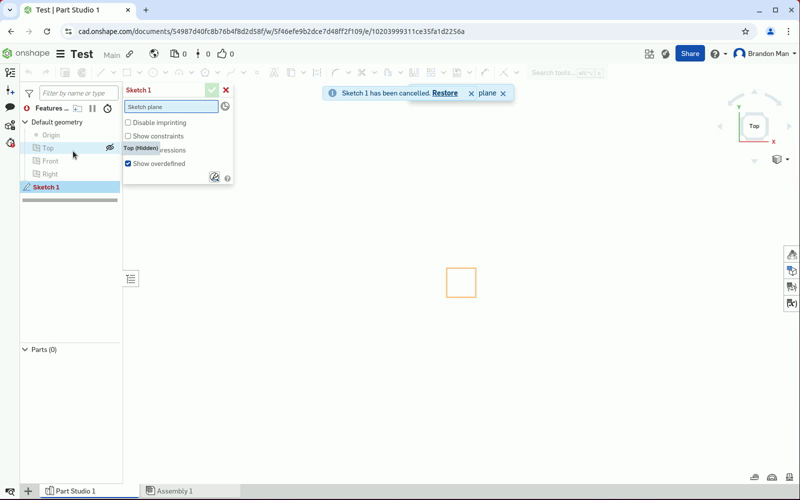
click(73, 150)
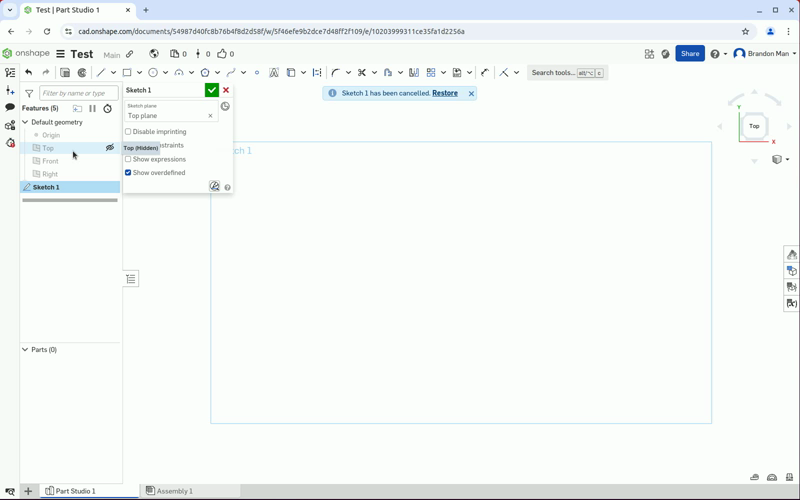
mouse_move(73, 352)
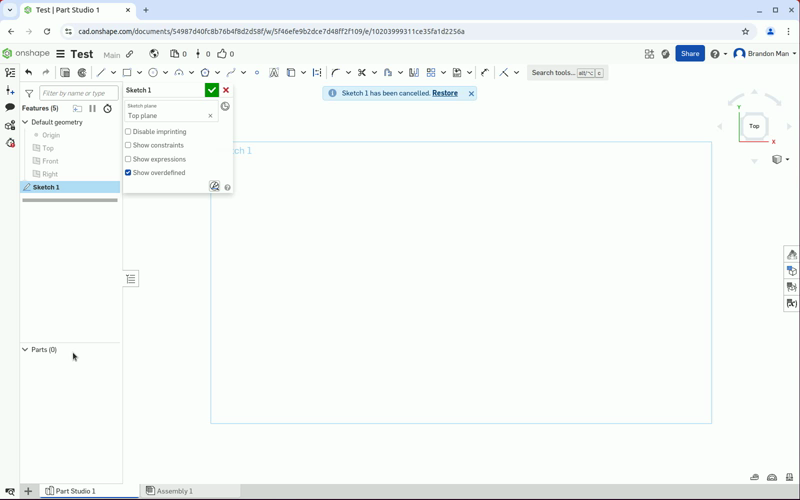
key(y)
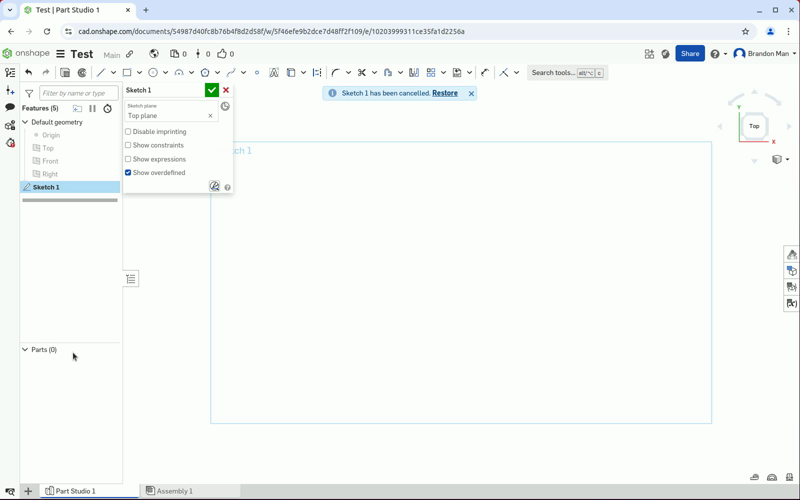
key(l)
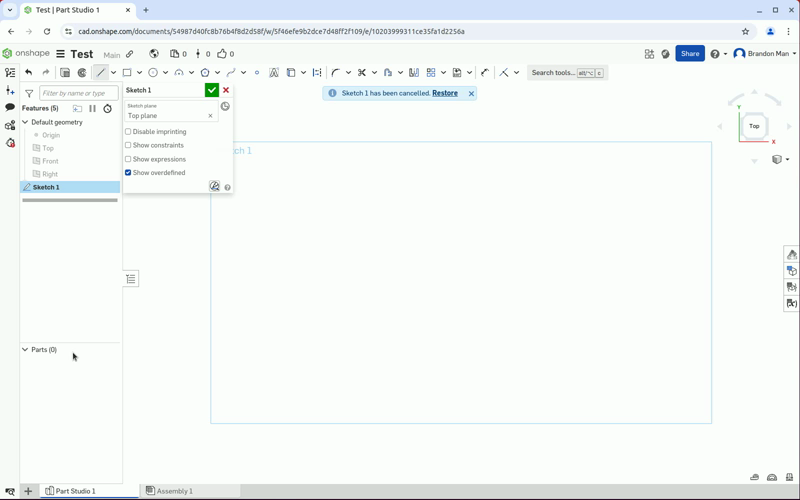
key_down(shift)
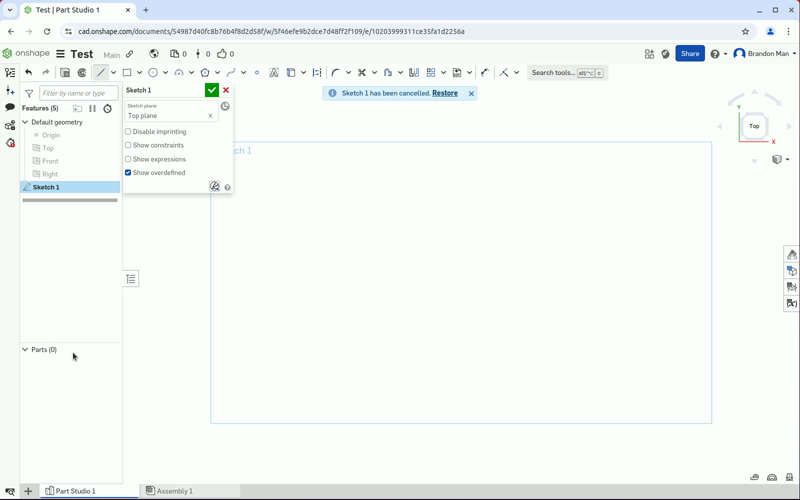
mouse_move(363, 226)
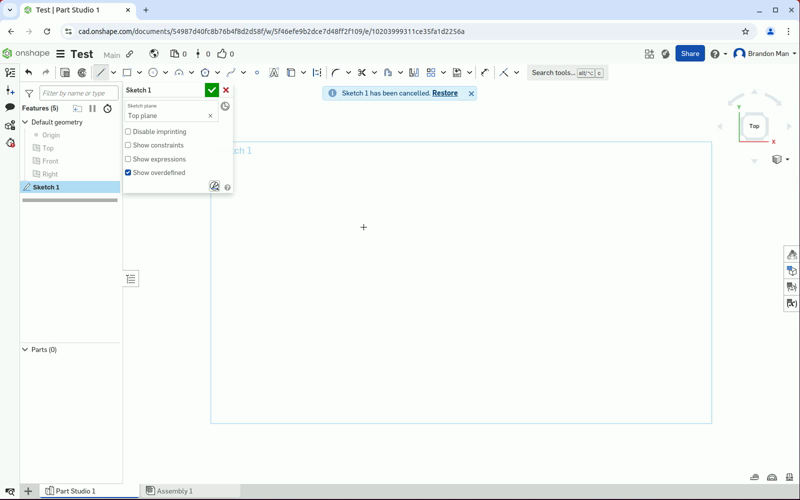
click(363, 226)
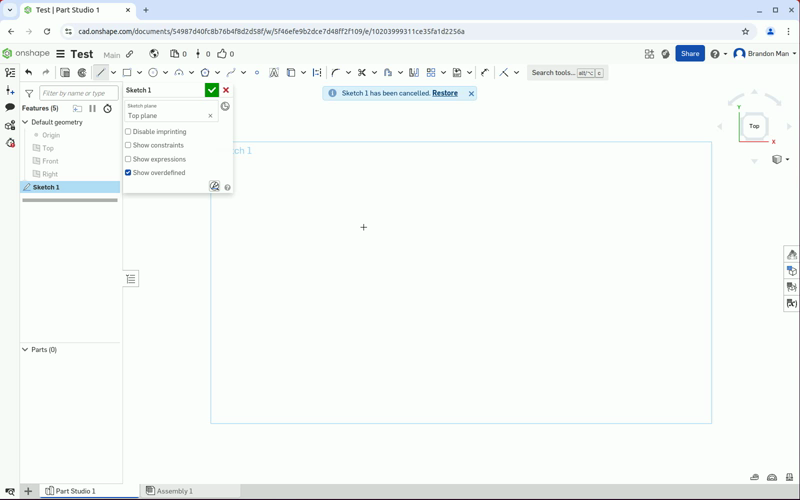
key_up(shift)
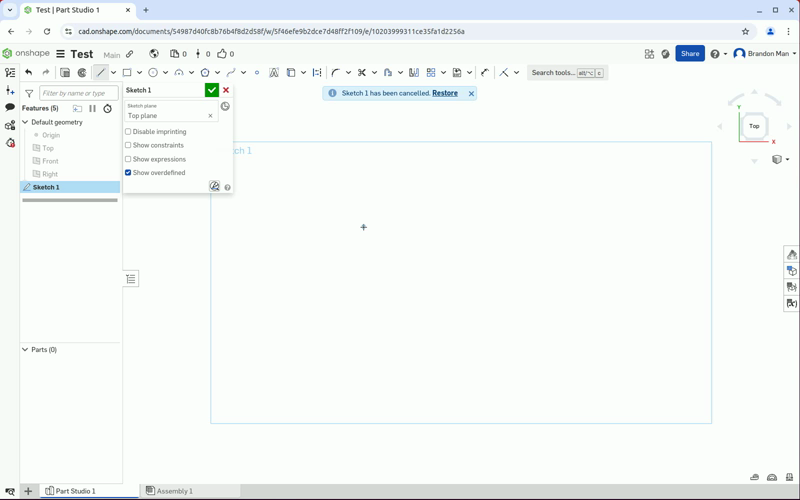
key_down(shift)
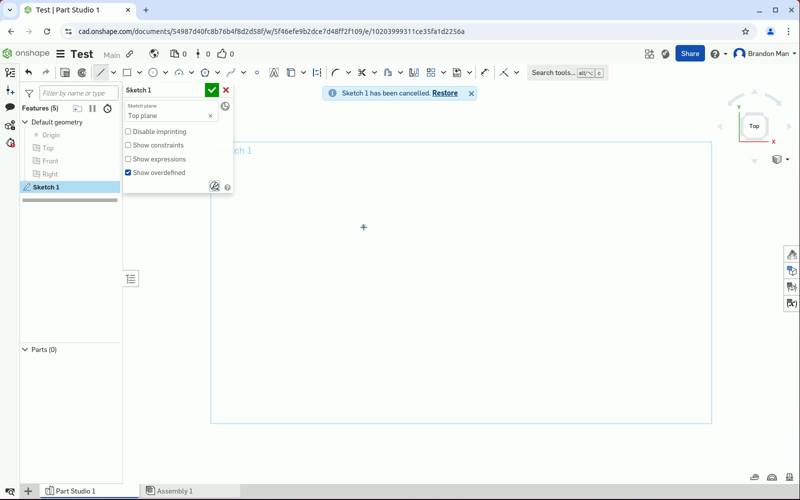
mouse_move(461, 393)
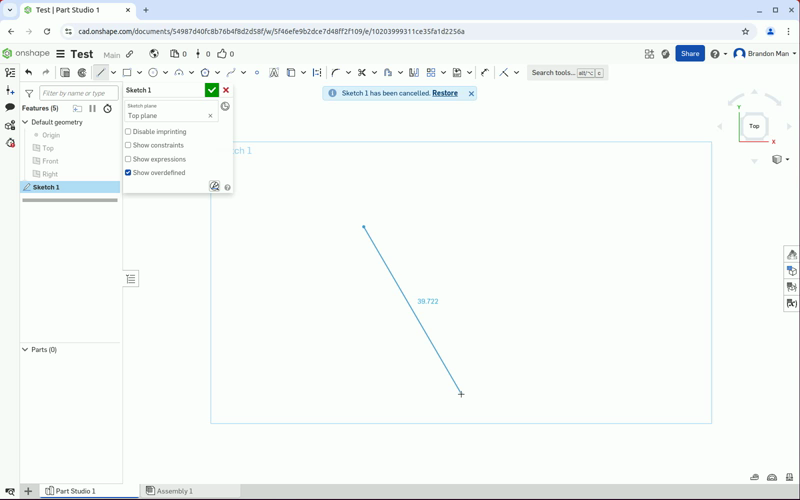
click(461, 393)
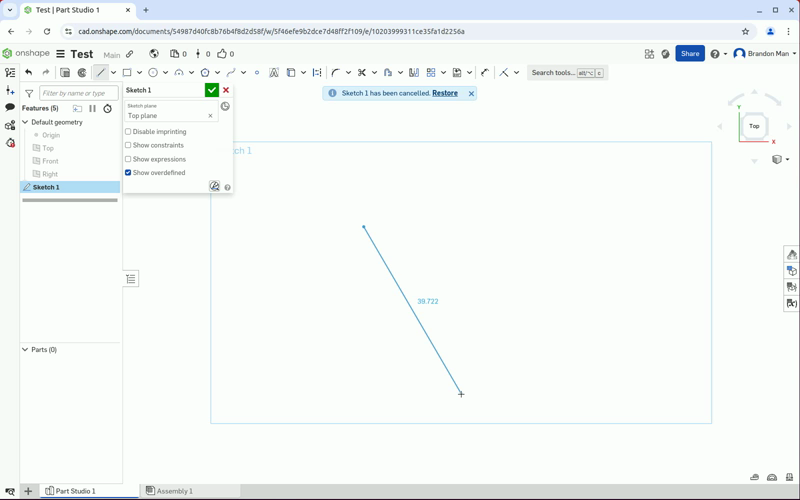
key_up(shift)
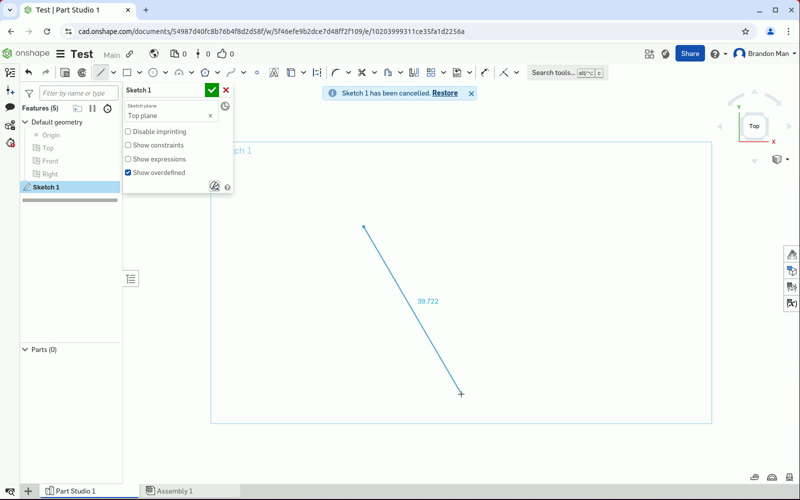
key_down(shift)
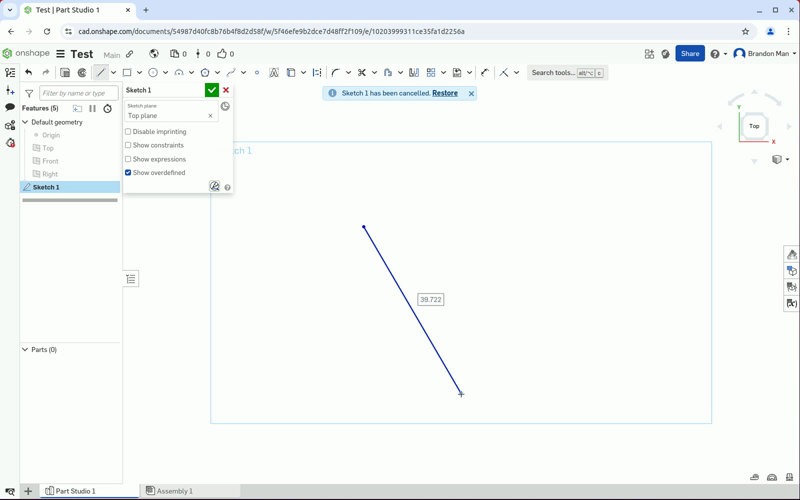
mouse_move(557, 226)
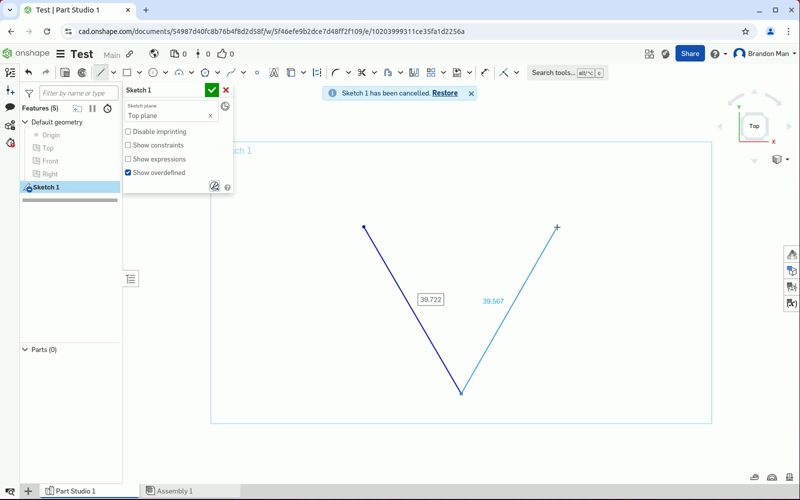
click(557, 226)
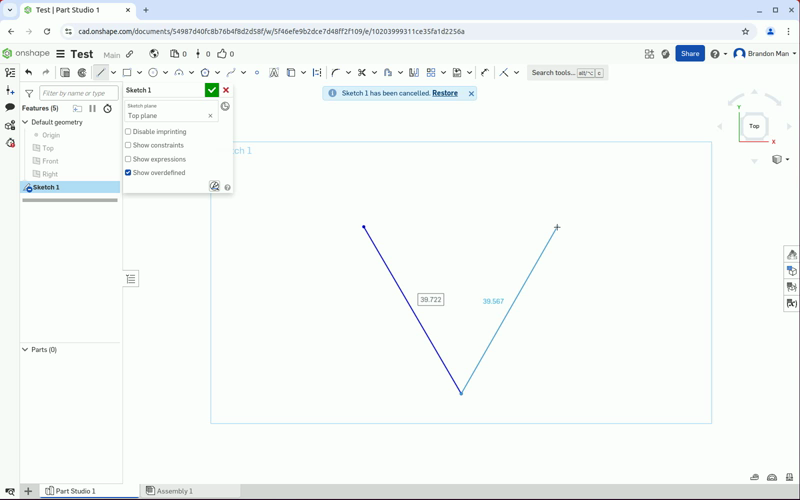
key_up(shift)
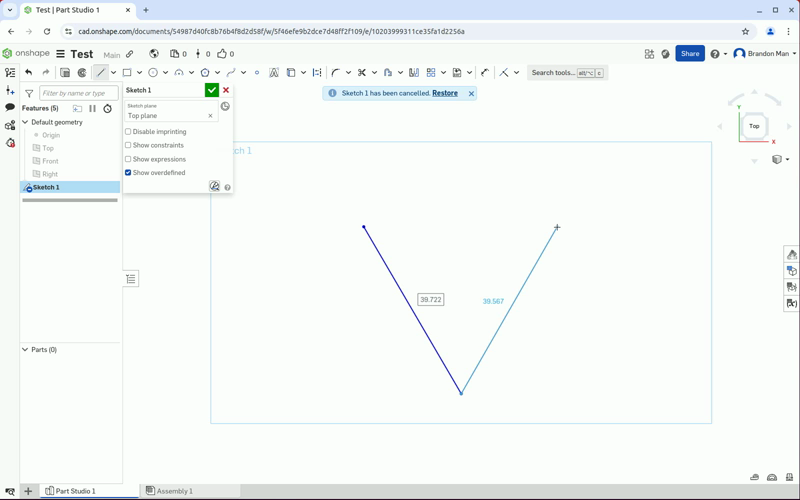
key_down(shift)
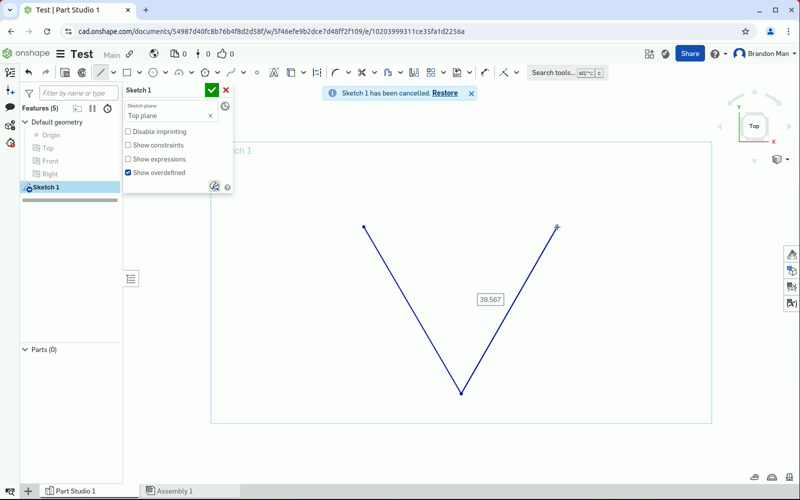
mouse_move(363, 226)
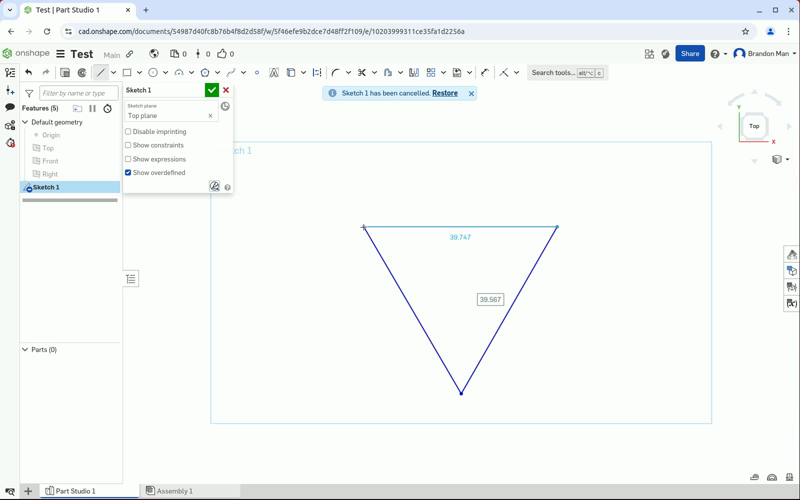
key_up(shift)
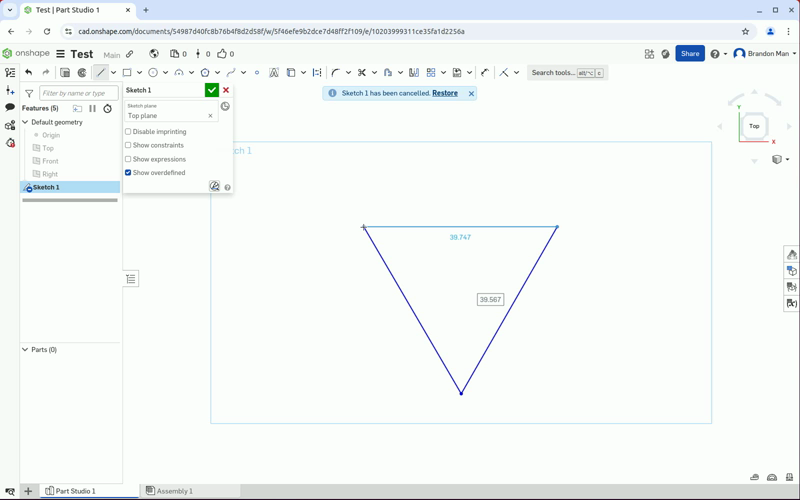
click(363, 226)
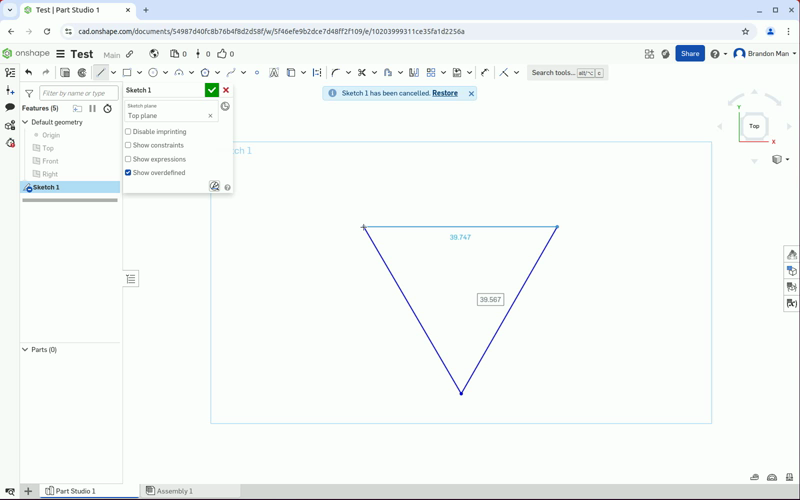
key(esc)
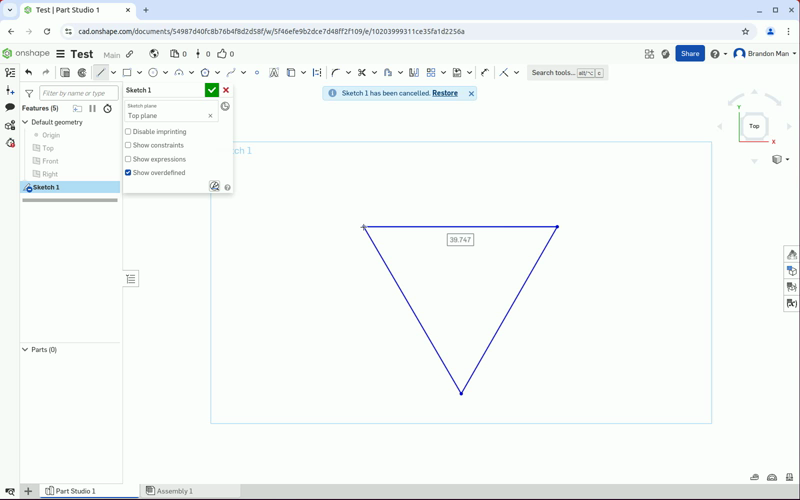
mouse_move(474, 335)
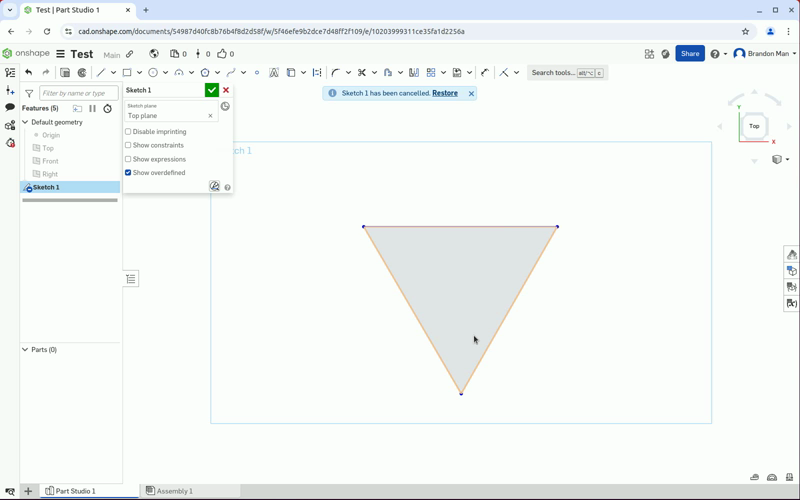
click(474, 335)
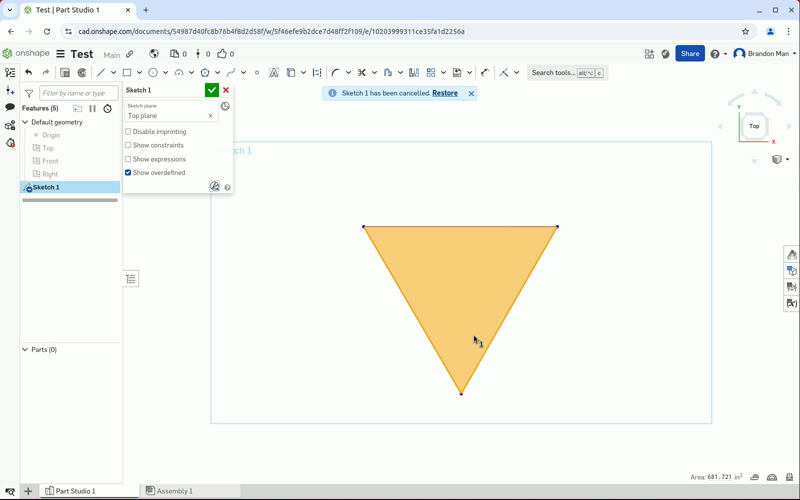
mouse_move(73, 352)
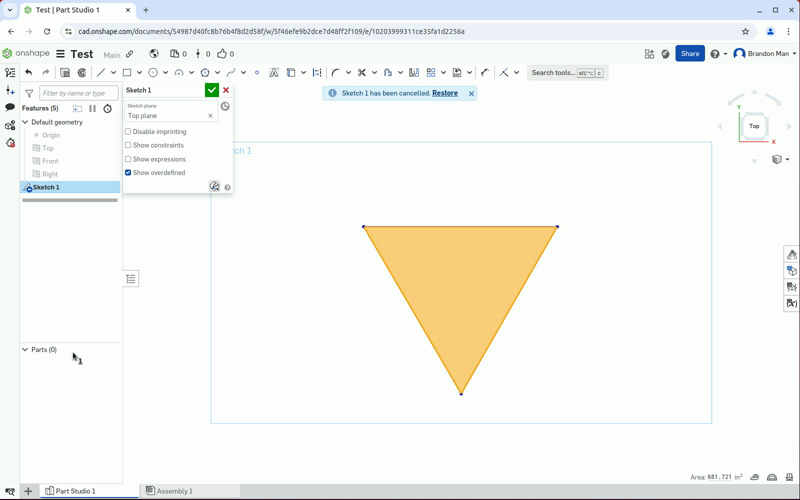
key(shift+y)
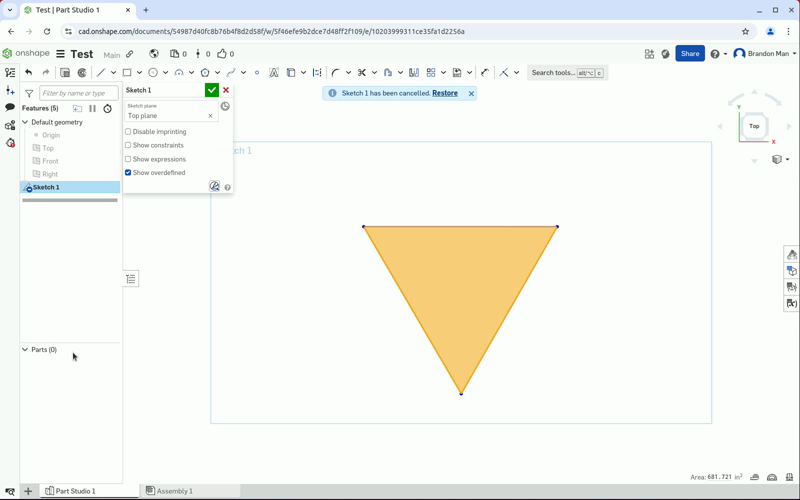
key(shift+e)
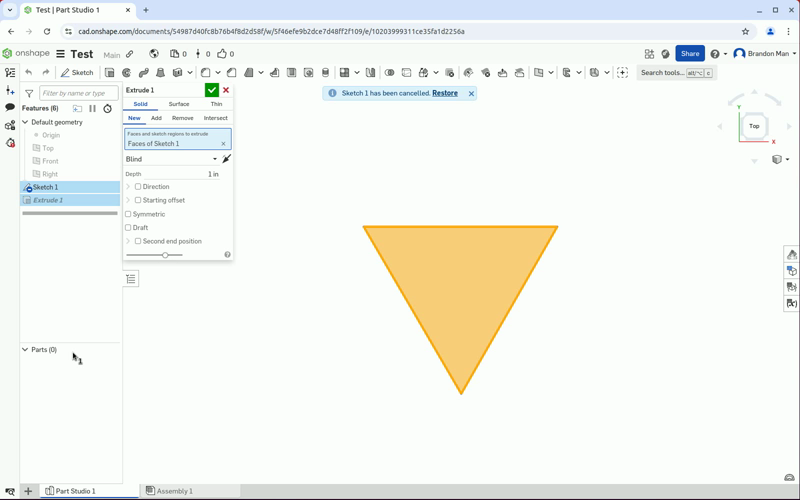
mouse_move(143, 106)
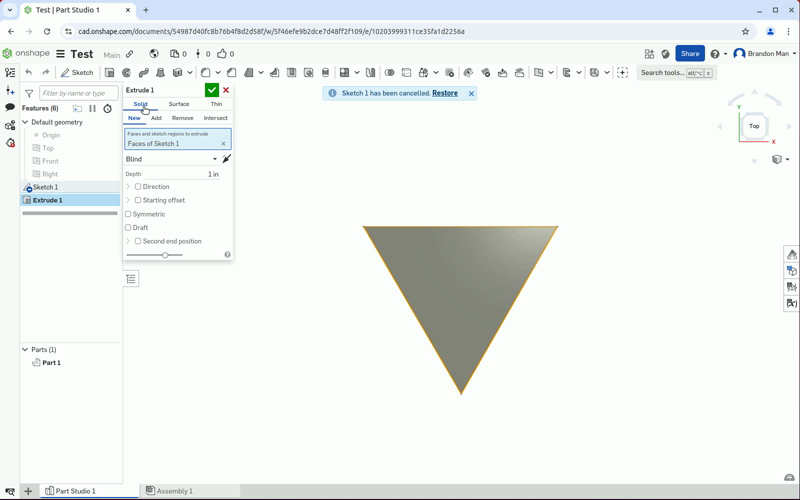
click(143, 106)
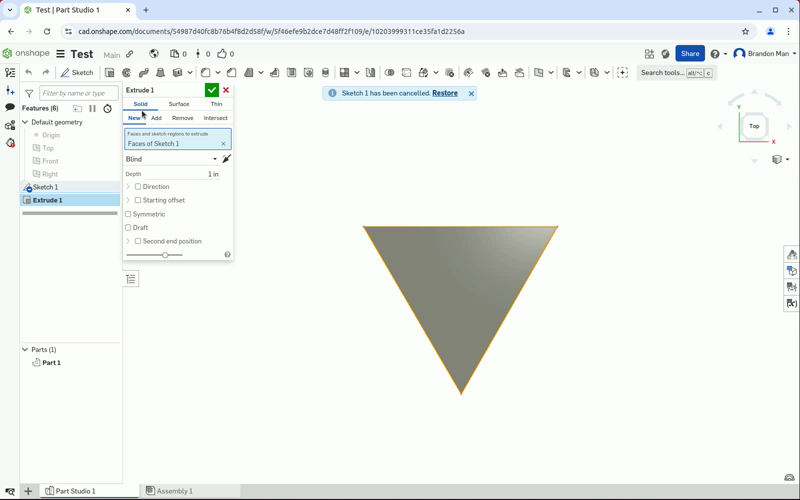
mouse_move(137, 120)
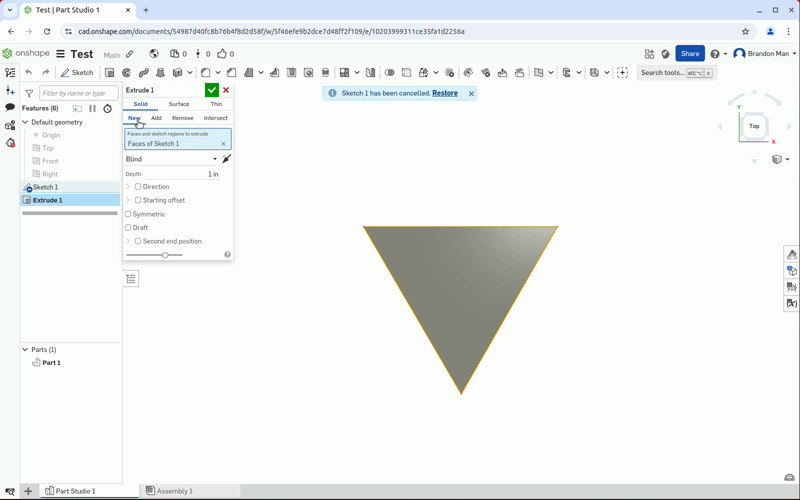
click(137, 120)
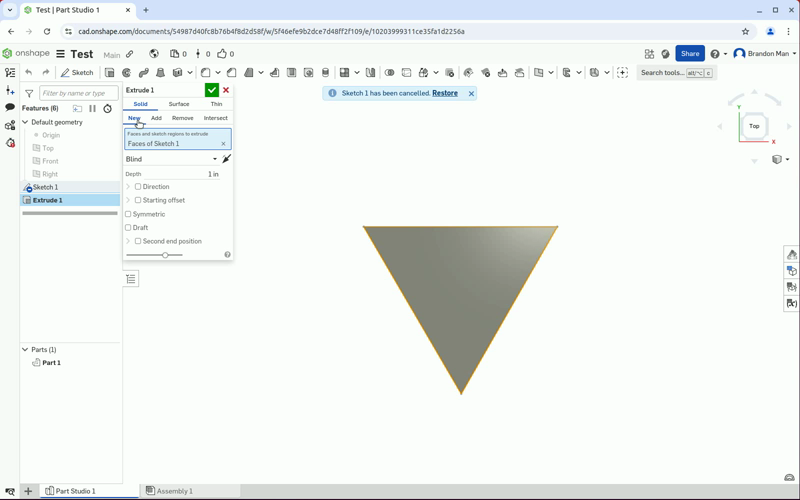
key(tab, 4)
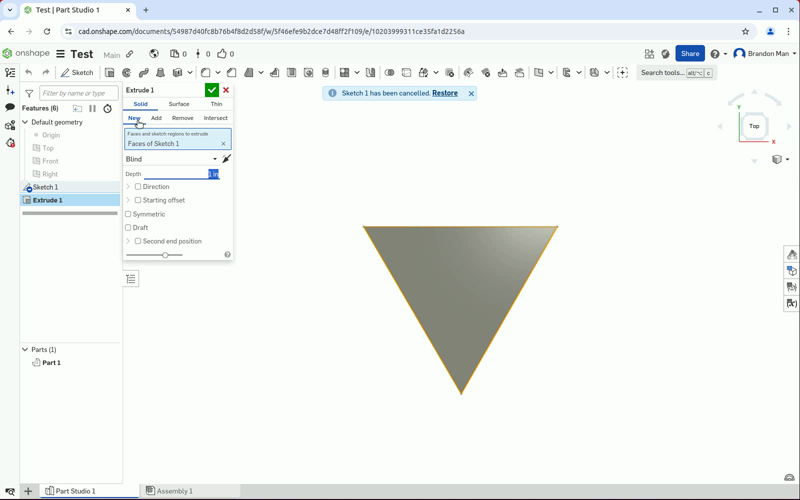
text(3.851)
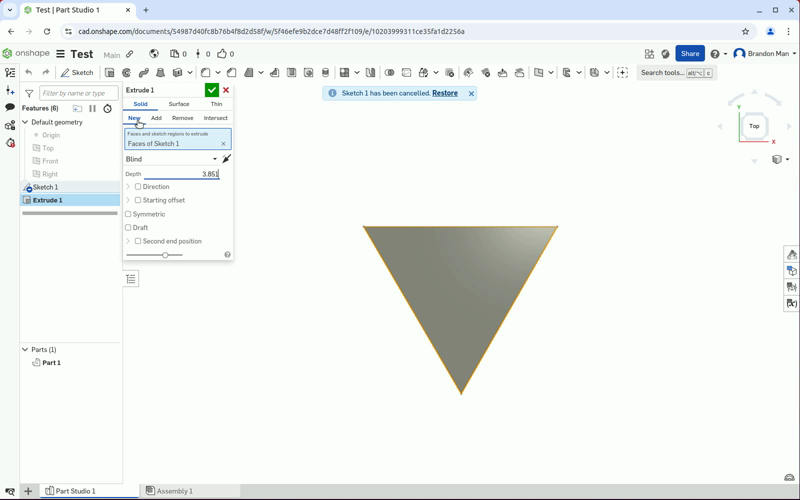
key(enter)
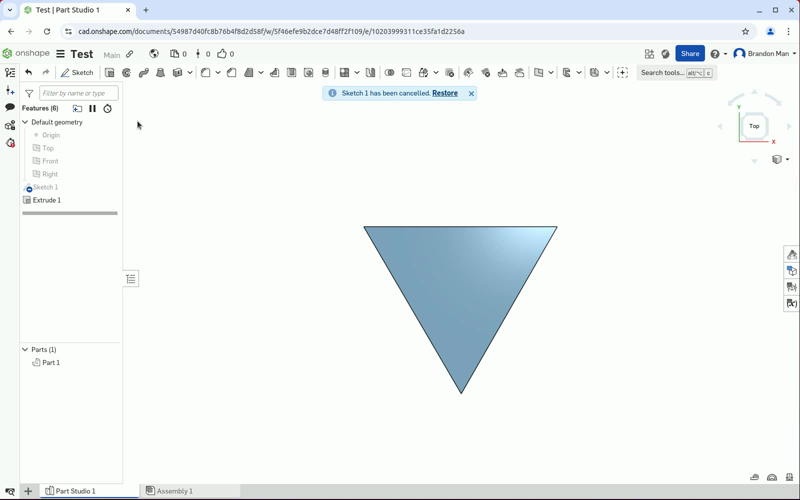
key(shift+h)
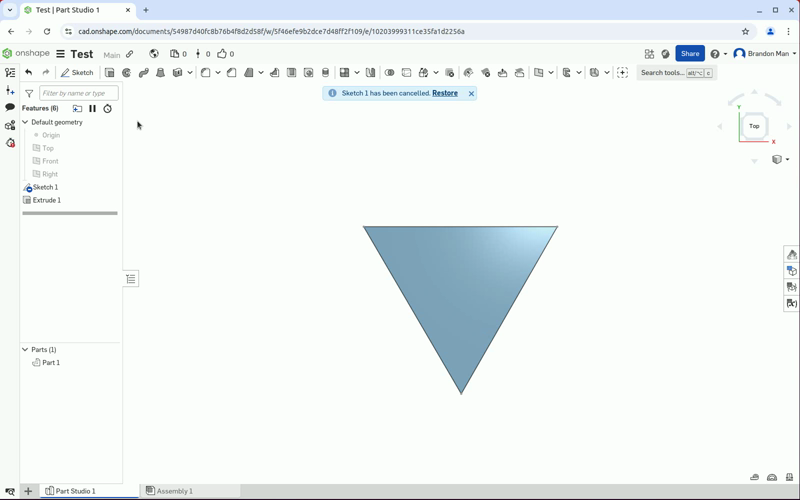
key(shift+h)
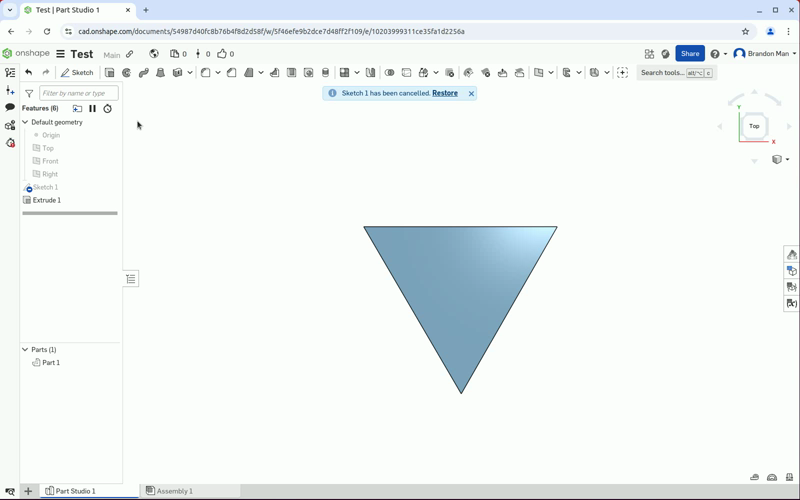
mouse_move(73, 189)
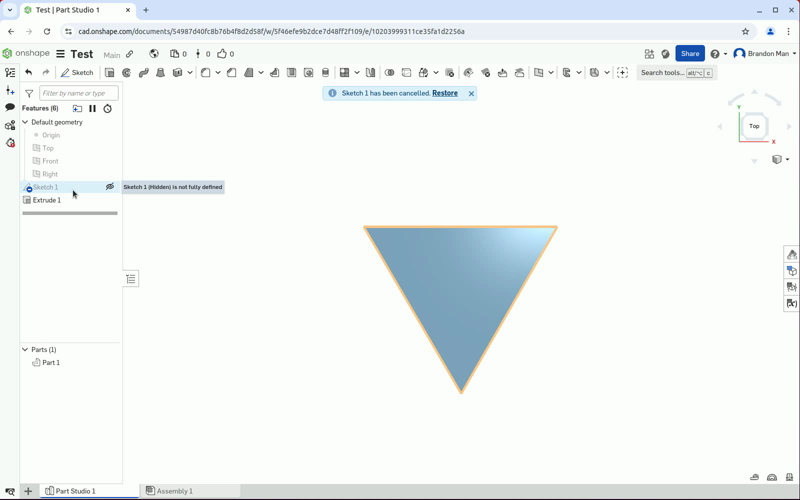
click(73, 189)
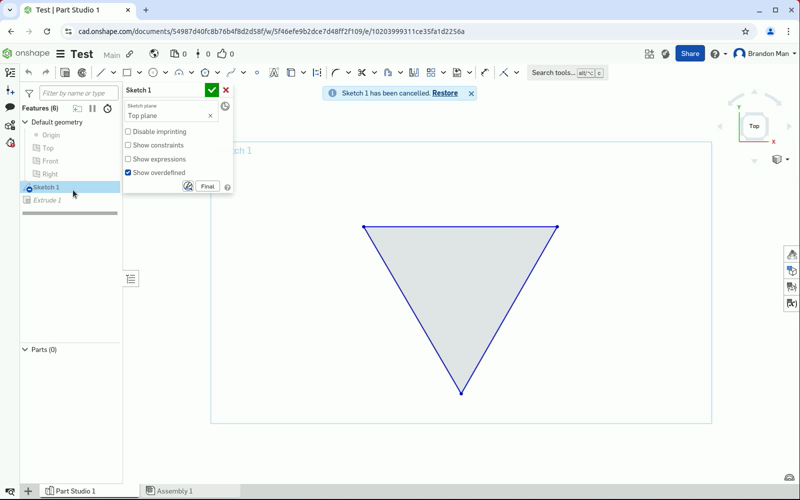
mouse_move(229, 92)
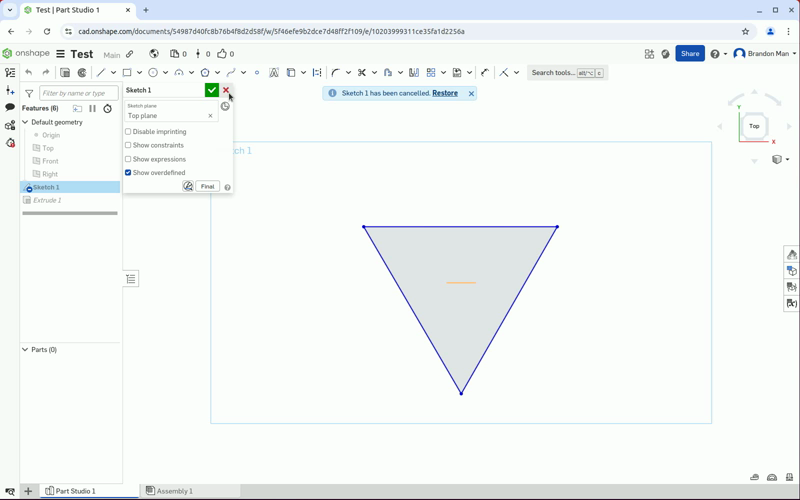
click(229, 92)
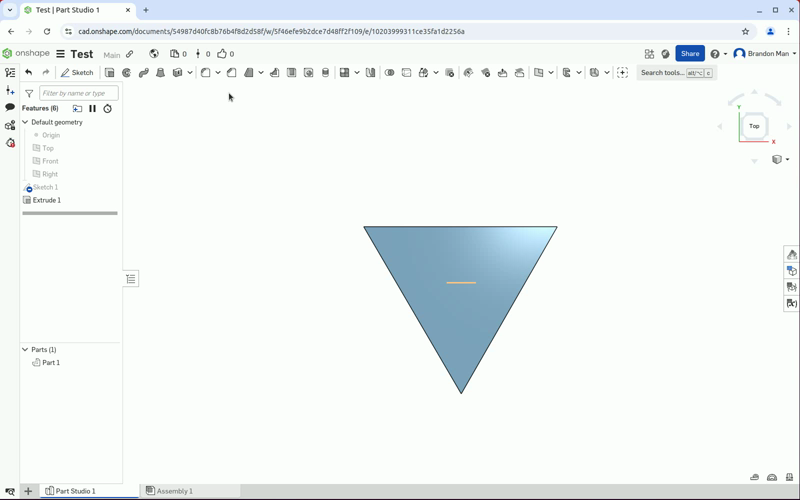
mouse_move(541, 75)
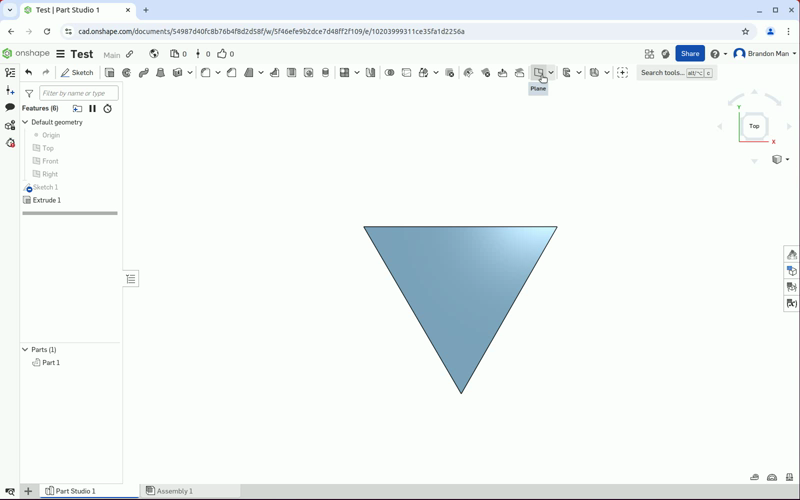
click(541, 75)
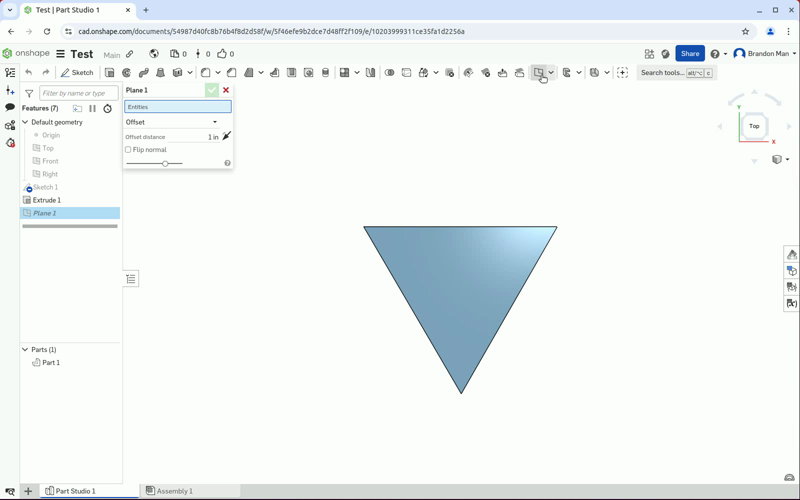
mouse_move(73, 150)
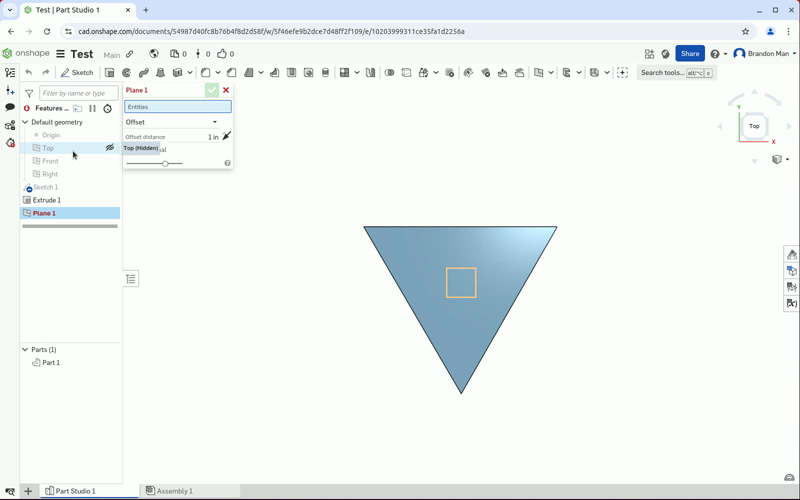
click(73, 150)
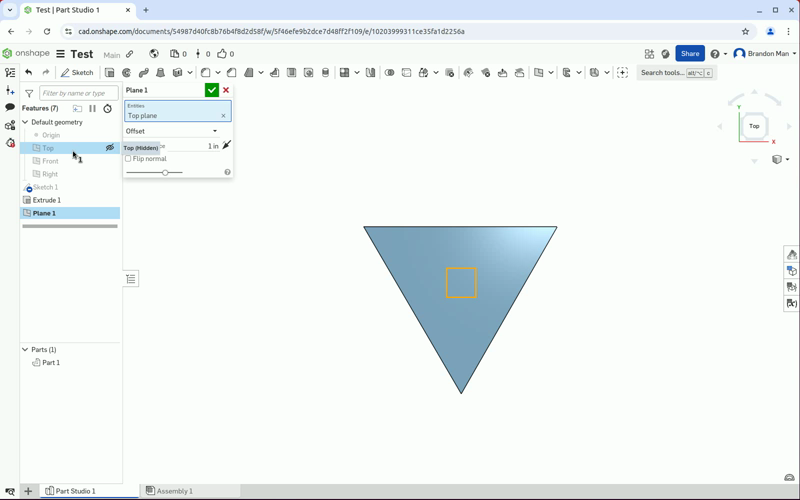
key(tab, 2)
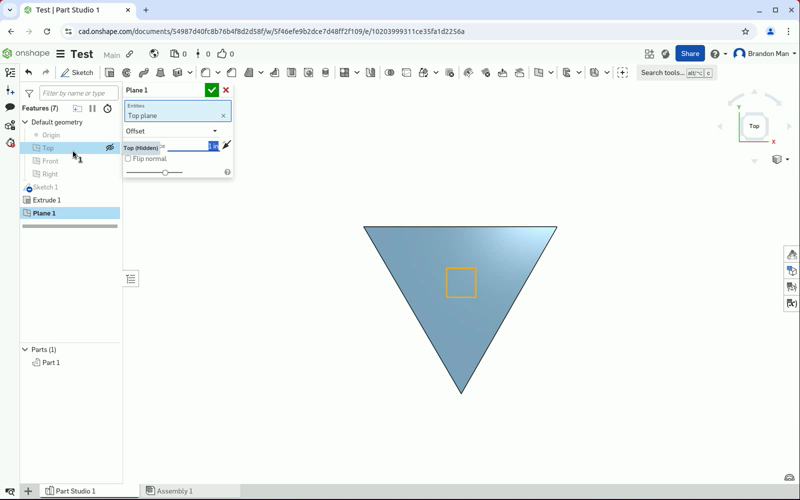
text(3.851)
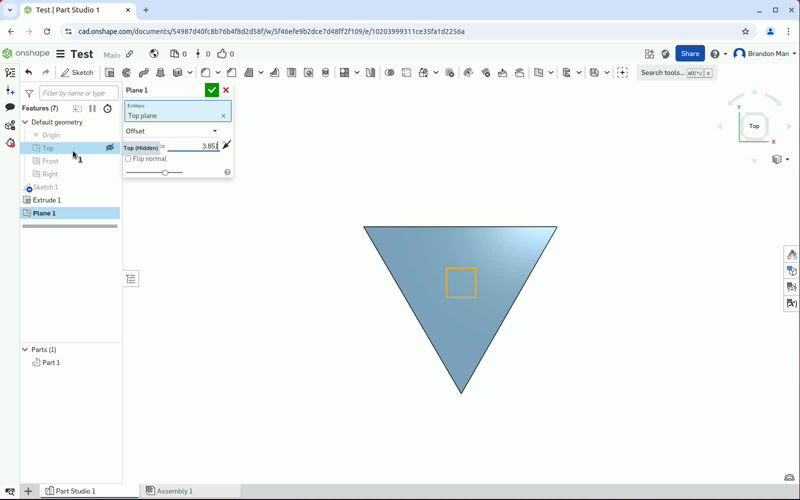
key(enter, 2)
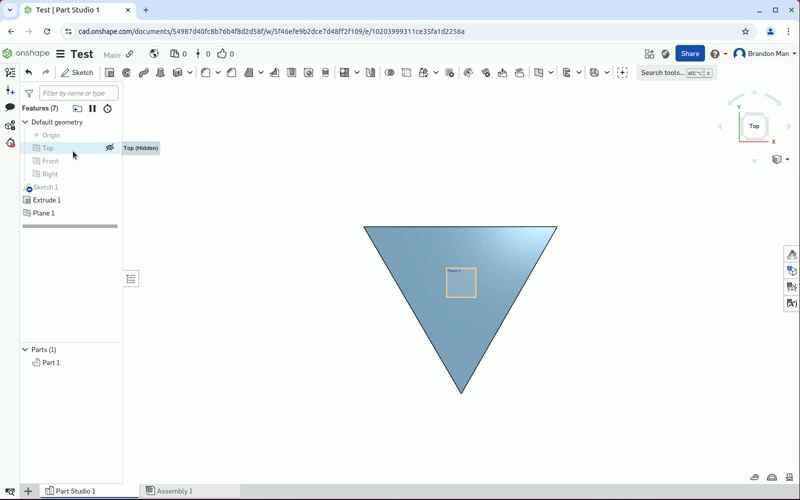
key(shift+s)
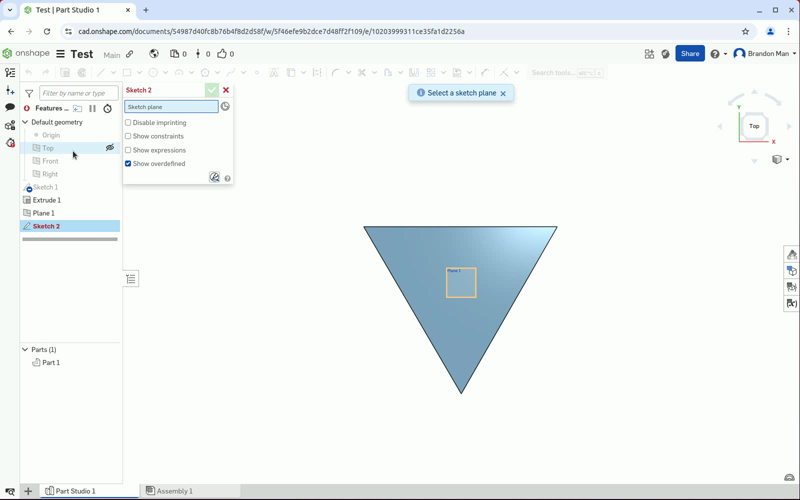
mouse_move(73, 215)
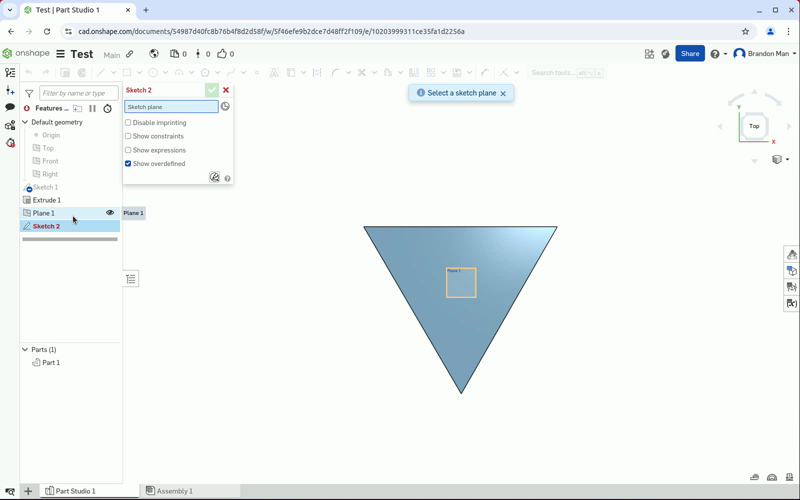
click(73, 215)
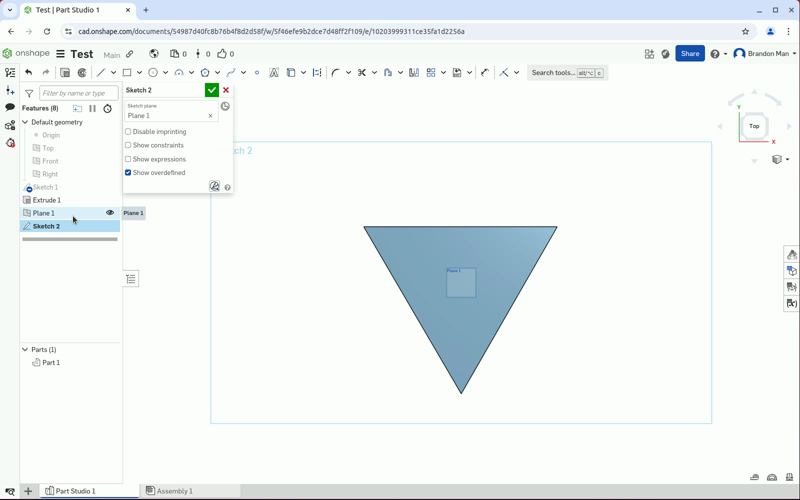
mouse_move(73, 352)
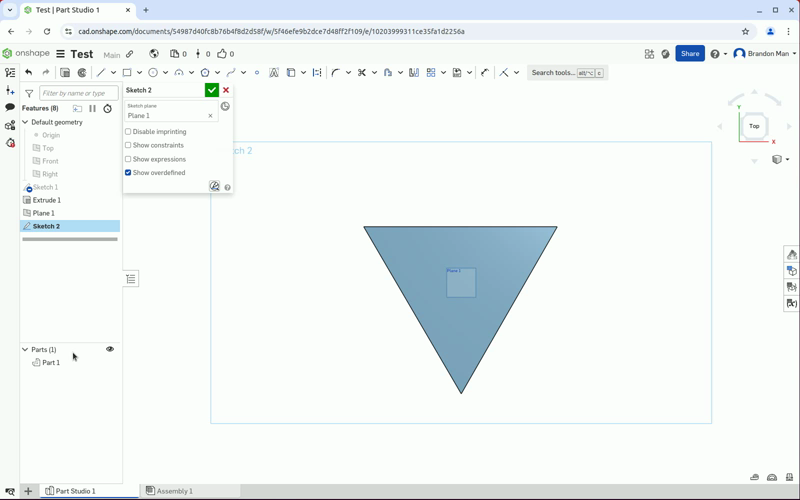
key(y)
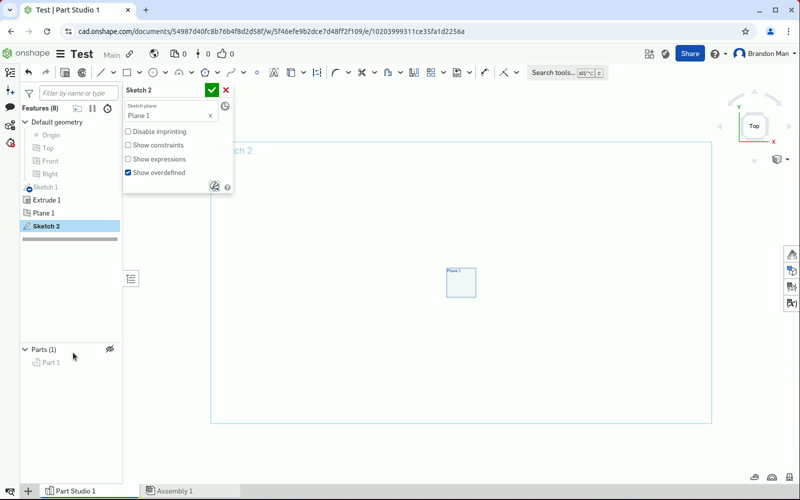
key(l)
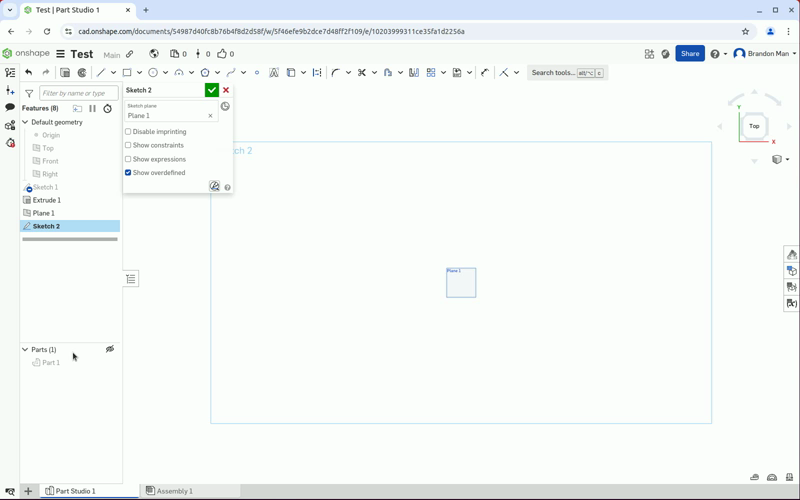
key_down(shift)
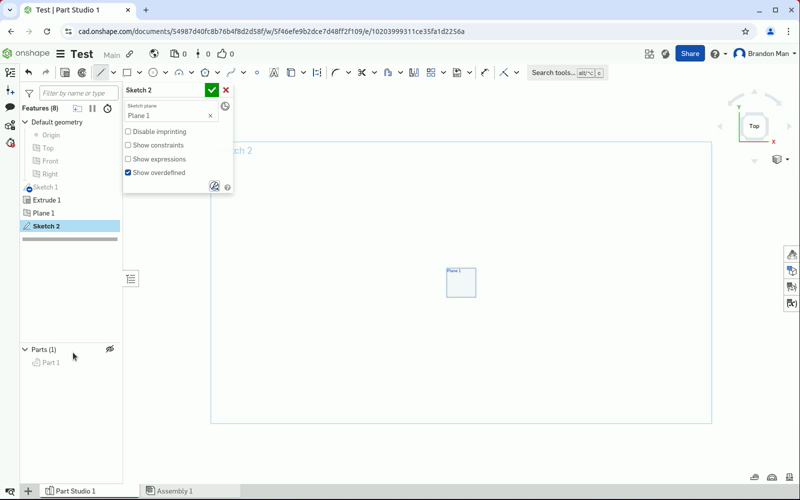
mouse_move(384, 237)
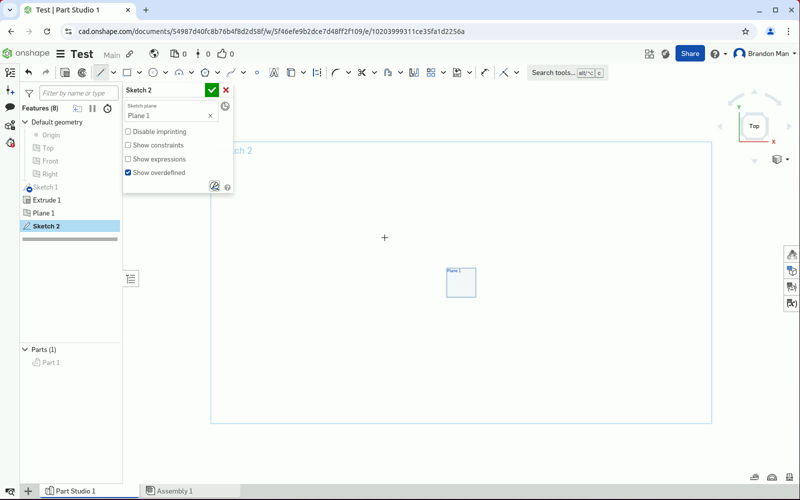
click(384, 237)
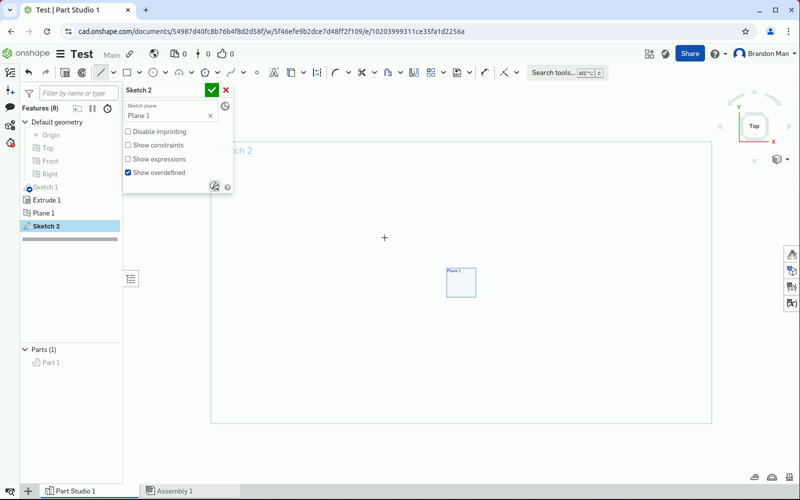
key_up(shift)
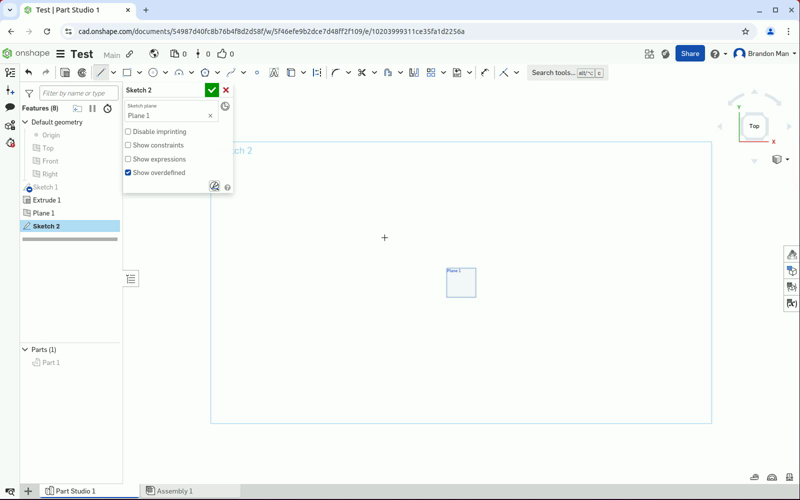
key_down(shift)
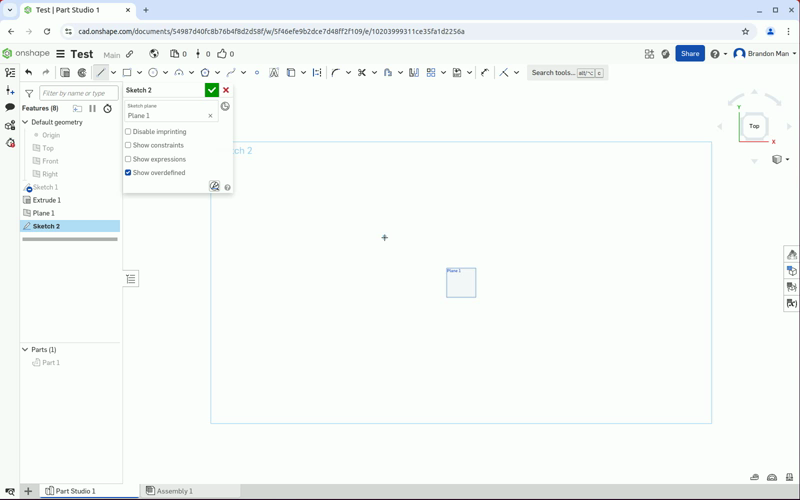
mouse_move(458, 369)
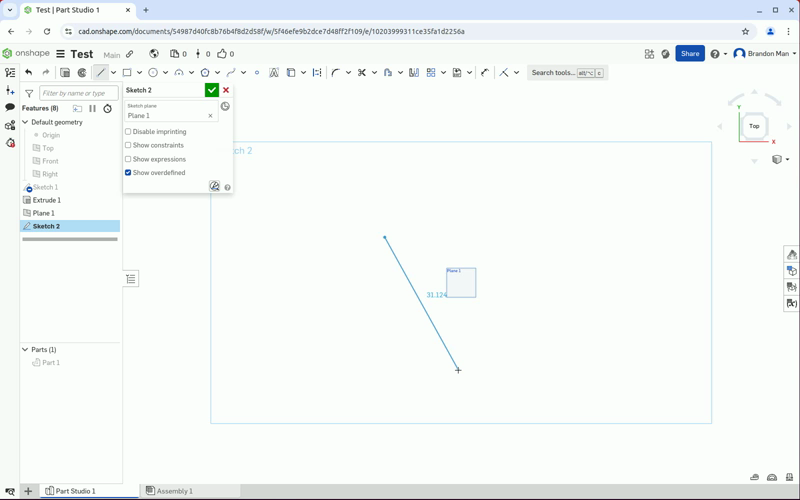
click(458, 369)
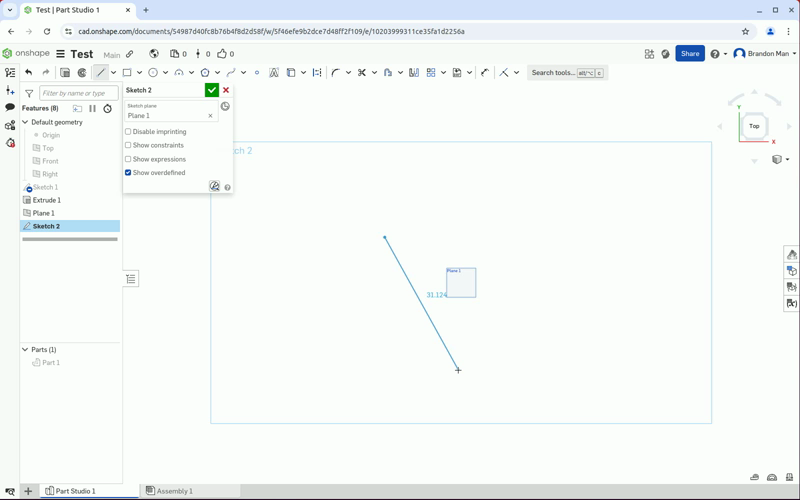
key_up(shift)
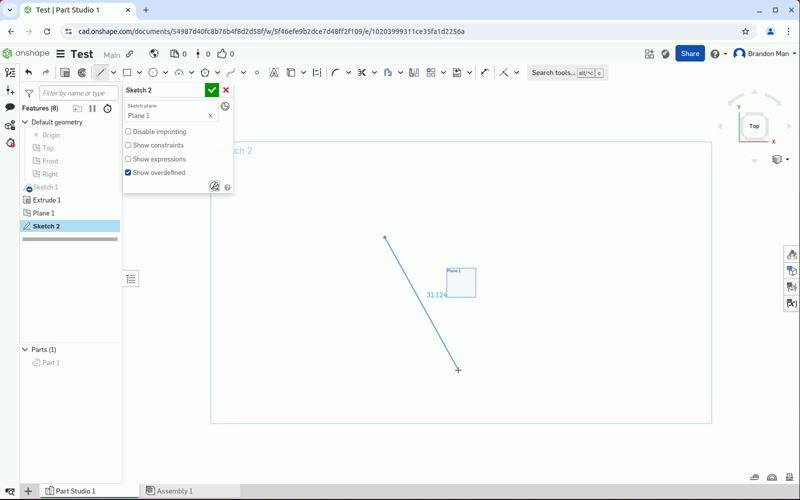
key_down(shift)
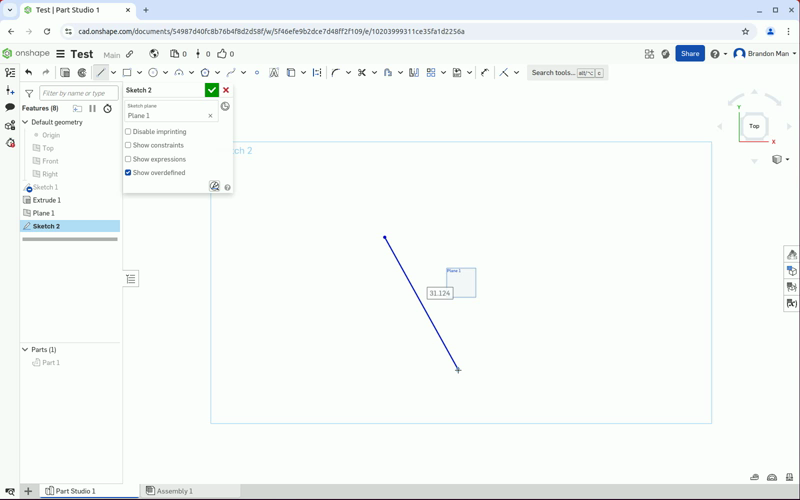
mouse_move(536, 240)
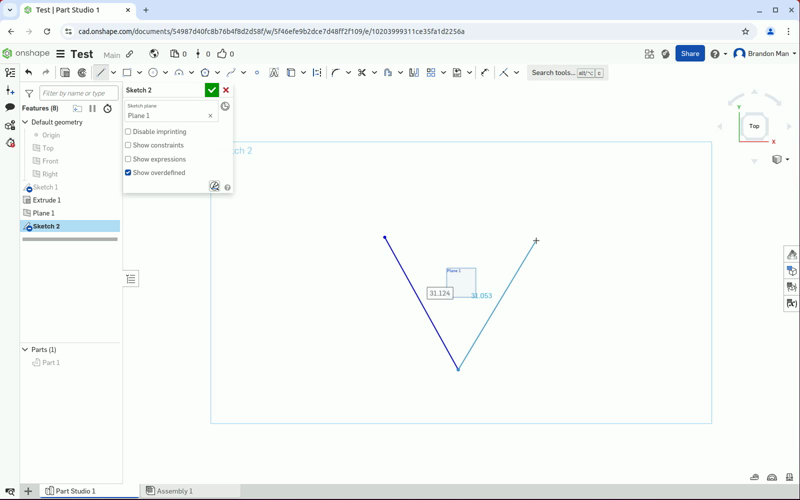
click(536, 240)
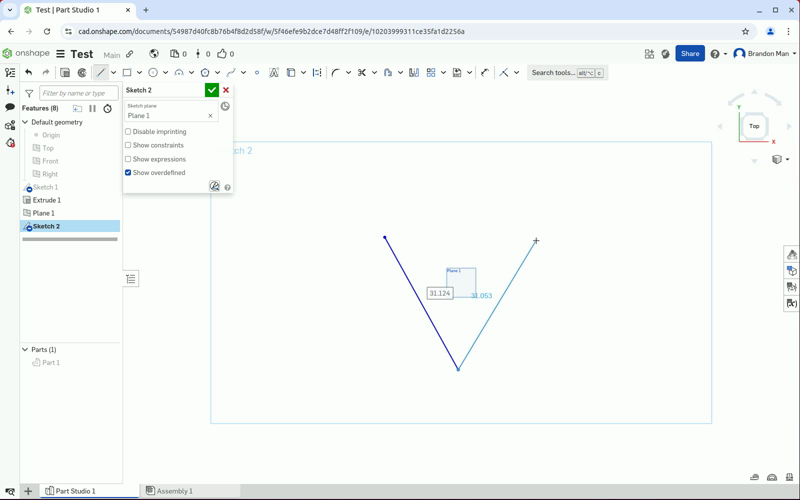
key_up(shift)
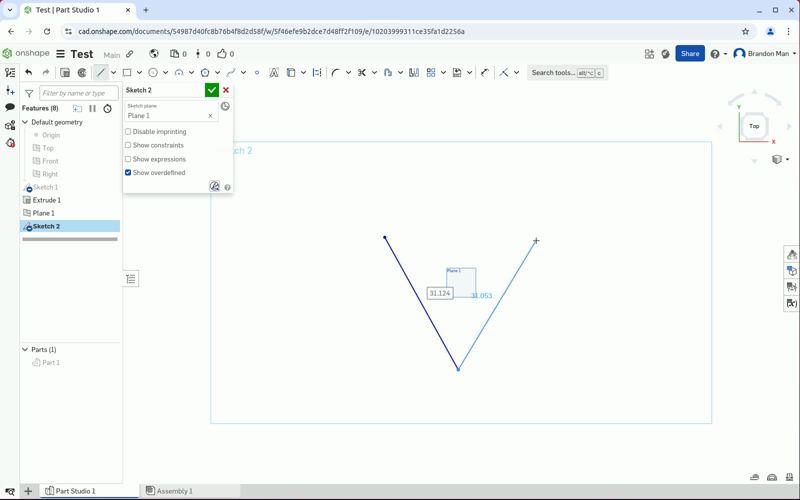
key_down(shift)
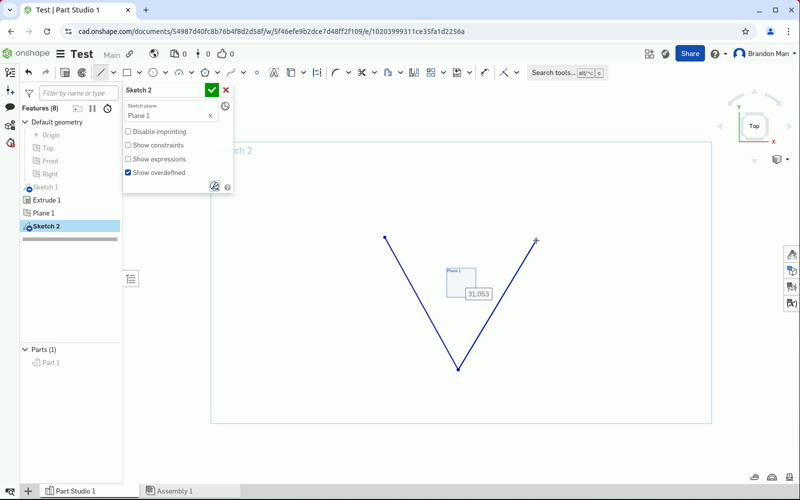
mouse_move(384, 237)
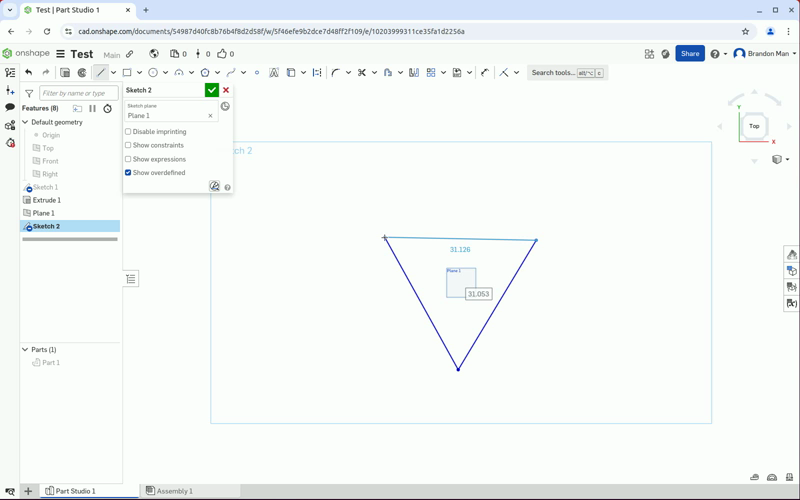
key_up(shift)
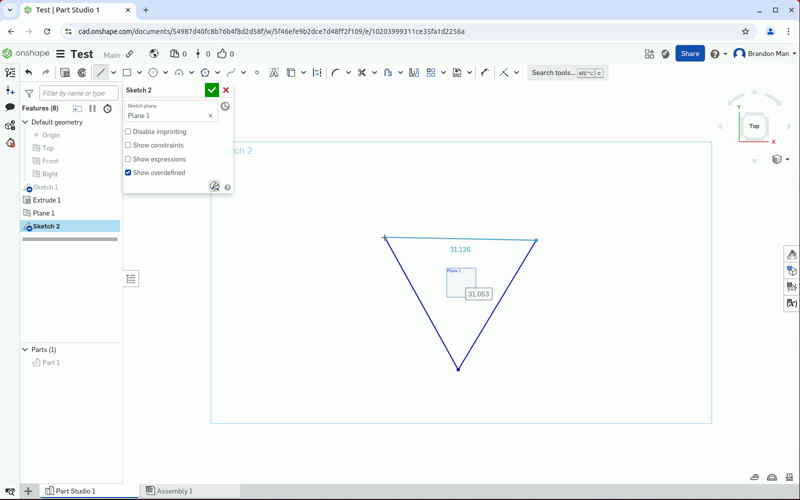
click(384, 237)
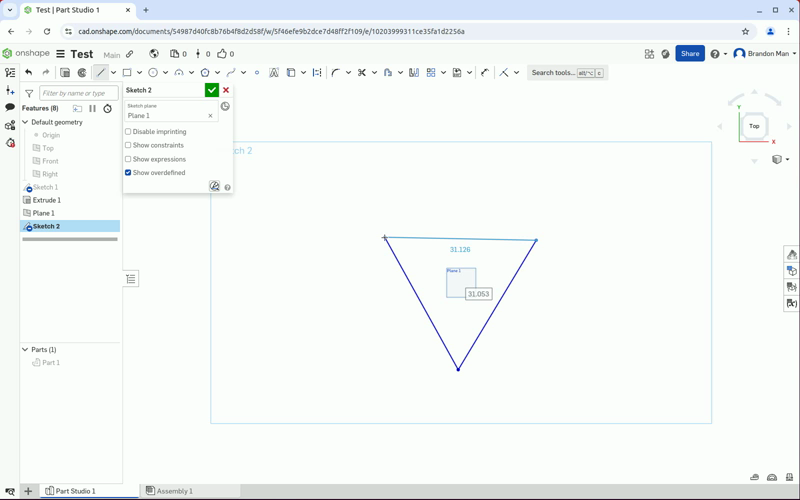
key(esc)
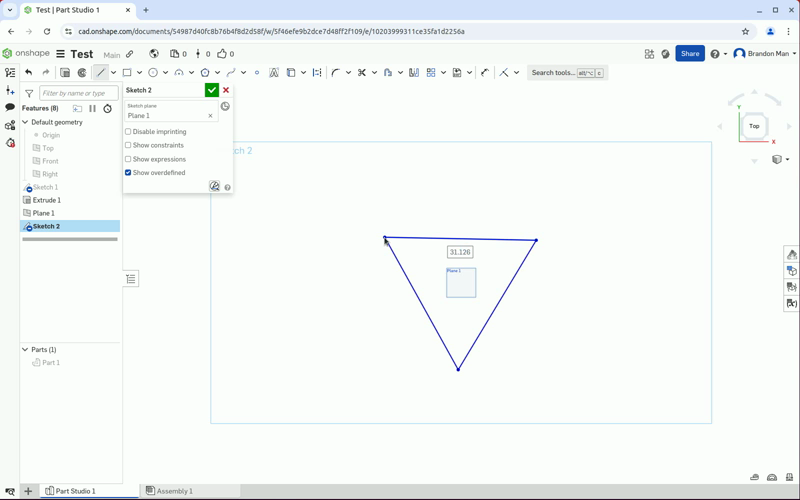
mouse_move(463, 283)
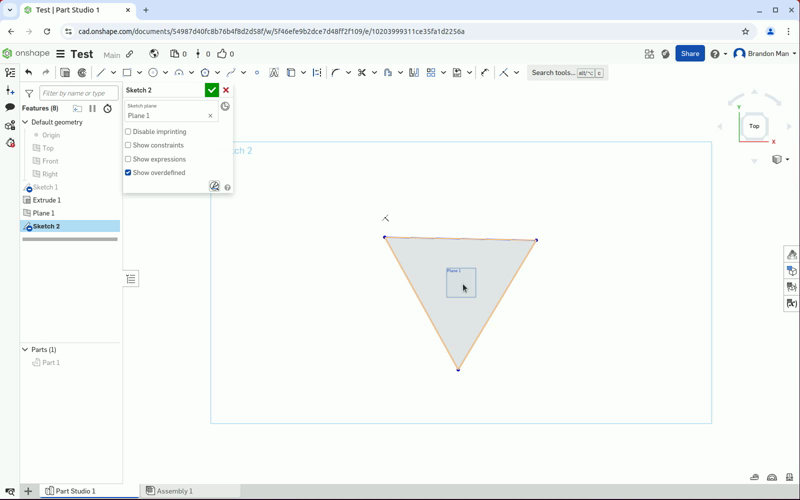
click(463, 283)
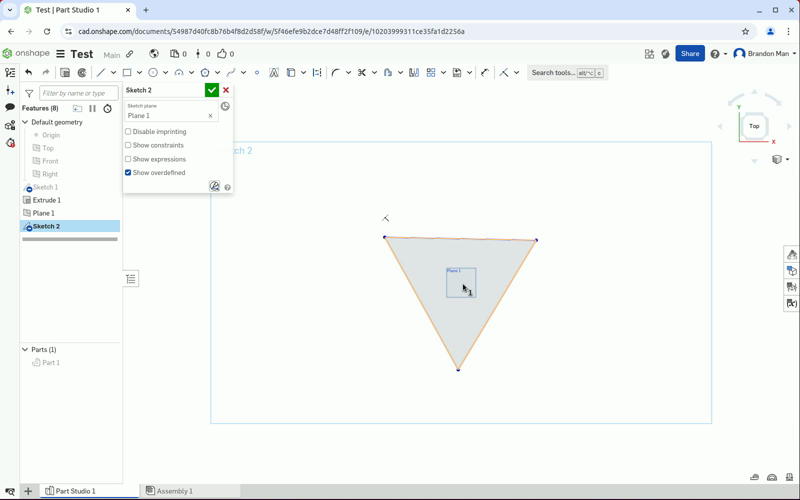
mouse_move(73, 352)
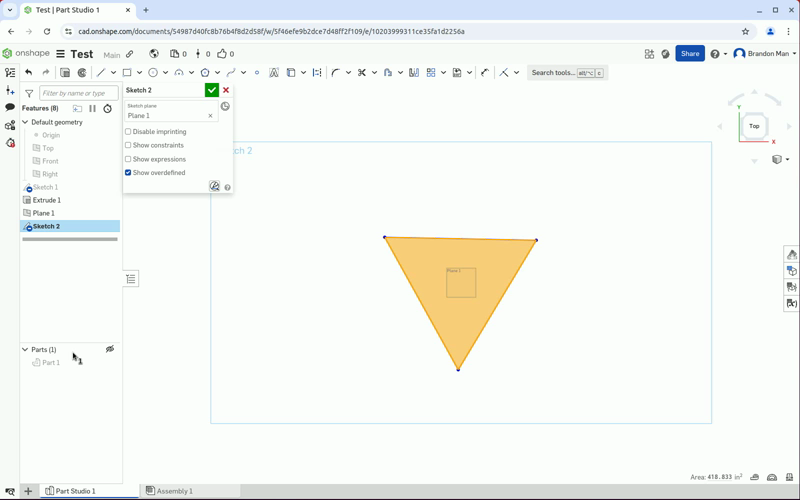
key(shift+y)
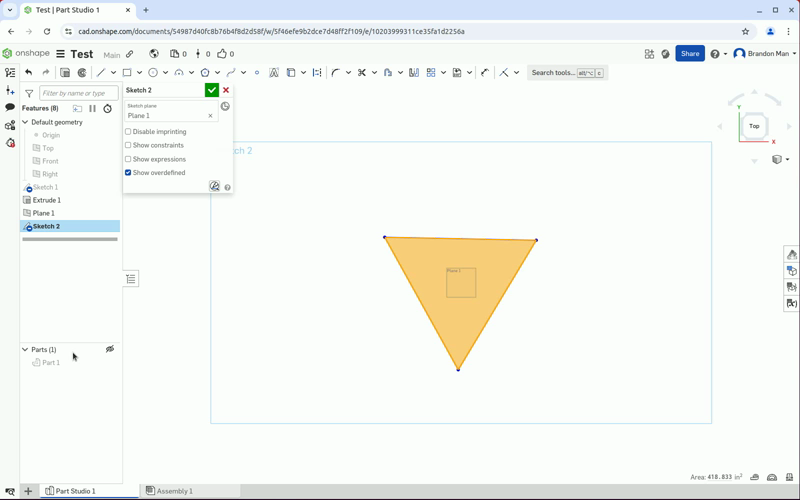
key(shift+e)
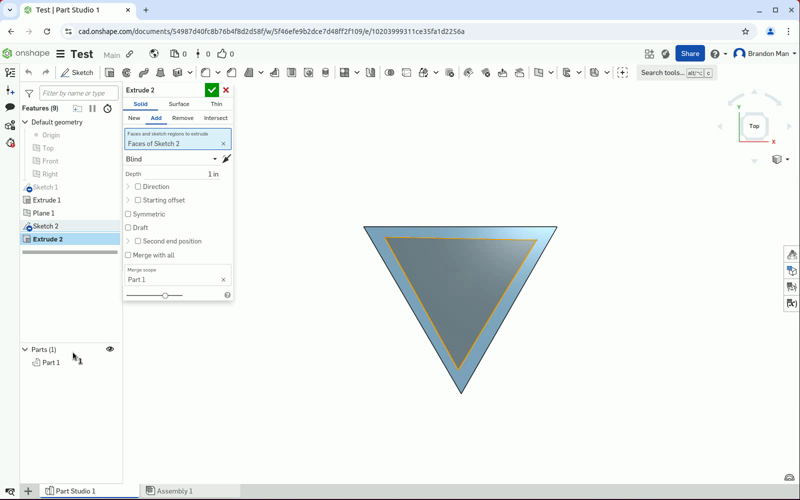
mouse_move(143, 106)
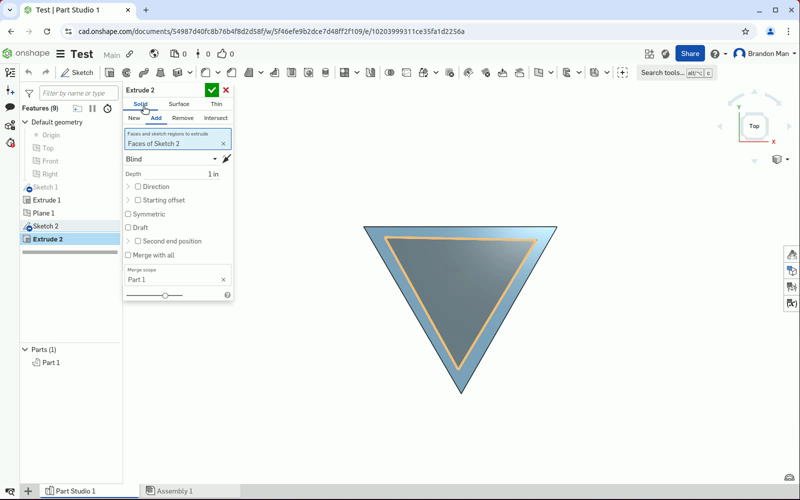
click(143, 106)
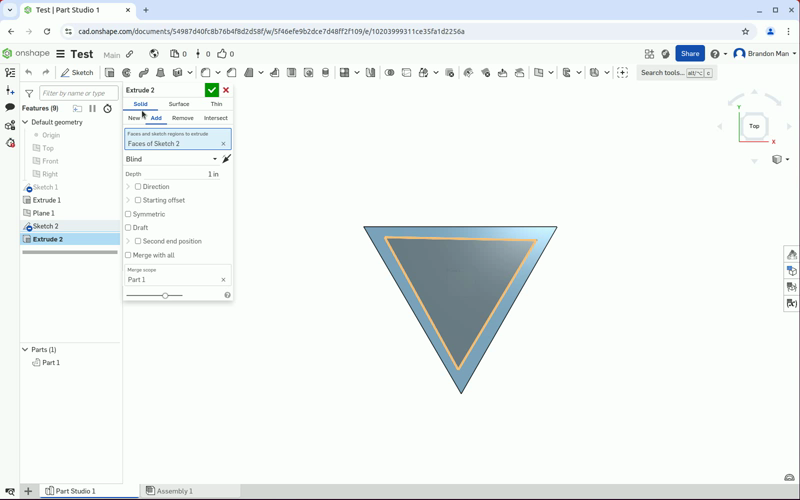
mouse_move(137, 120)
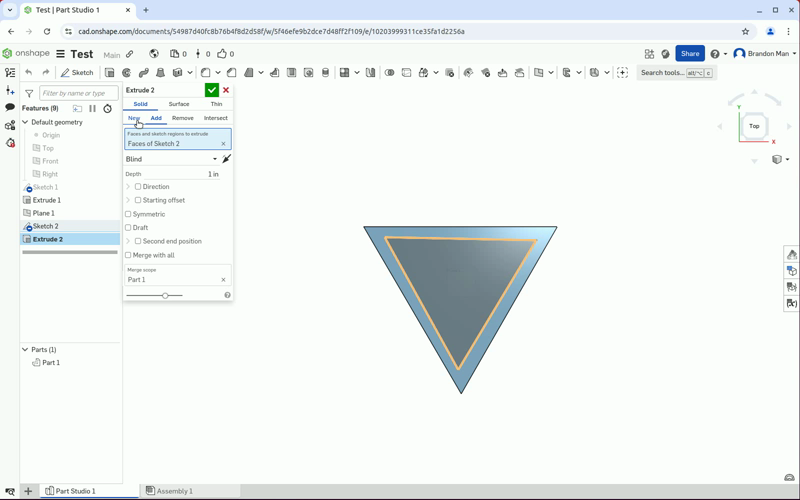
click(137, 120)
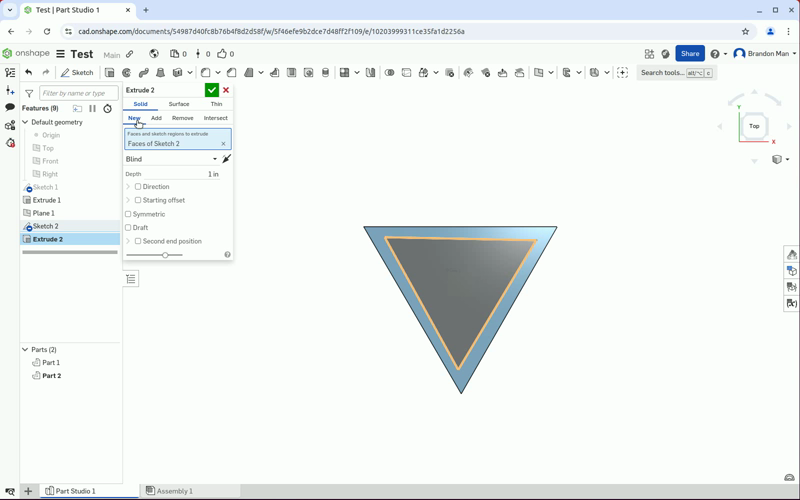
key(tab, 4)
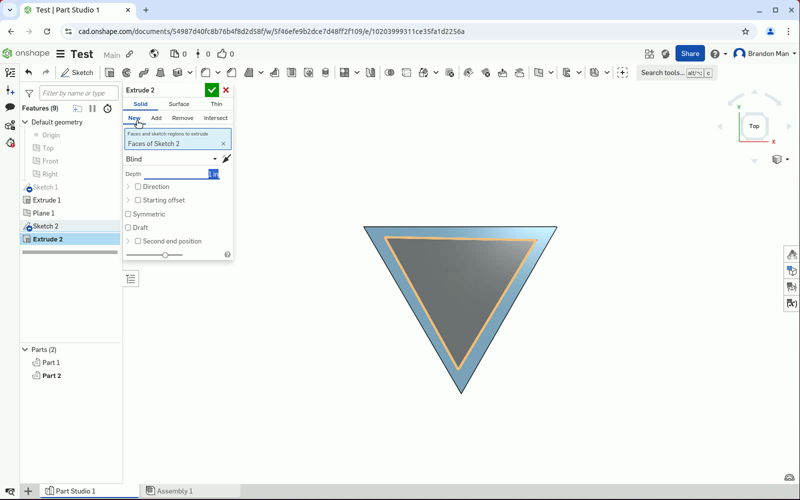
text(3.851)
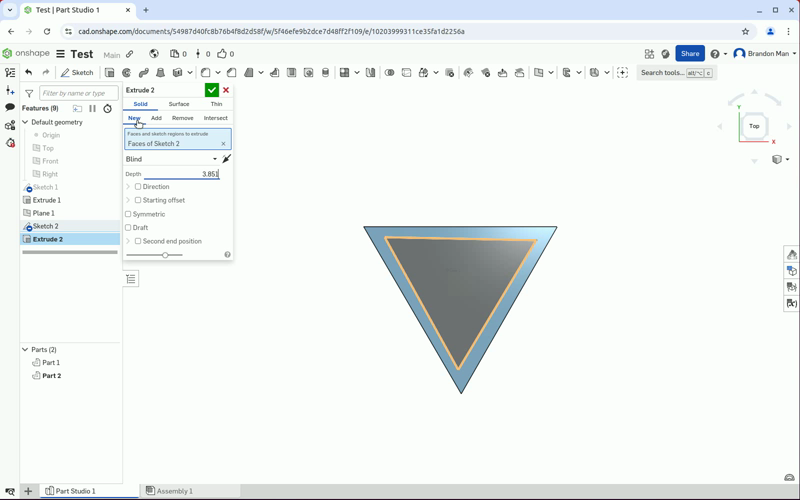
key(enter)
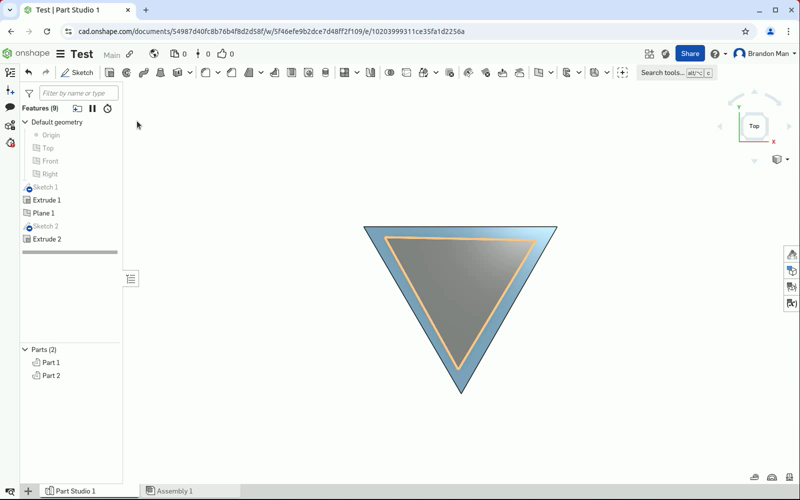
key(shift+h)
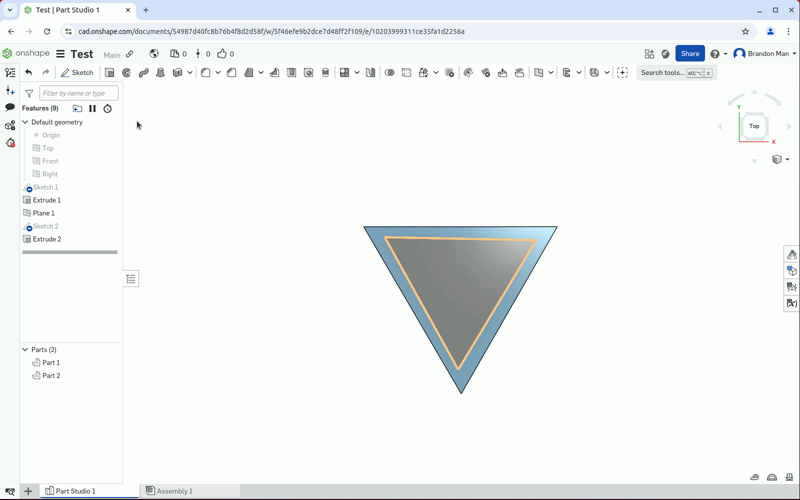
key(shift+h)
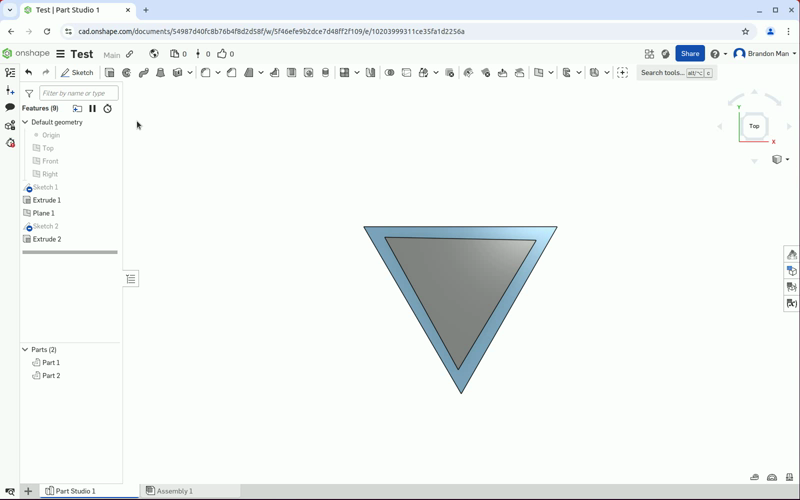
mouse_move(73, 189)
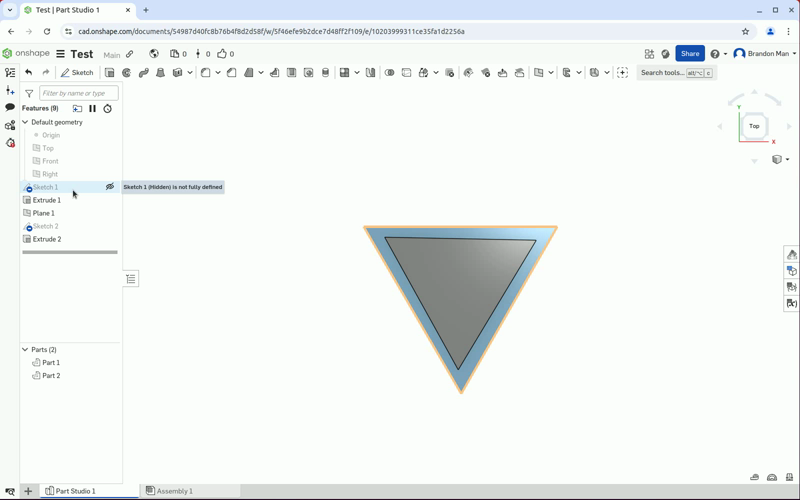
click(73, 189)
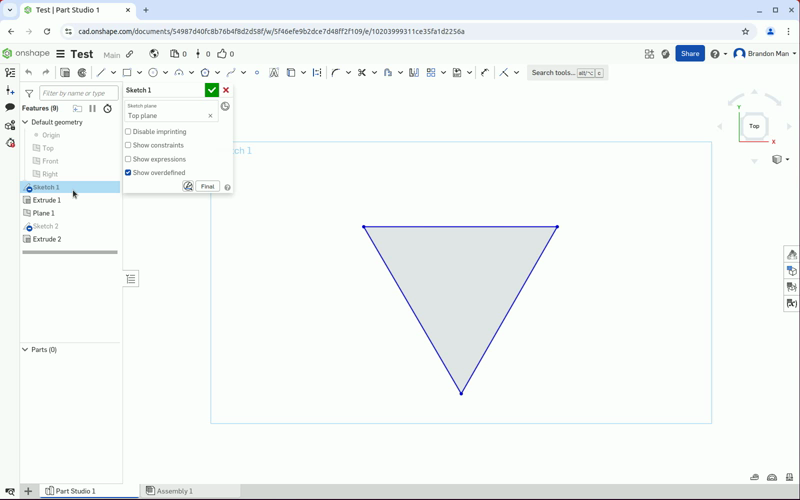
mouse_move(229, 92)
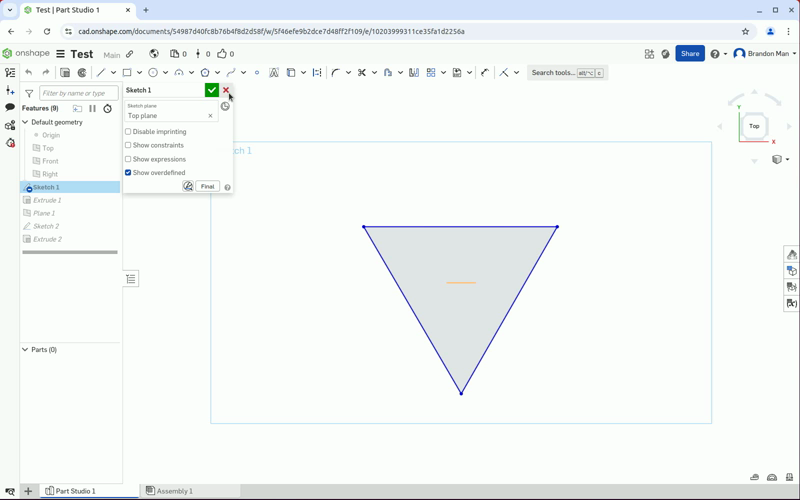
click(229, 92)
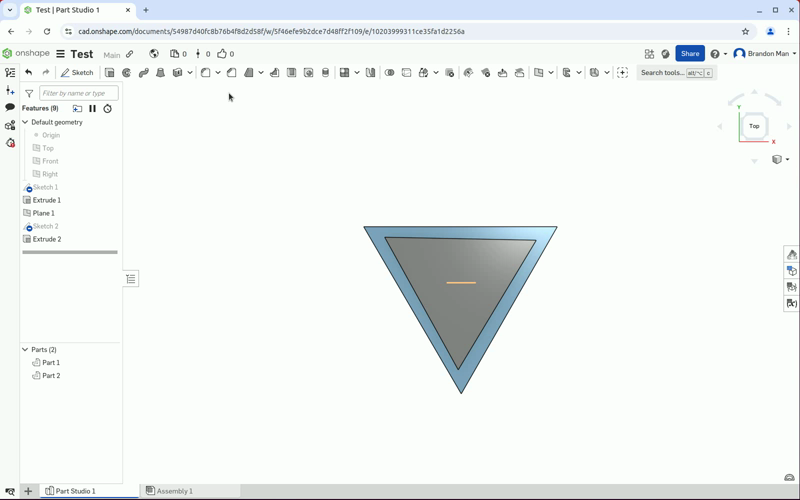
mouse_move(541, 75)
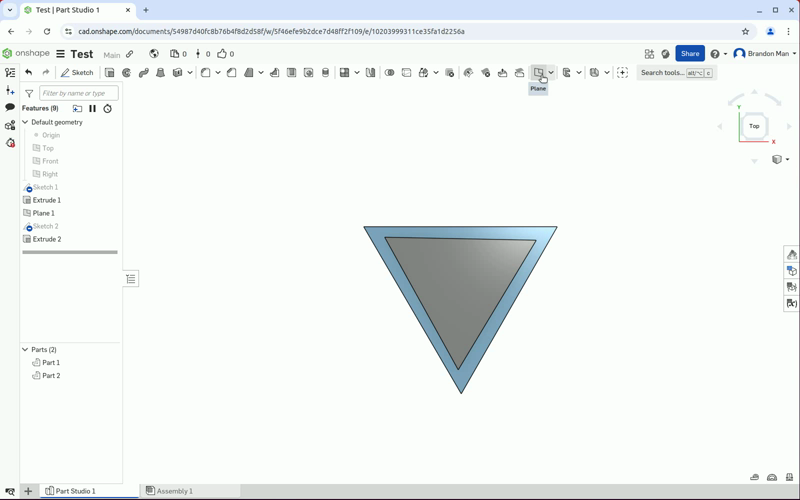
click(541, 75)
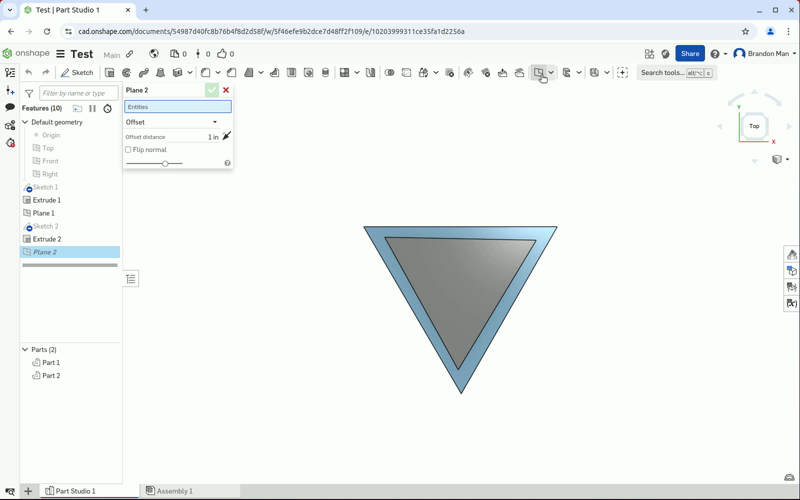
mouse_move(73, 150)
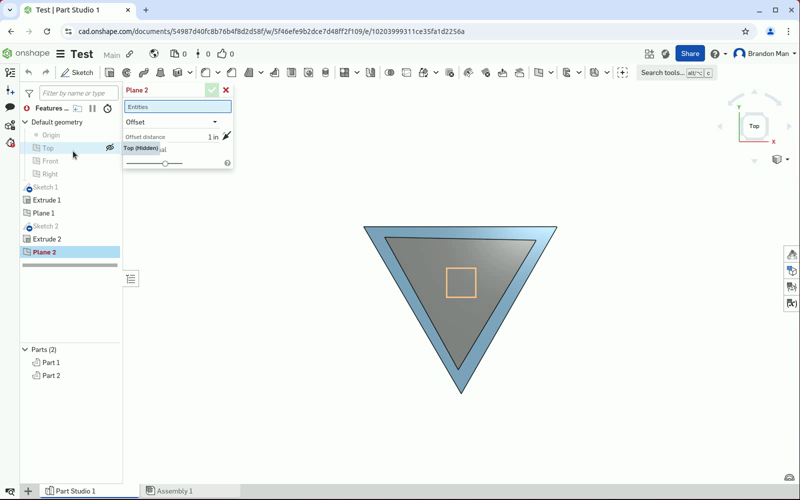
click(73, 150)
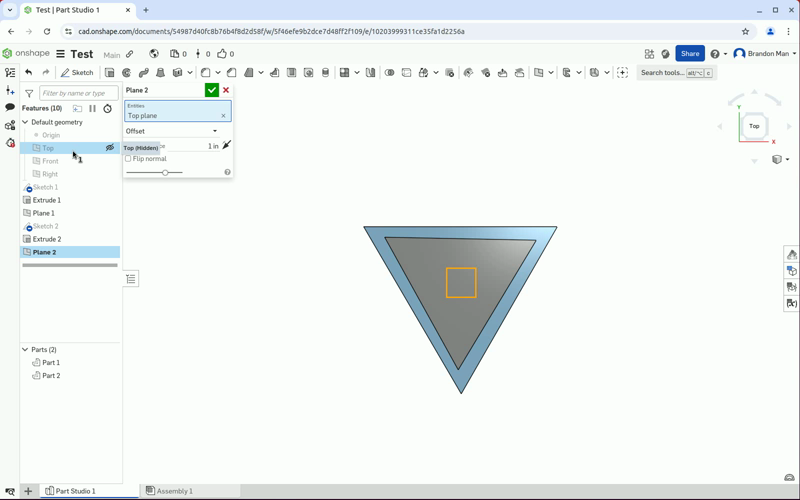
key(tab, 2)
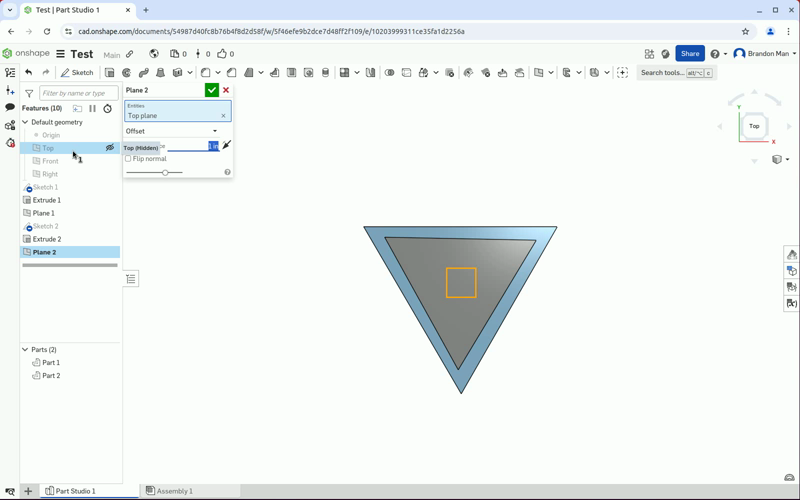
text(7.703)
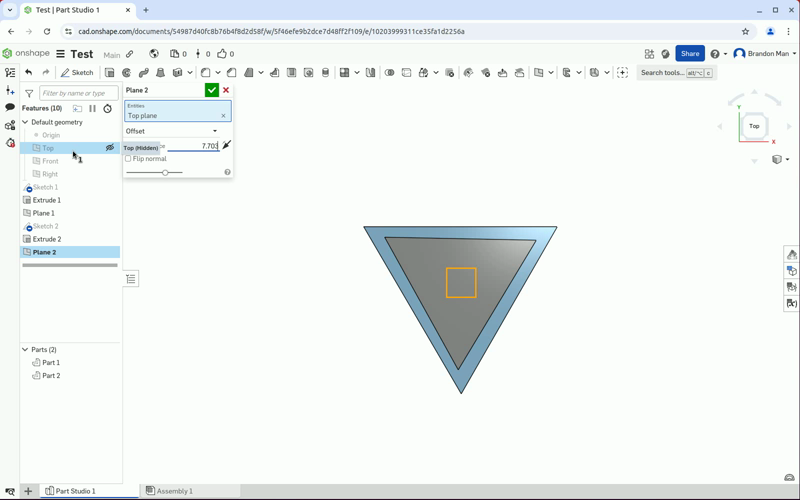
key(enter, 2)
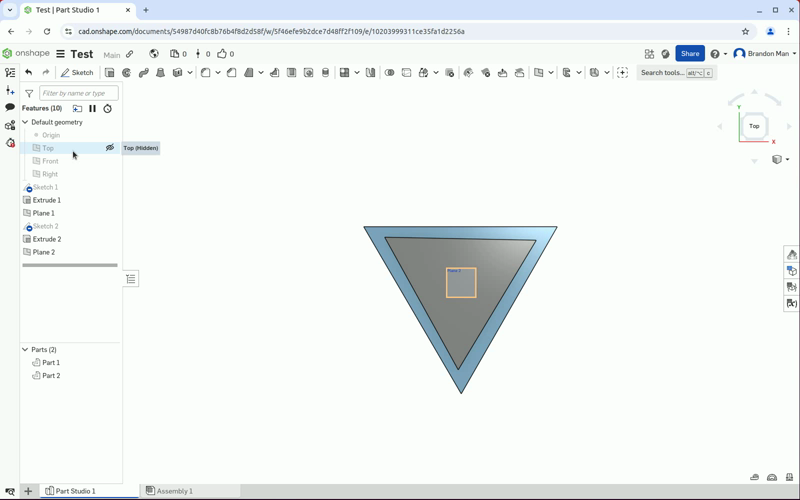
key(shift+s)
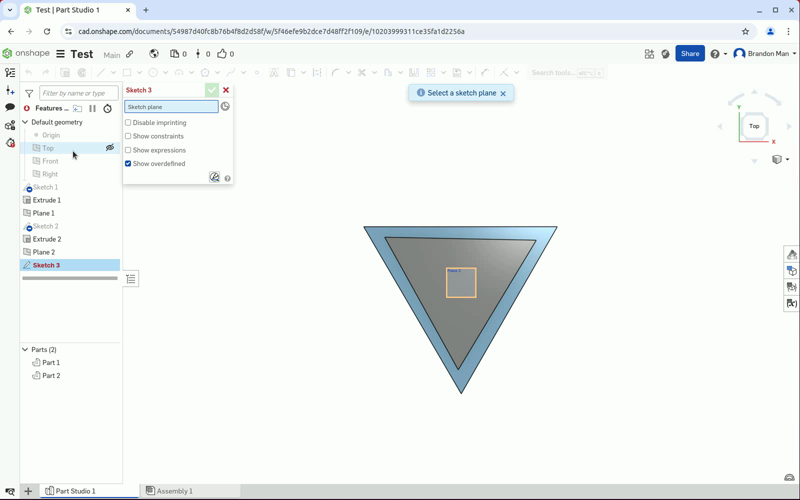
mouse_move(73, 254)
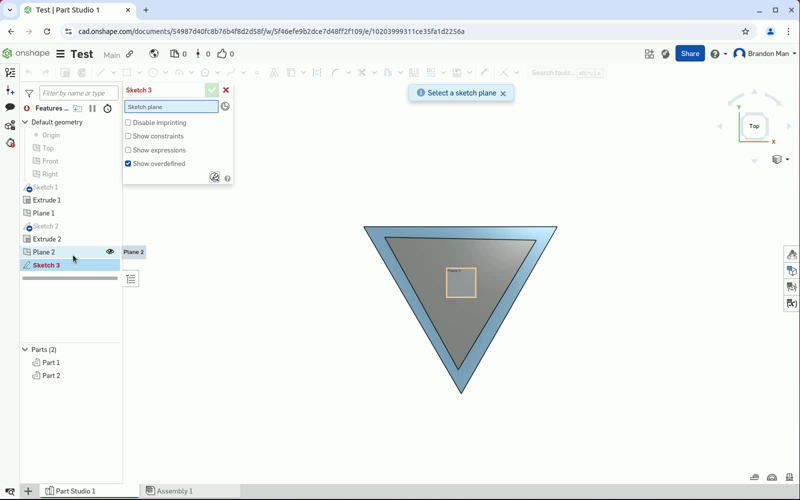
click(73, 254)
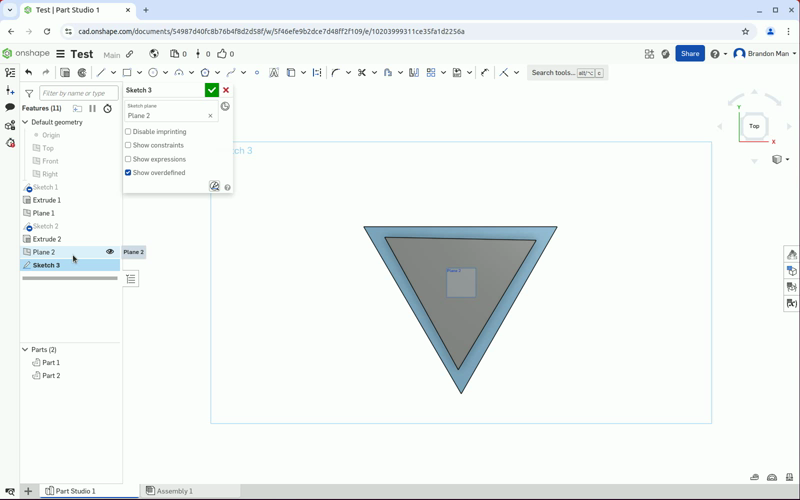
mouse_move(73, 352)
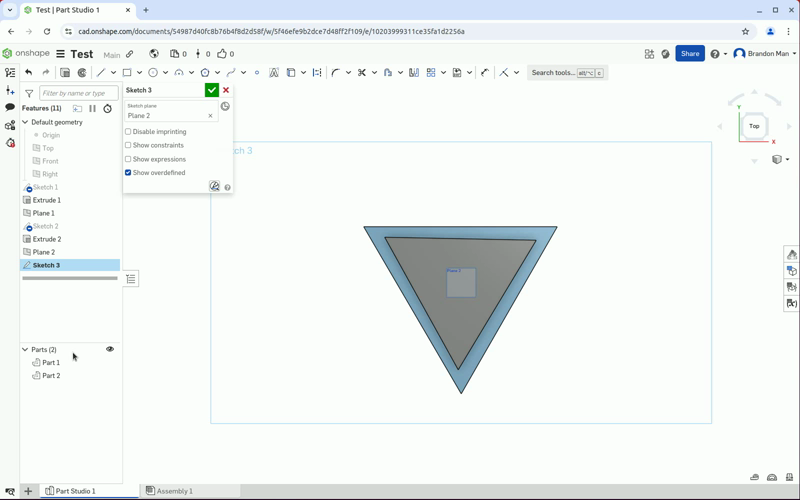
key(y)
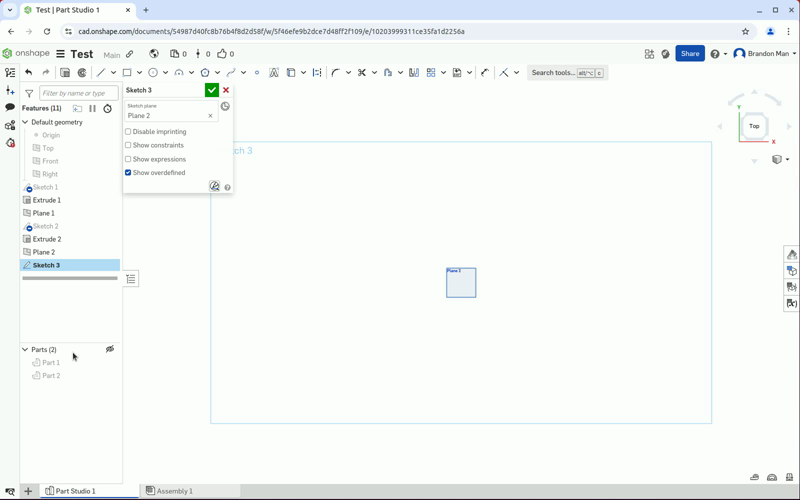
key(l)
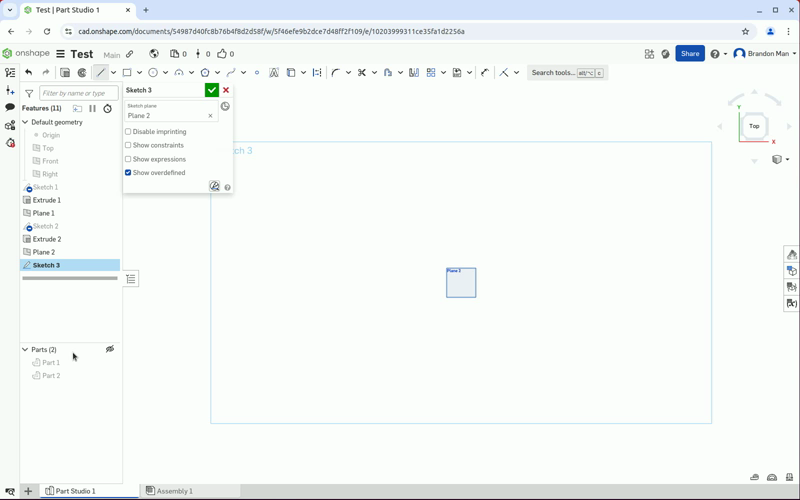
key_down(shift)
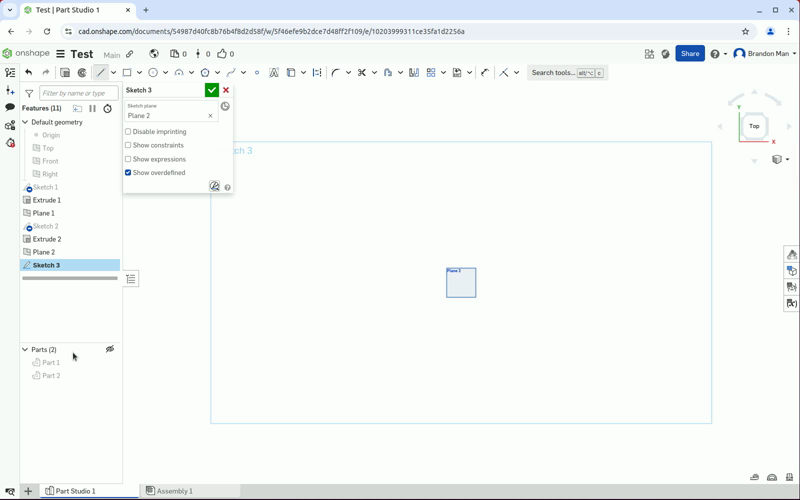
mouse_move(410, 252)
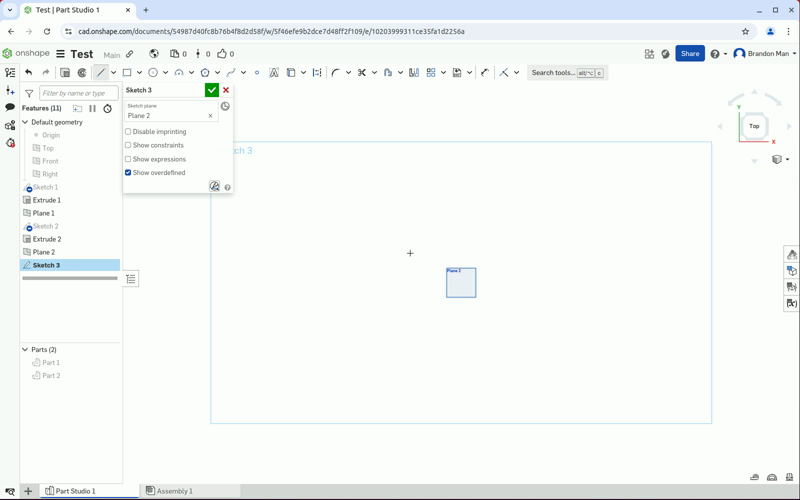
click(410, 252)
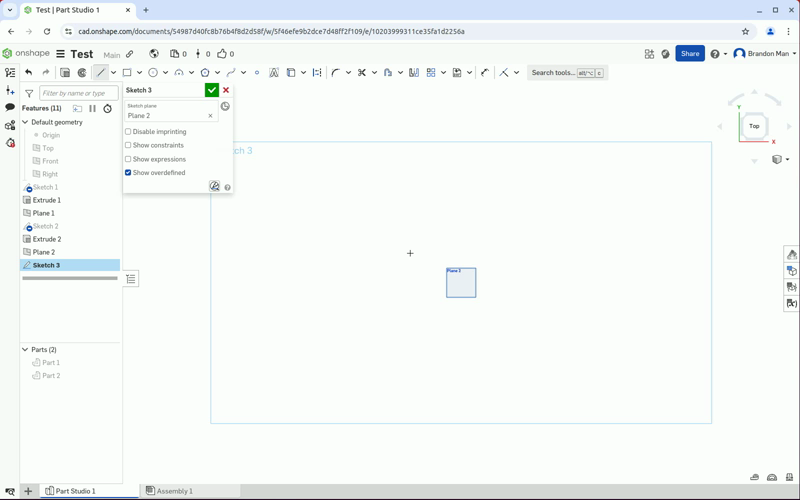
key_up(shift)
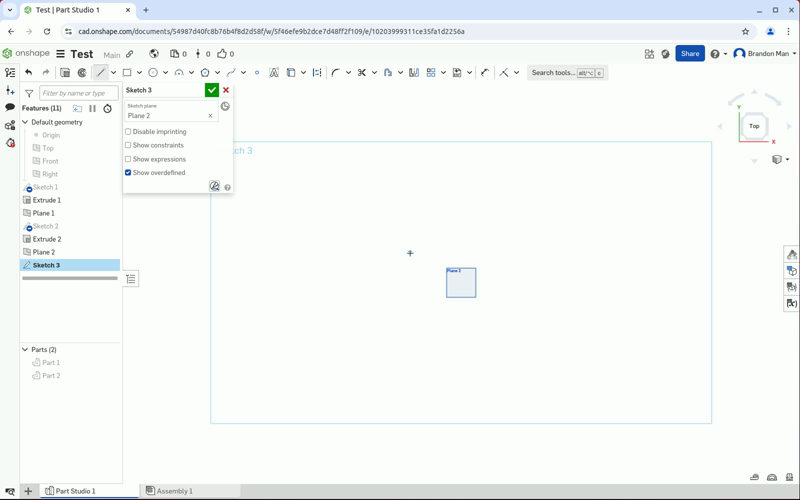
key_down(shift)
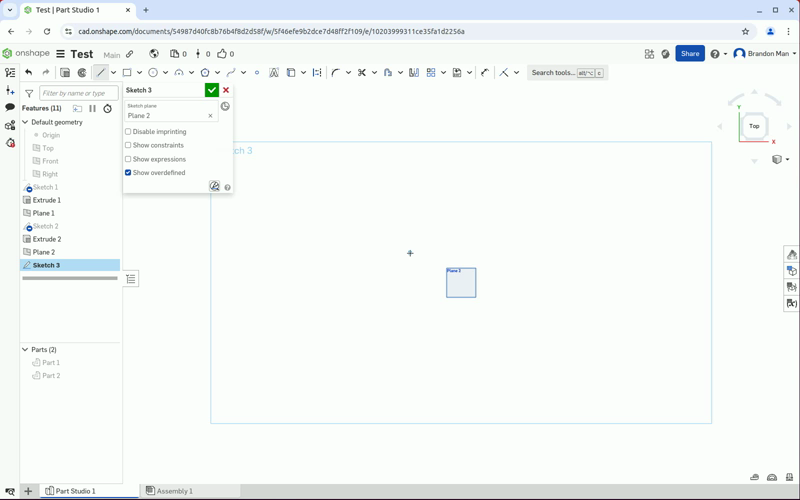
mouse_move(459, 340)
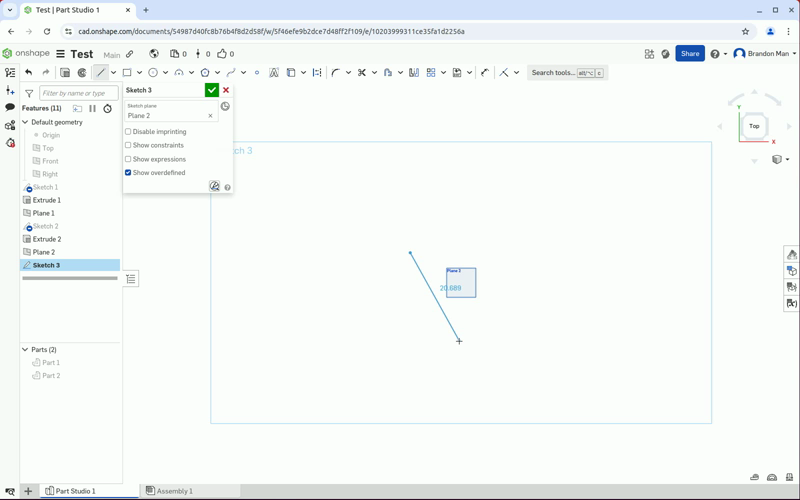
click(459, 340)
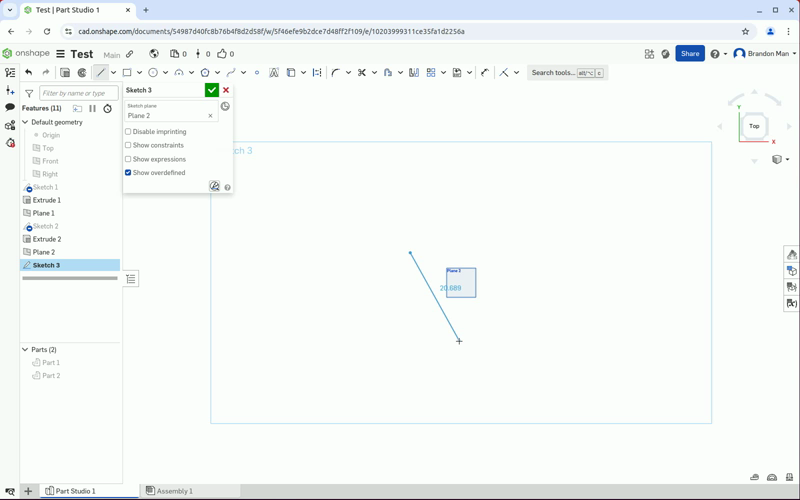
key_up(shift)
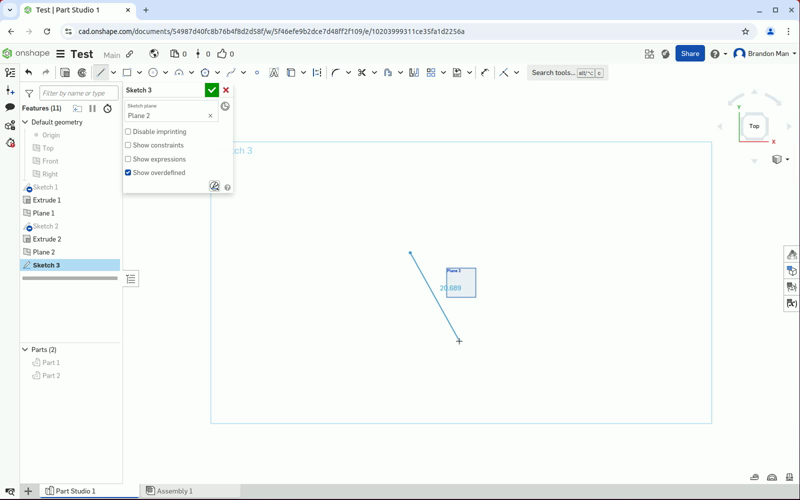
key_down(shift)
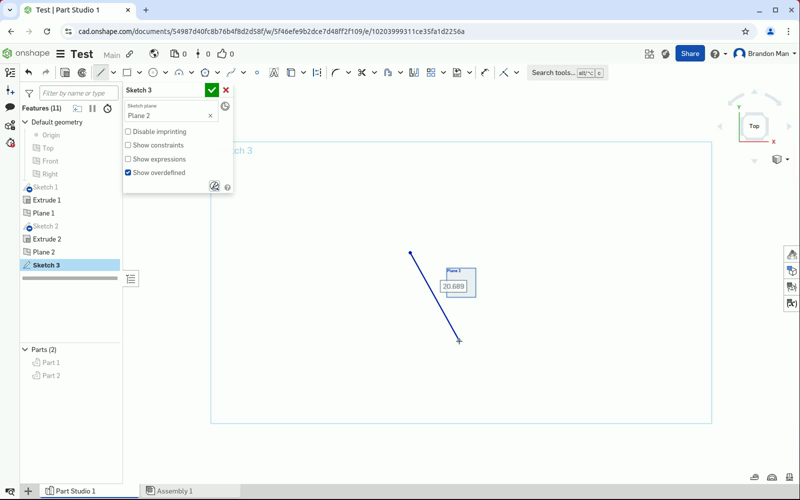
mouse_move(511, 254)
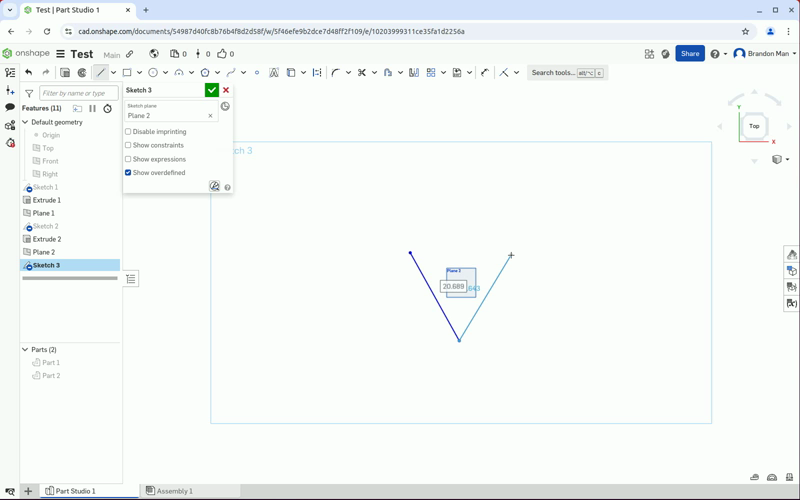
click(511, 254)
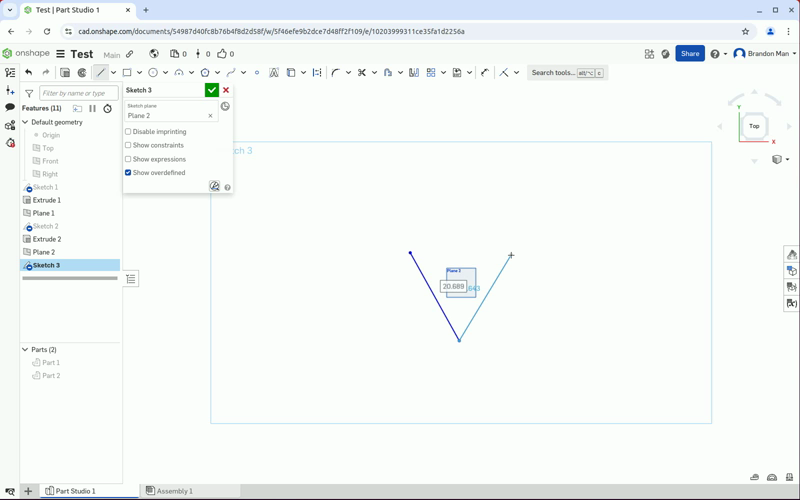
key_up(shift)
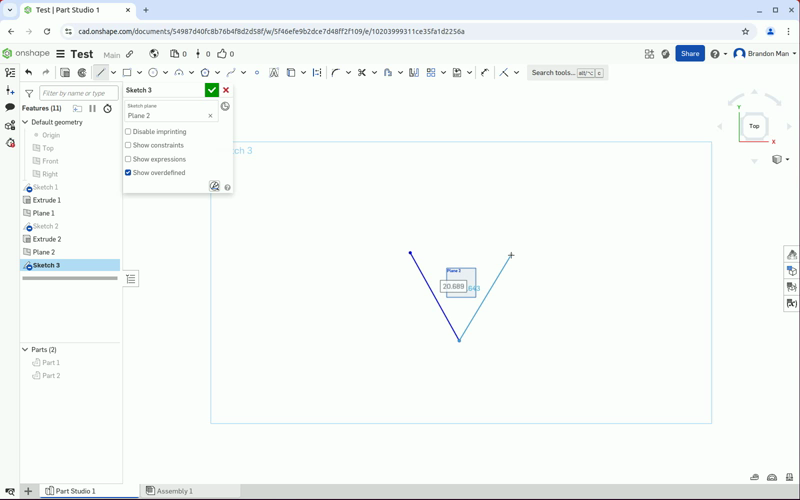
key_down(shift)
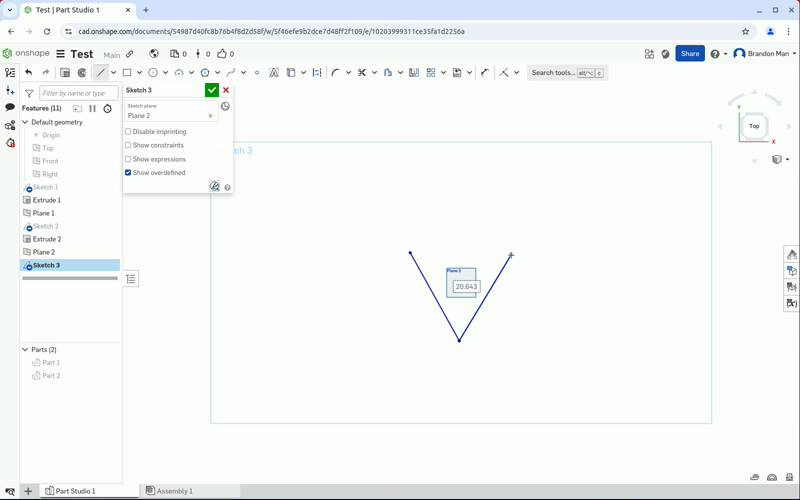
mouse_move(410, 252)
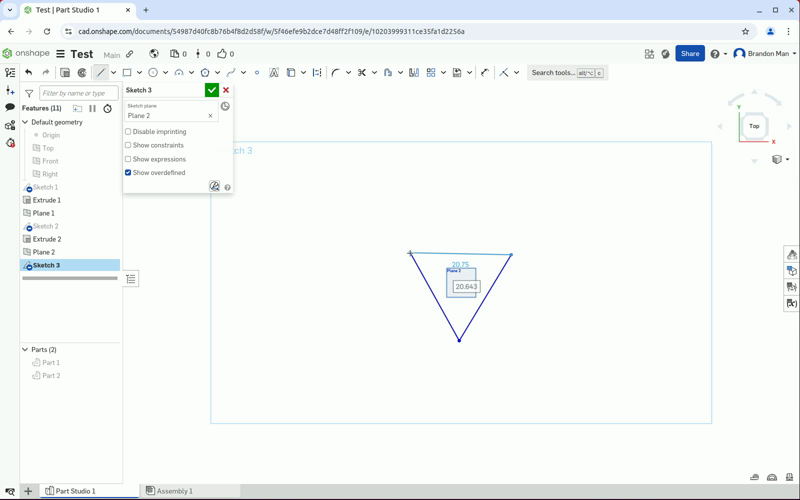
key_up(shift)
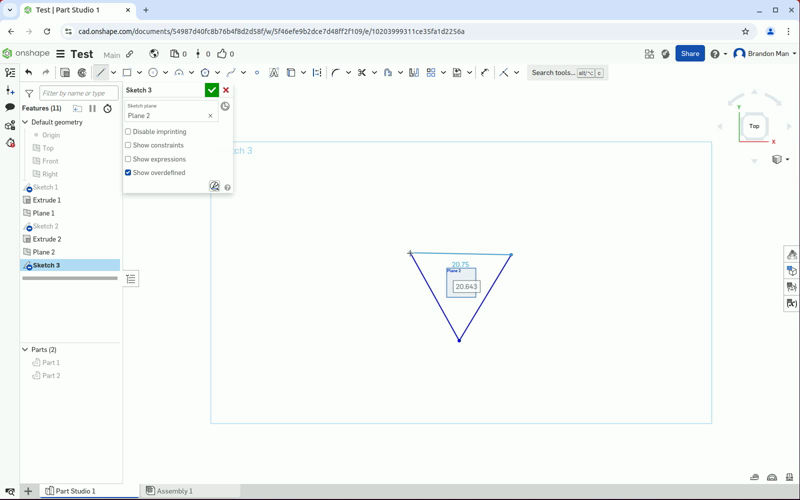
click(410, 252)
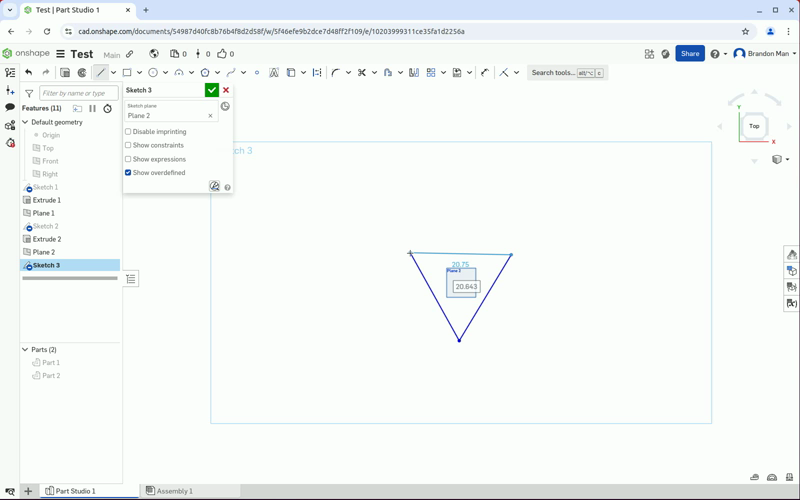
key(esc)
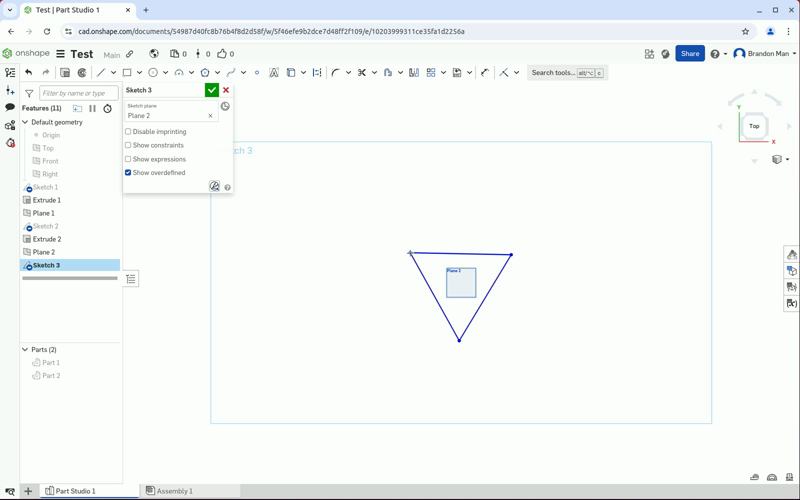
mouse_move(465, 307)
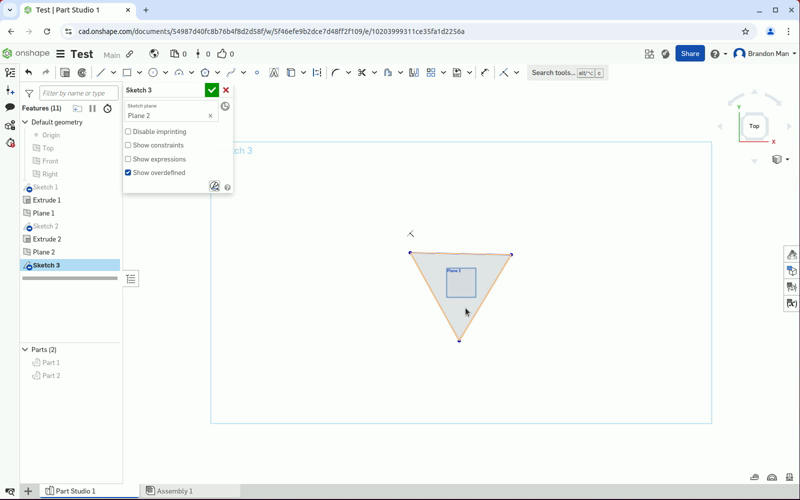
click(465, 307)
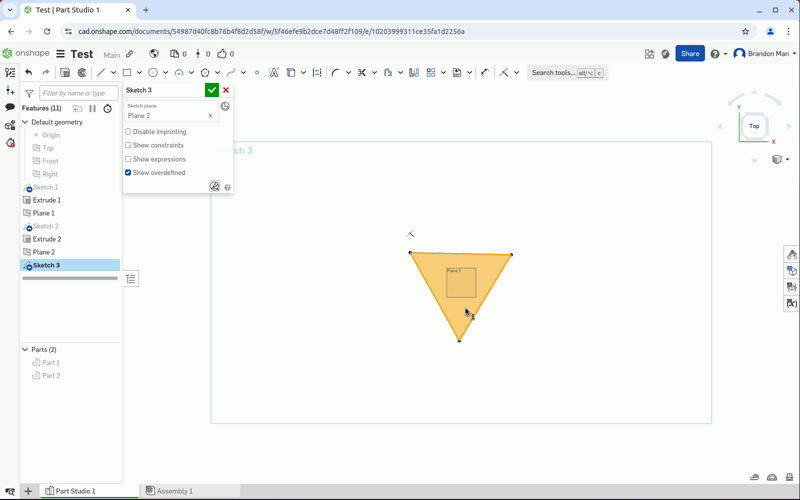
mouse_move(73, 352)
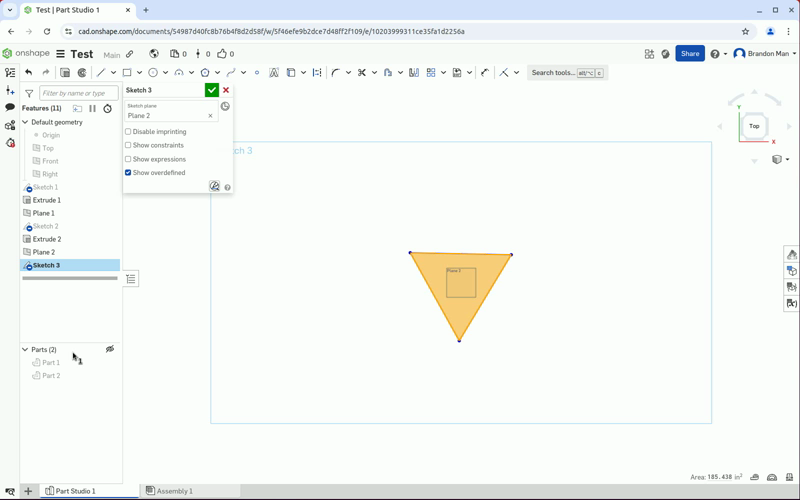
key(shift+y)
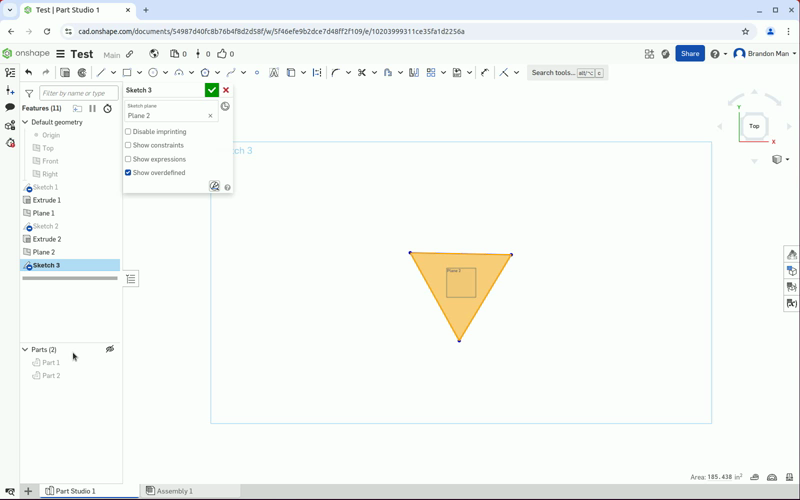
key(shift+e)
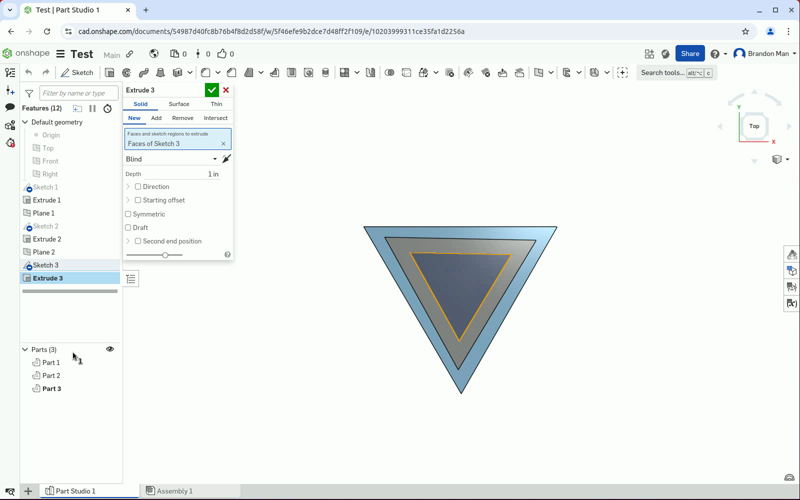
mouse_move(143, 106)
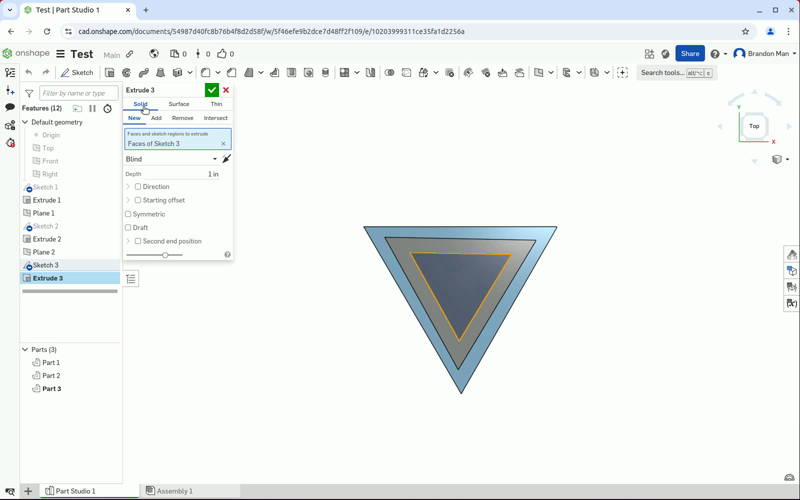
click(143, 106)
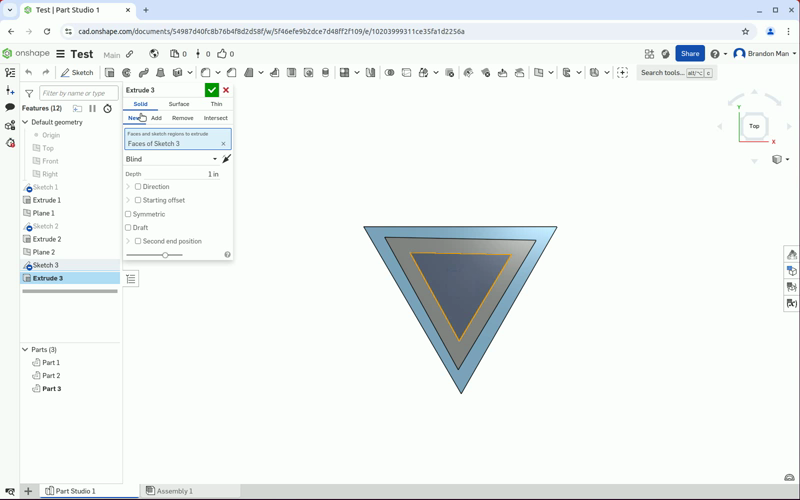
mouse_move(137, 120)
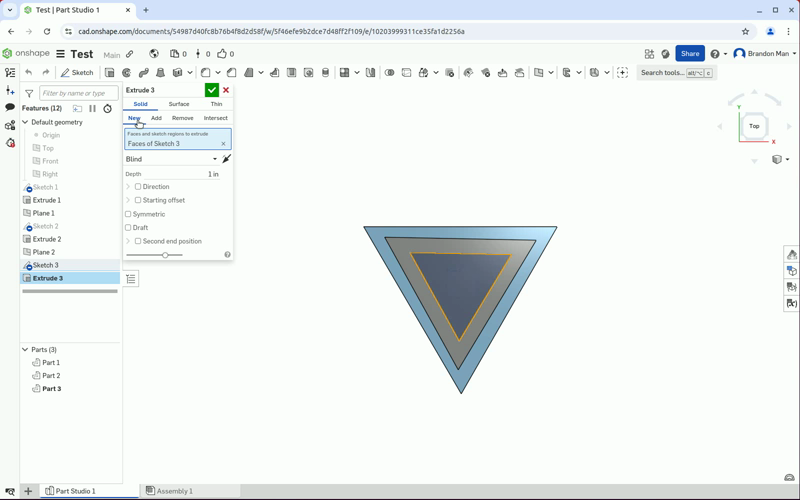
click(137, 120)
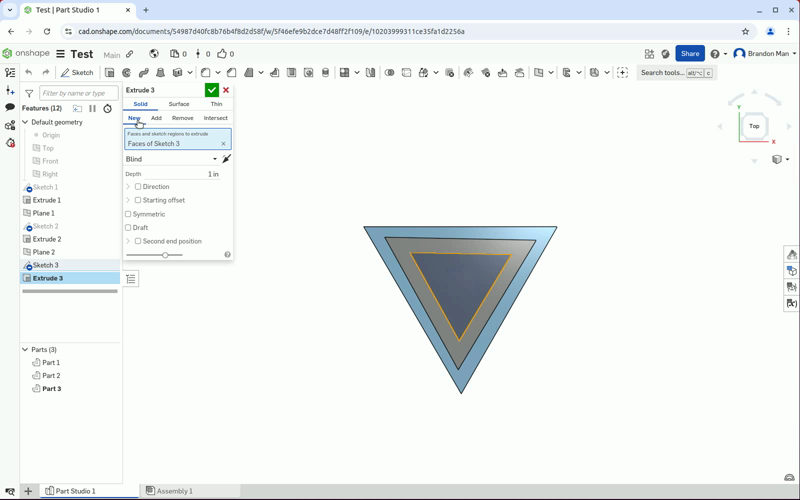
key(tab, 4)
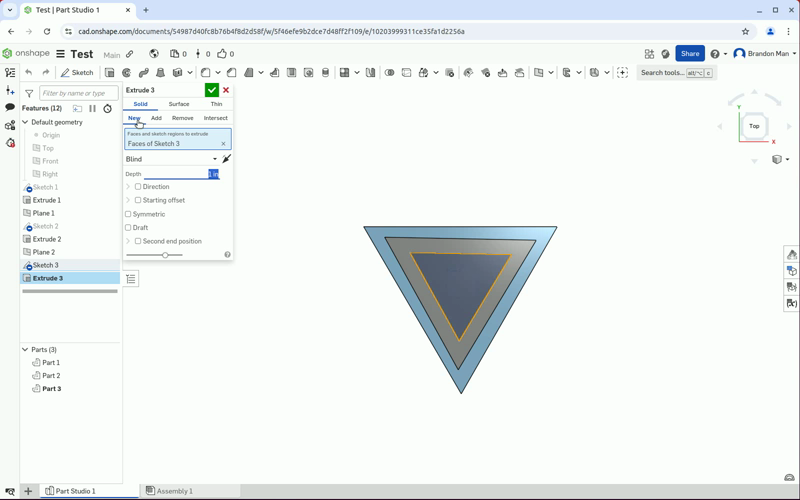
text(3.851)
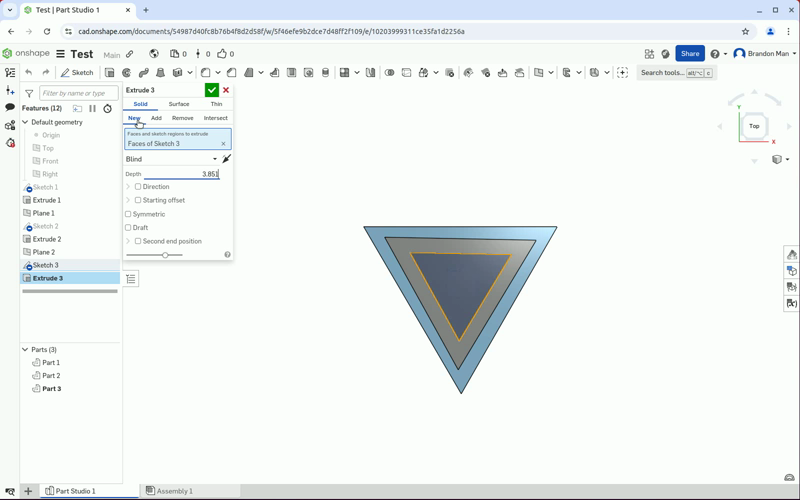
key(enter)
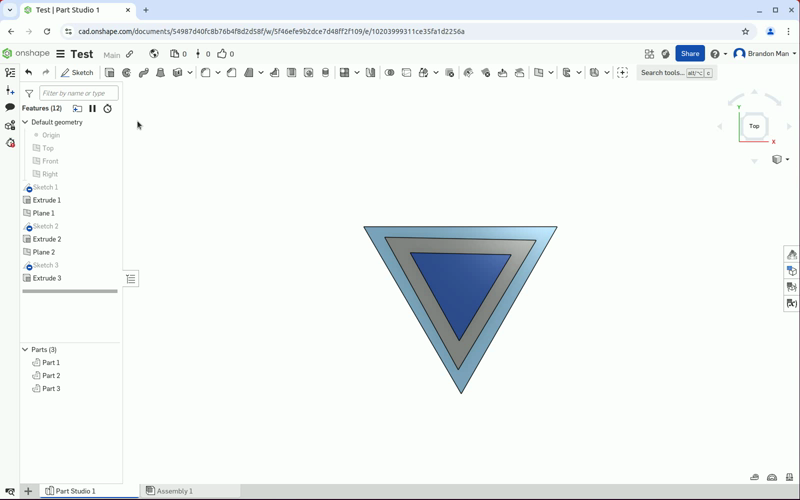
key(shift+h)
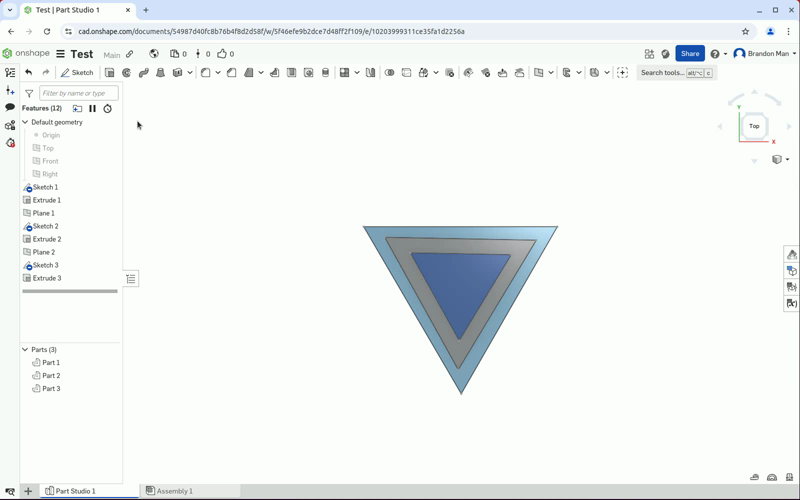
key(shift+h)
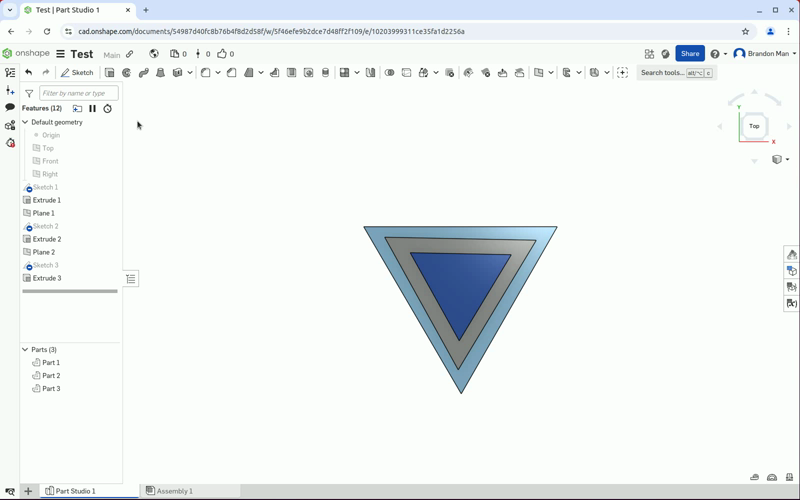
mouse_move(73, 189)
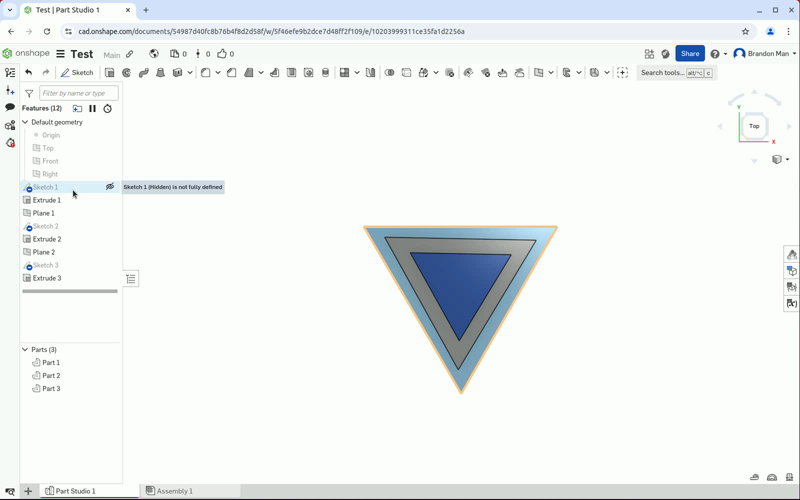
click(73, 189)
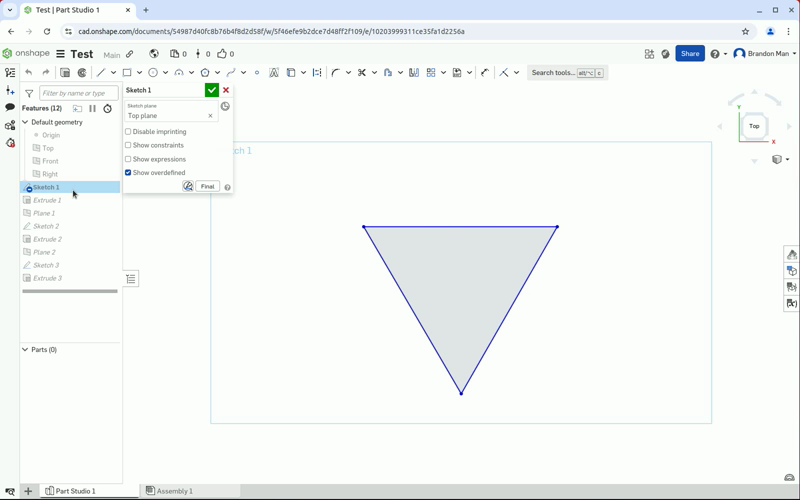
mouse_move(229, 92)
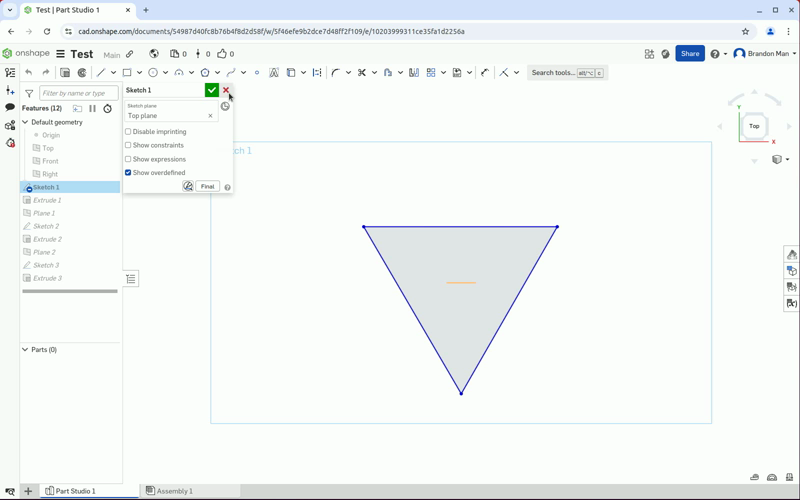
click(229, 92)
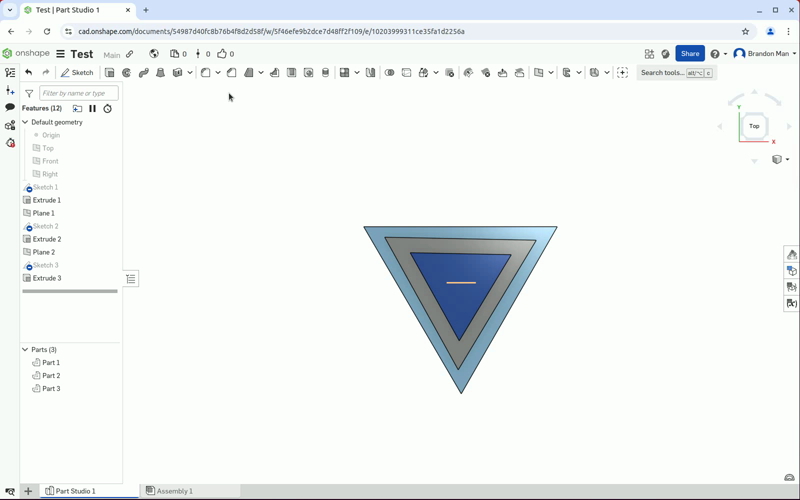
mouse_move(541, 75)
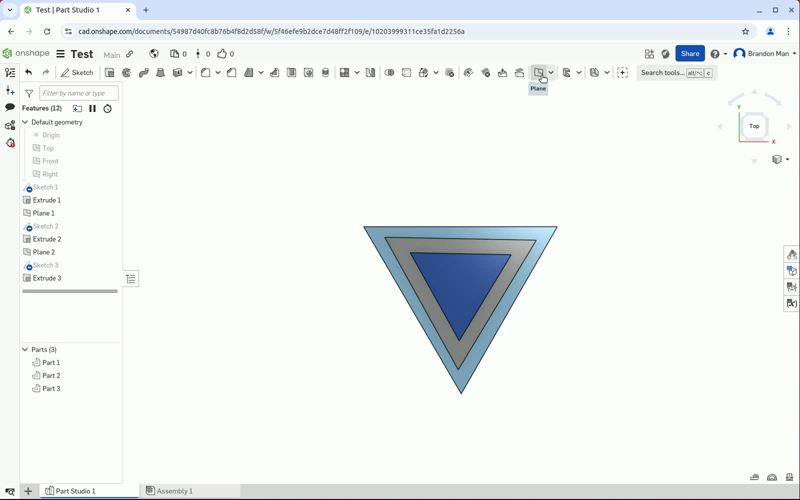
click(541, 75)
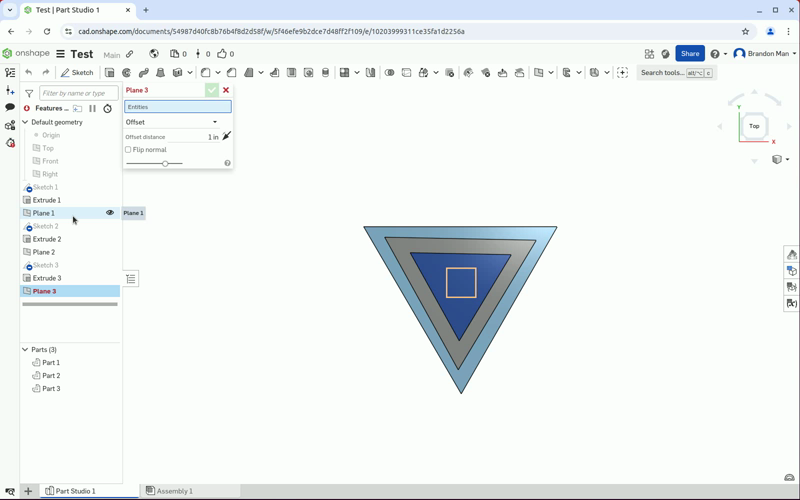
scroll(3)
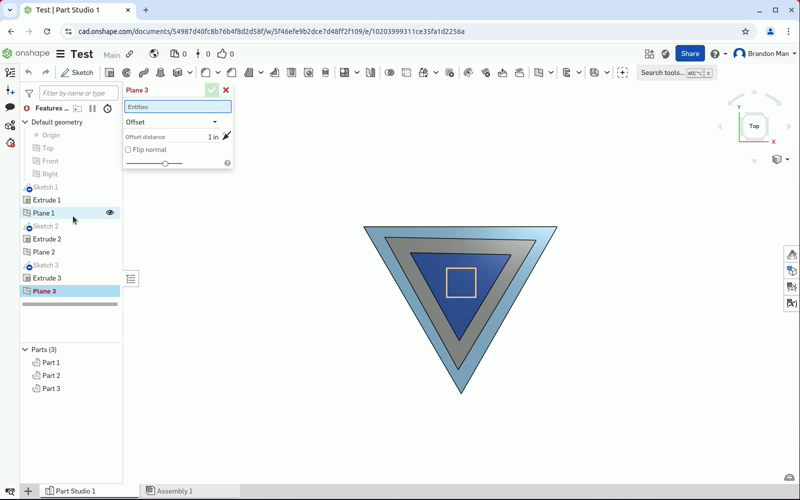
mouse_move(73, 150)
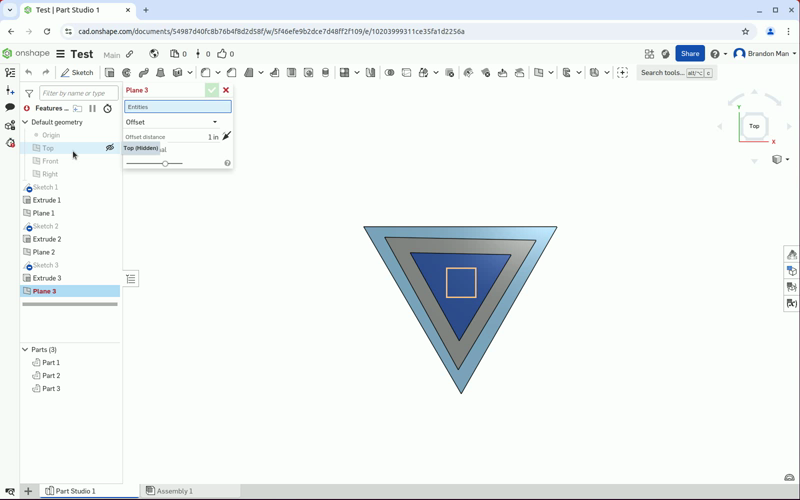
click(73, 150)
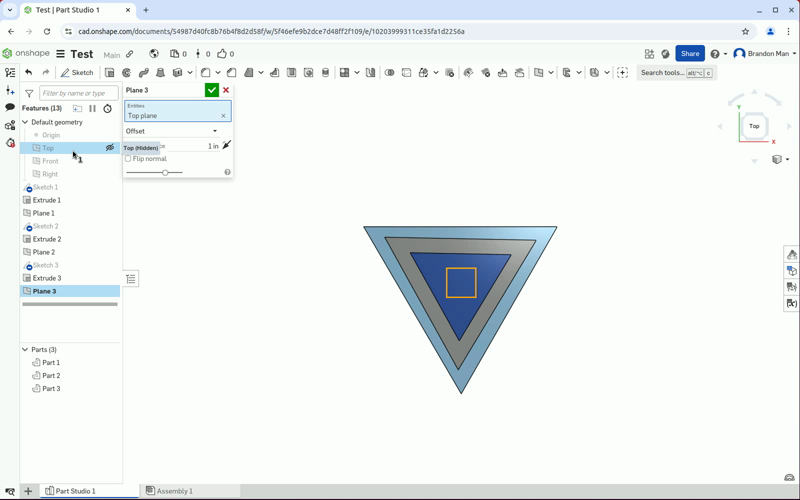
key(tab, 2)
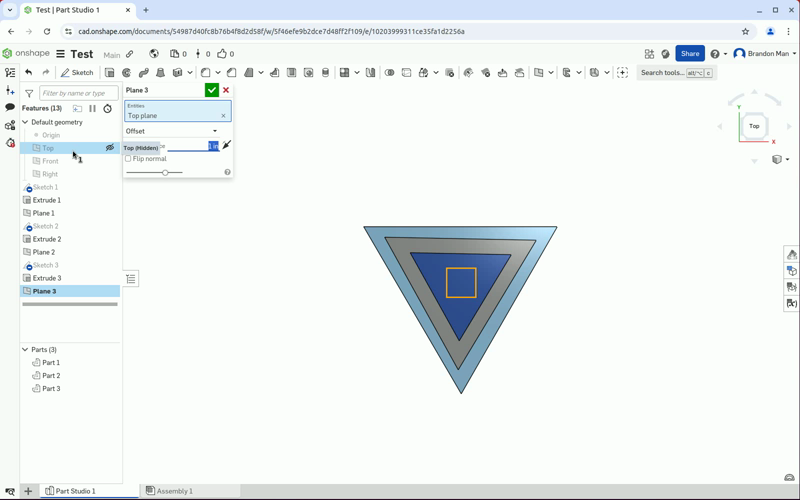
text(11.554)
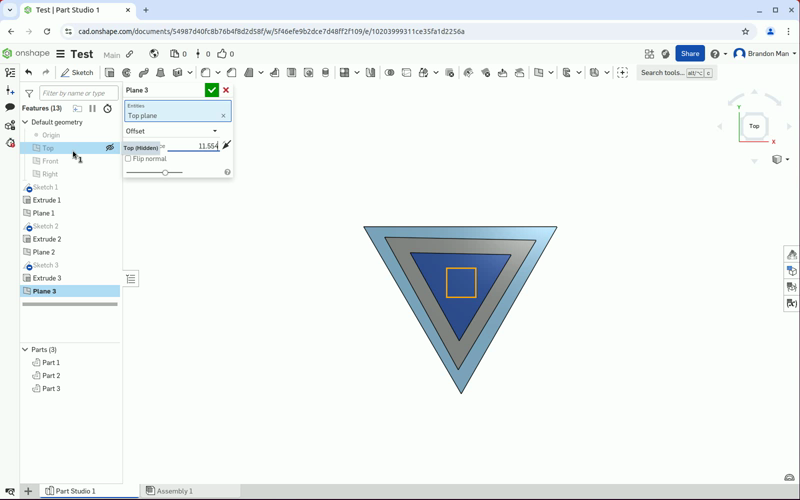
key(enter, 2)
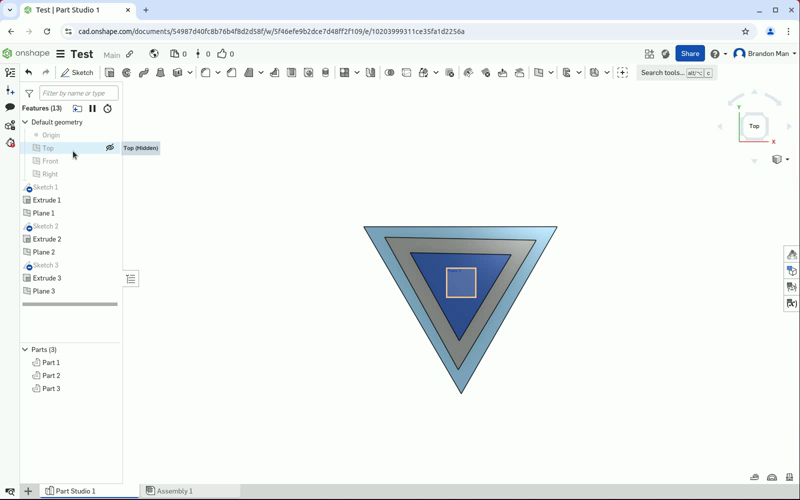
key(shift+s)
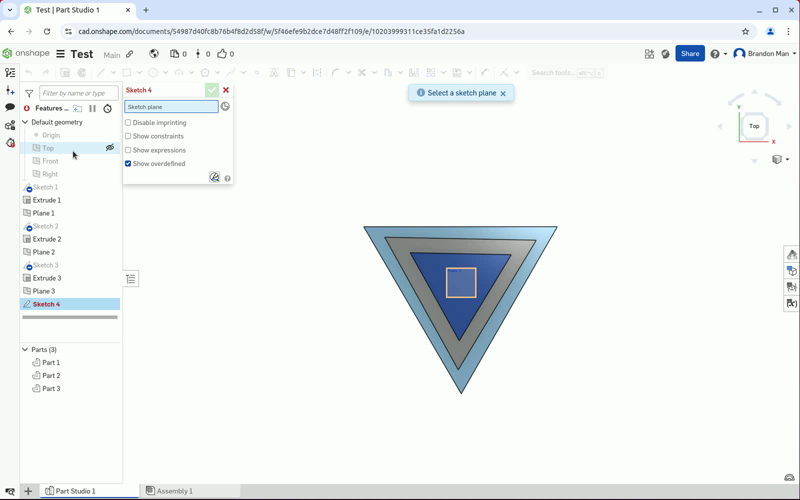
mouse_move(73, 293)
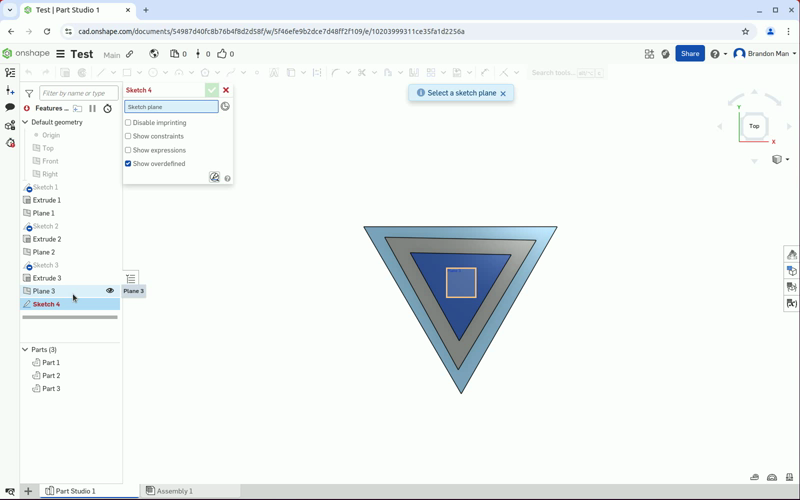
click(73, 293)
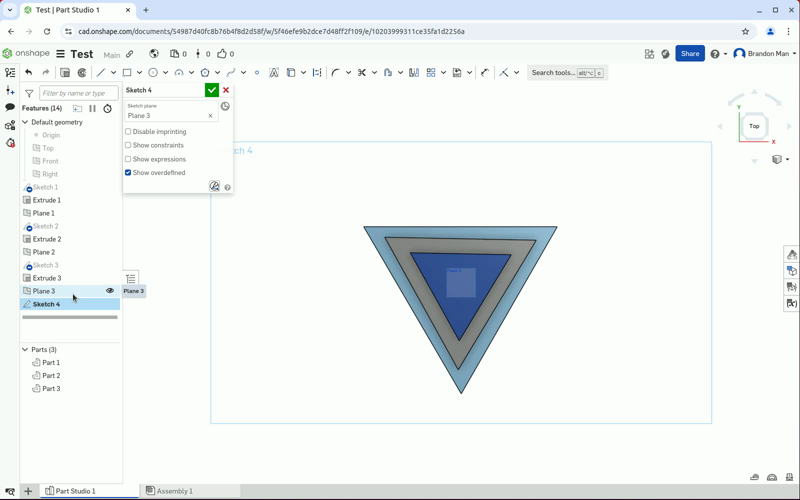
mouse_move(73, 352)
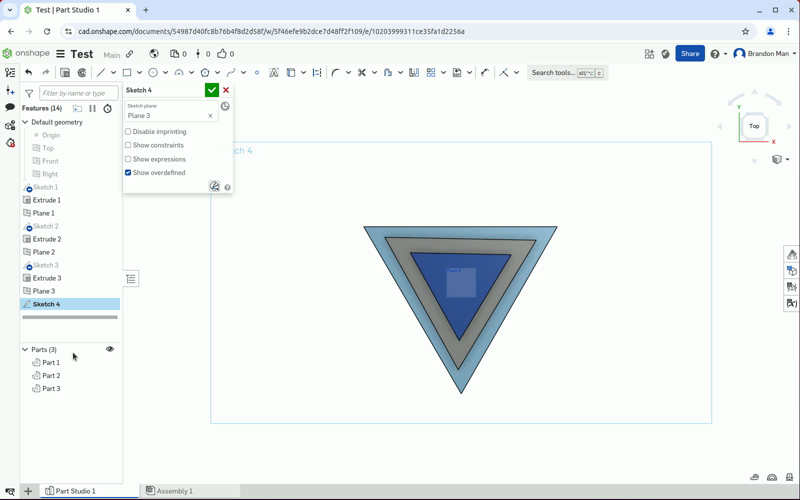
key(y)
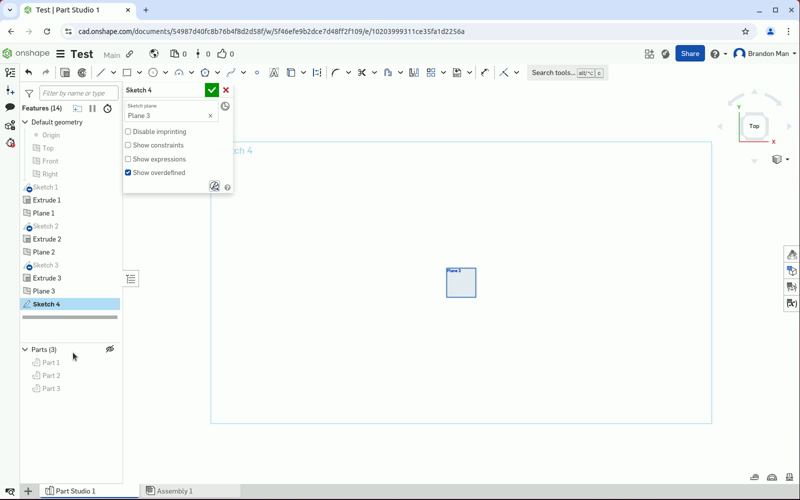
key(l)
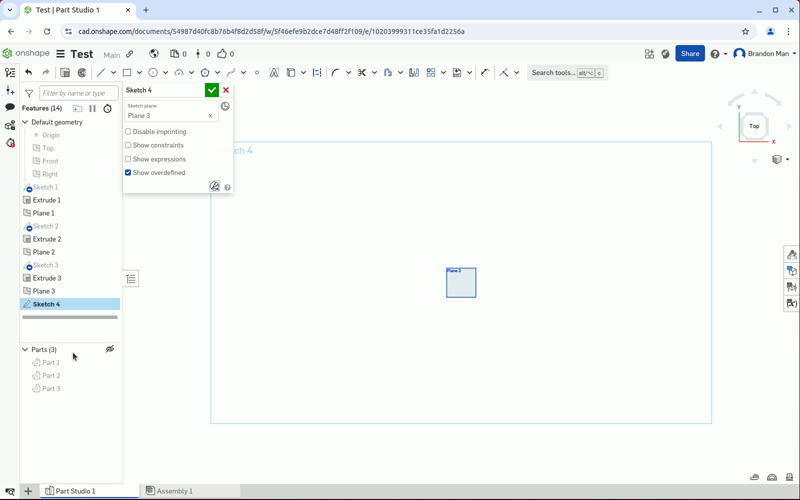
key_down(shift)
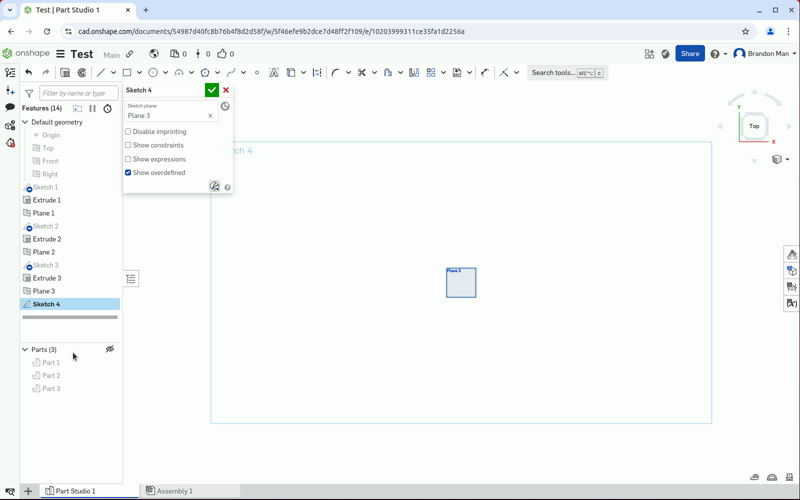
mouse_move(443, 272)
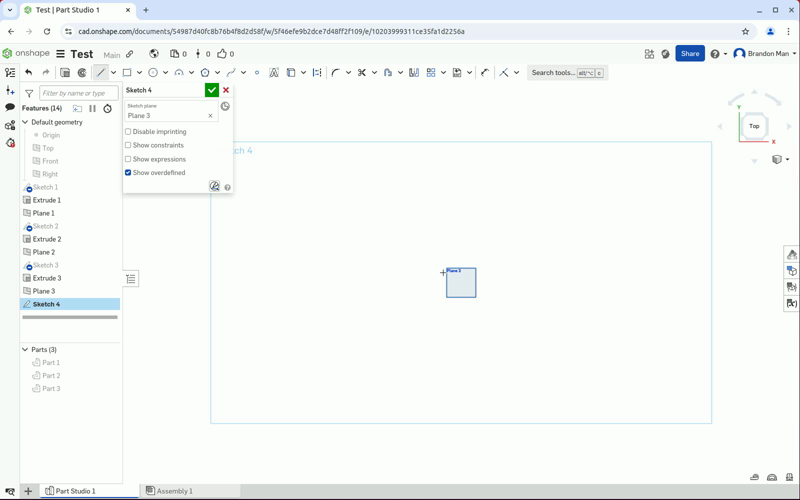
click(443, 272)
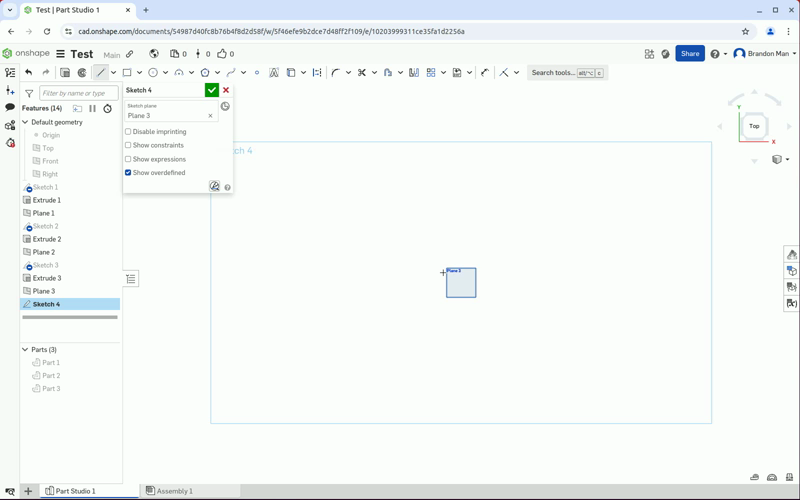
key_up(shift)
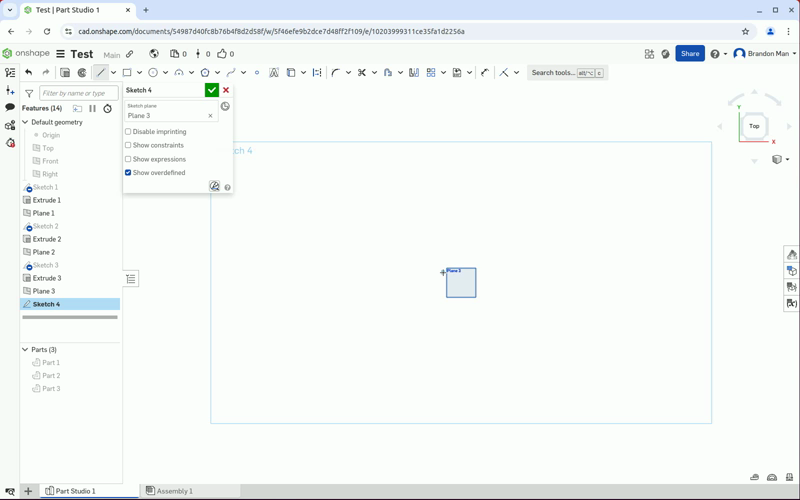
key_down(shift)
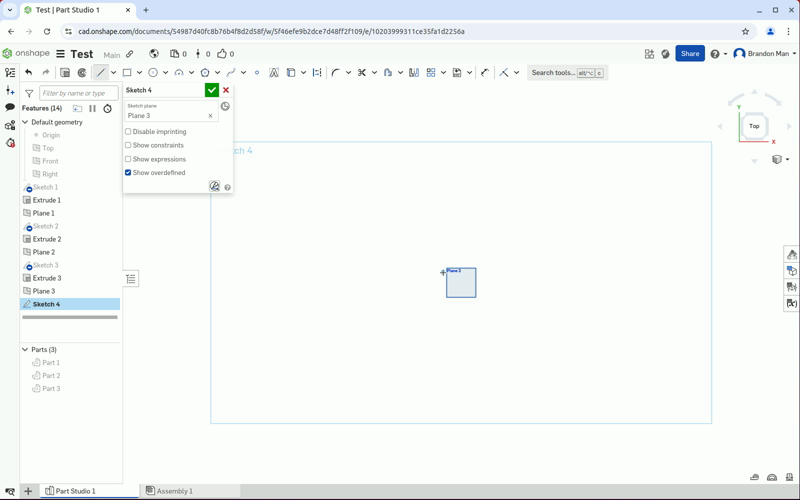
mouse_move(473, 272)
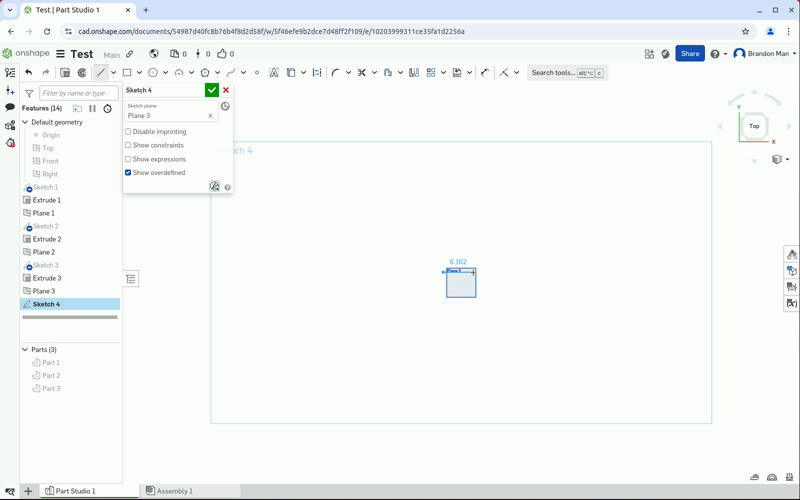
mouse_move(461, 304)
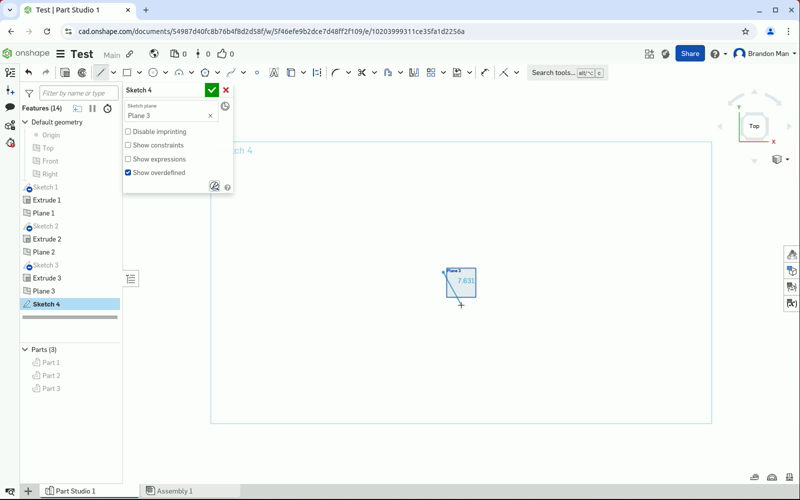
click(461, 304)
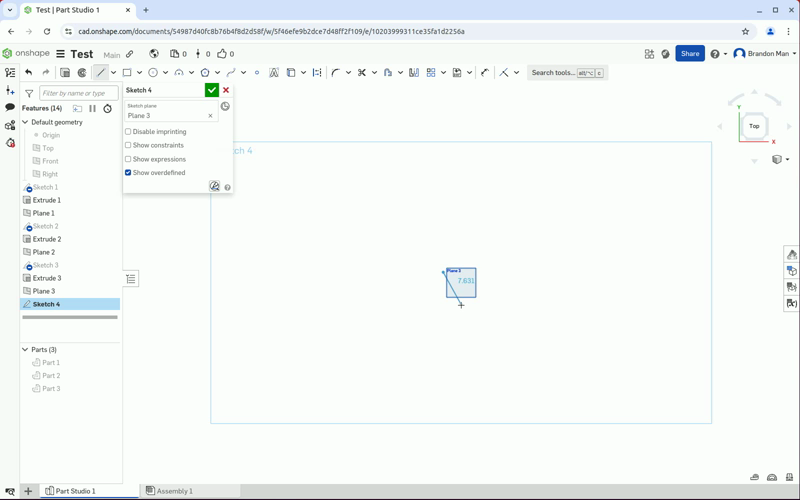
key_up(shift)
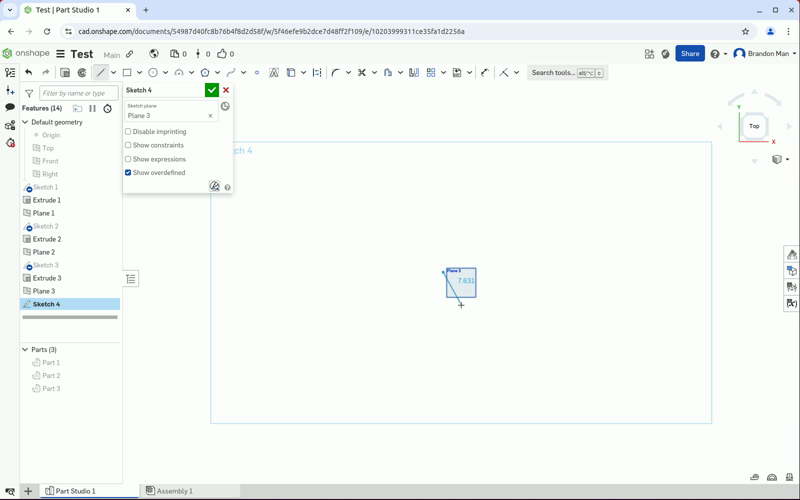
key_down(shift)
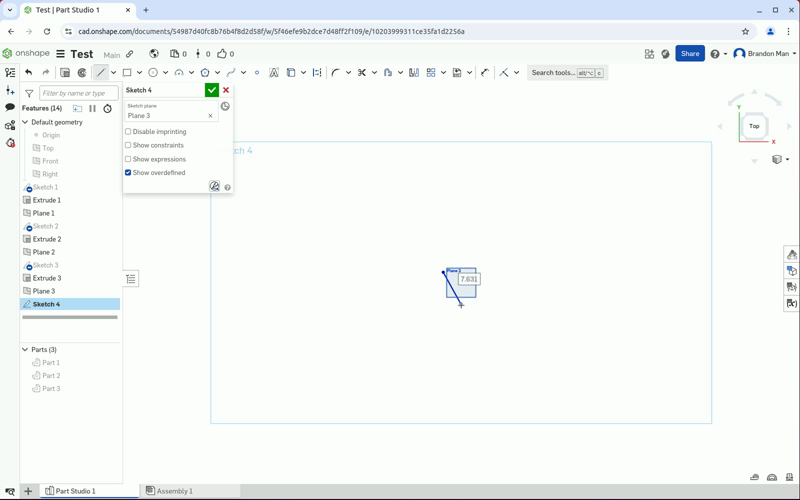
mouse_move(491, 304)
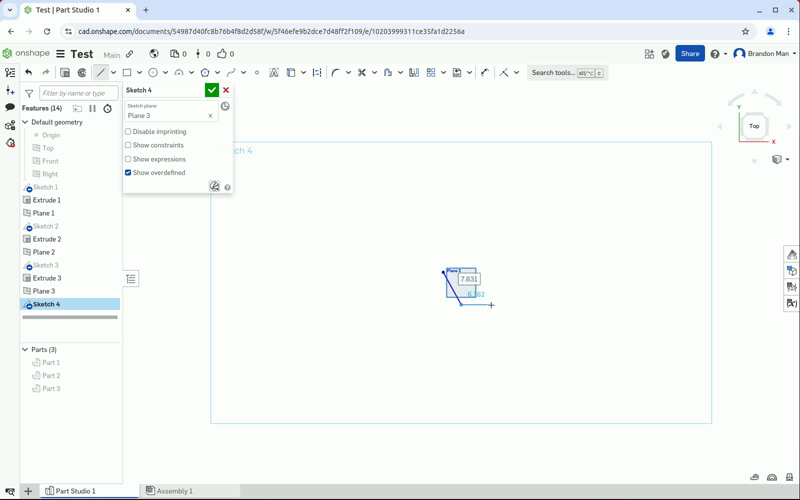
mouse_move(480, 273)
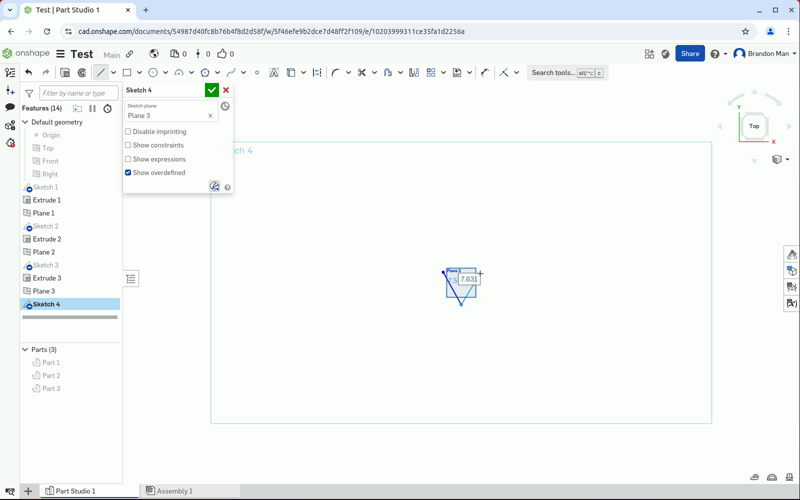
click(480, 273)
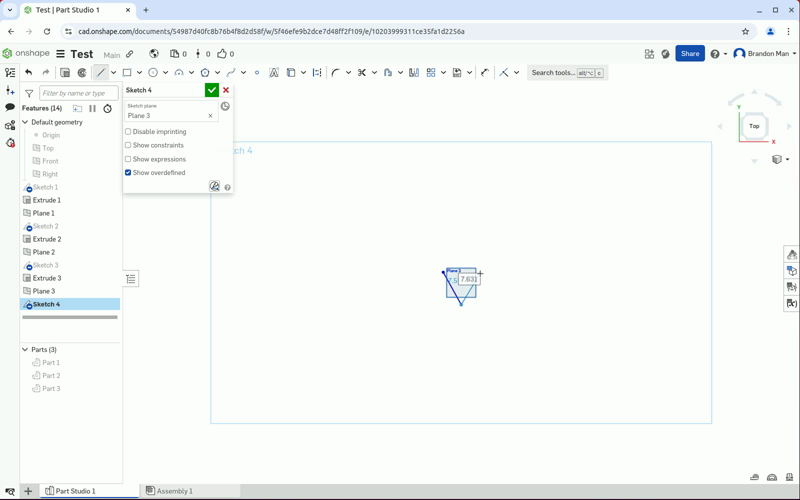
key_up(shift)
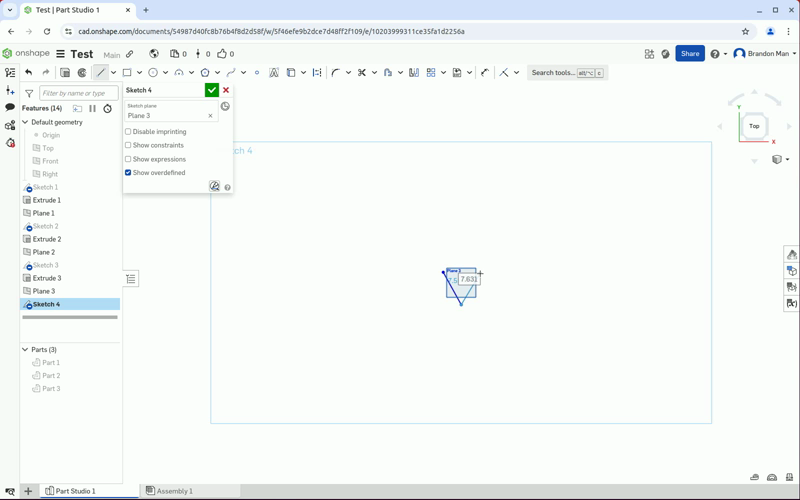
mouse_move(510, 273)
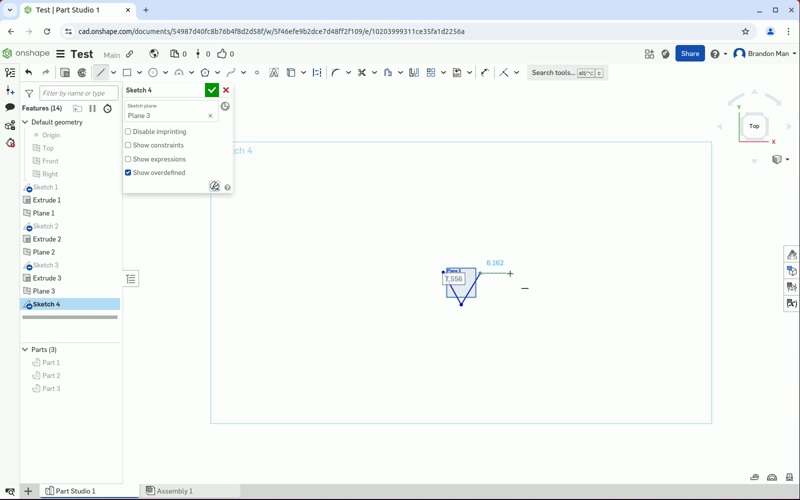
key_down(shift)
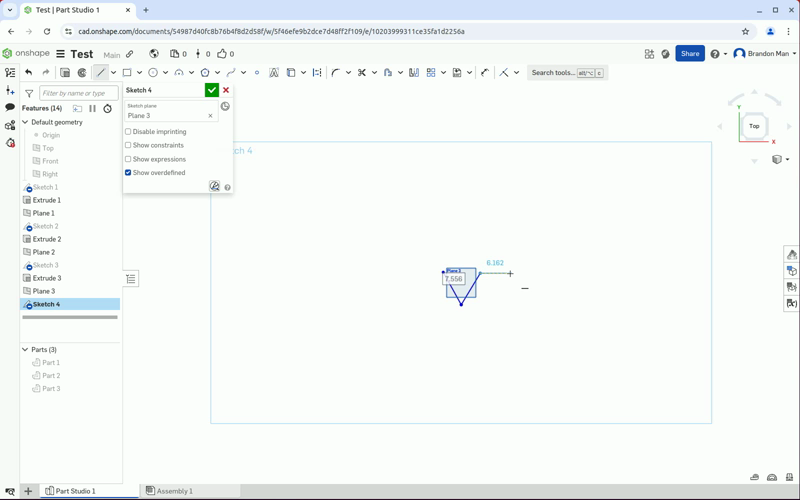
mouse_move(443, 272)
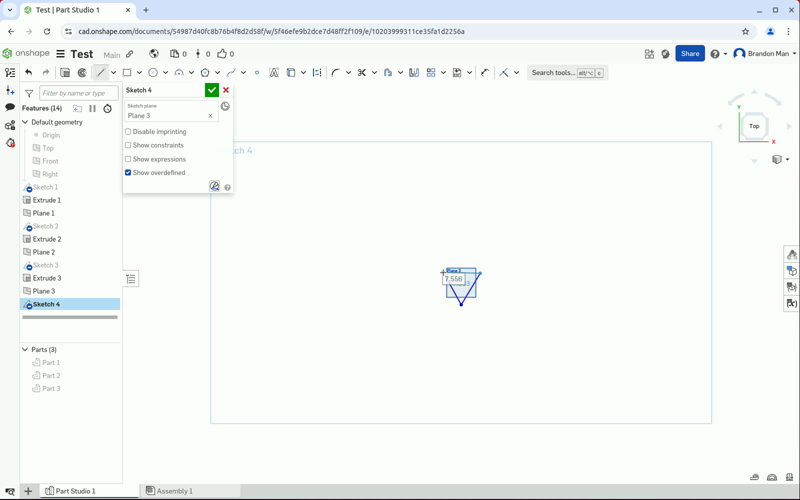
key_up(shift)
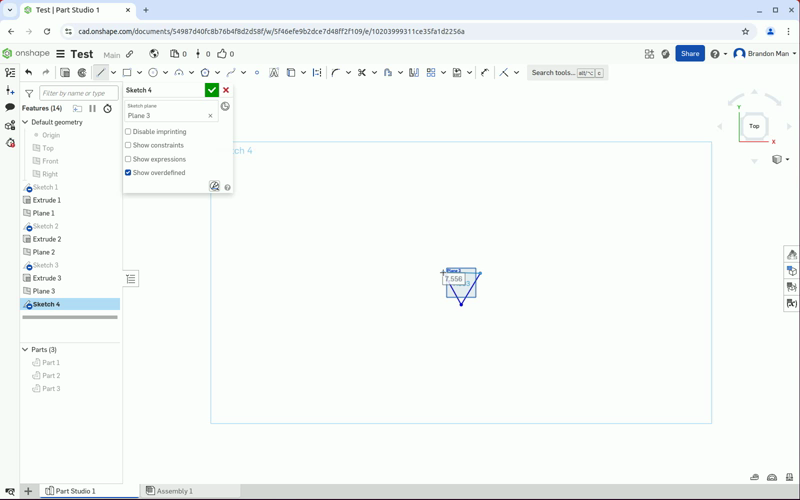
click(443, 272)
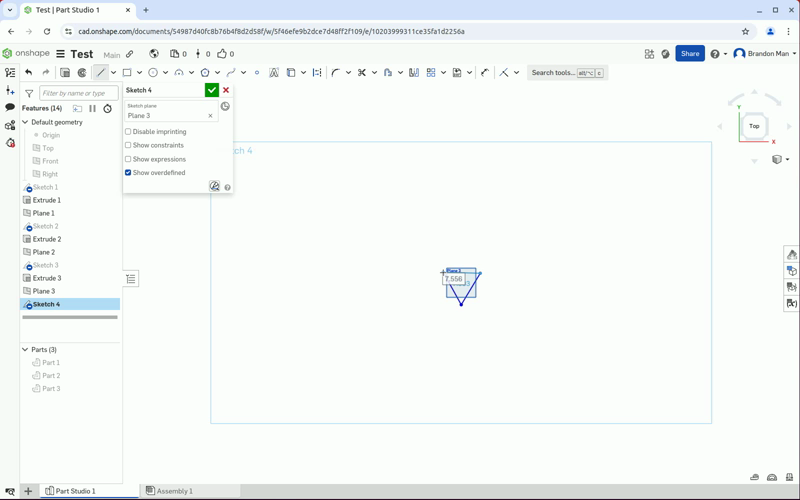
key(esc)
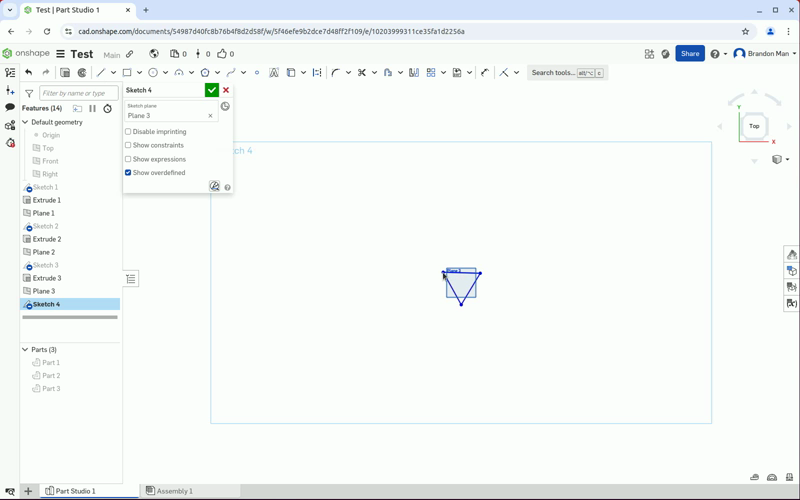
mouse_move(458, 286)
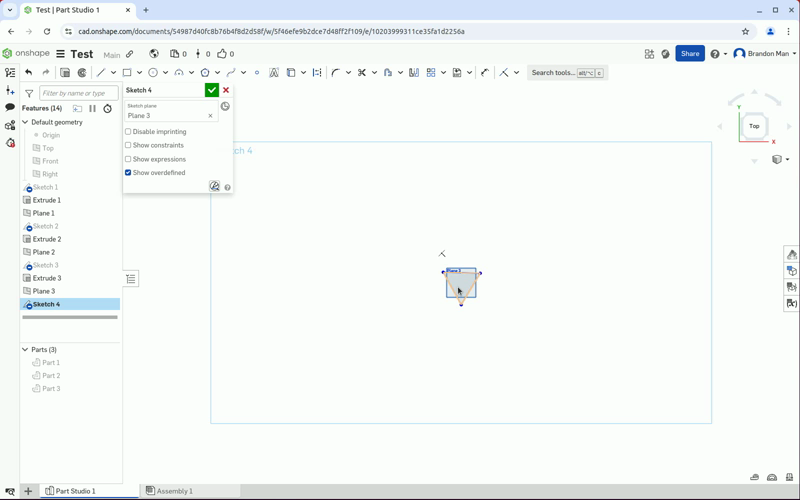
scroll(6)
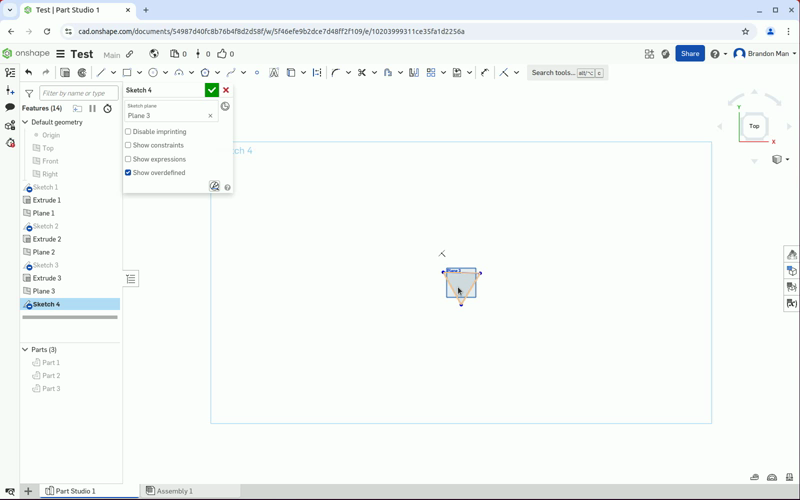
scroll(6)
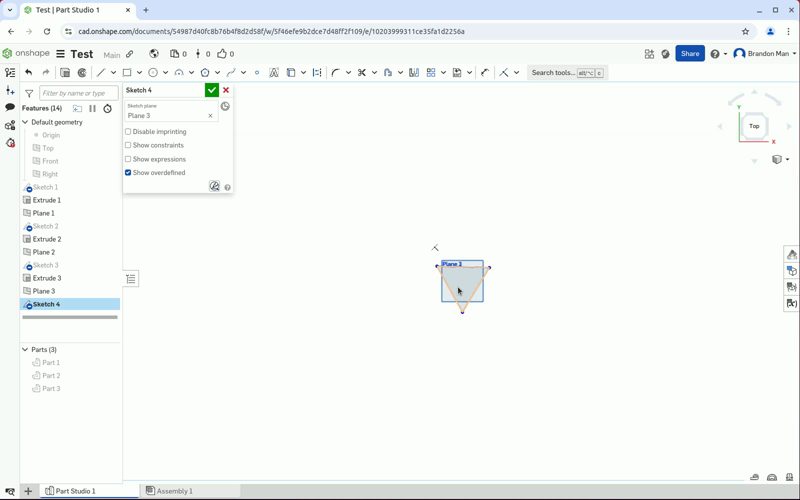
scroll(6)
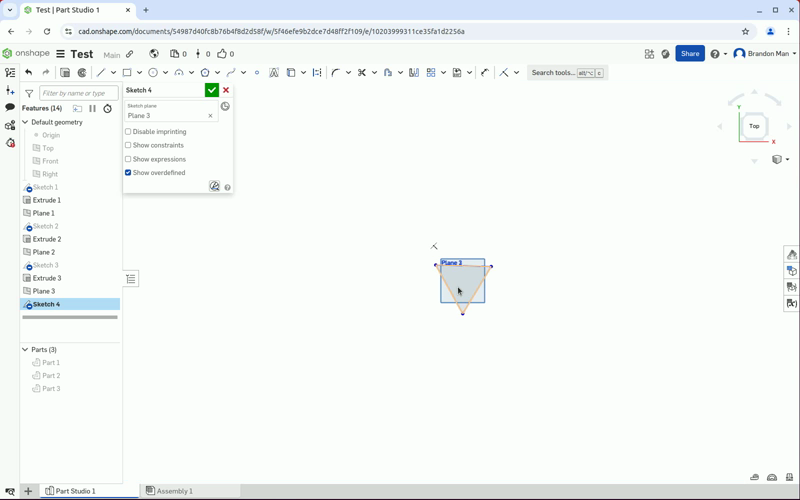
scroll(6)
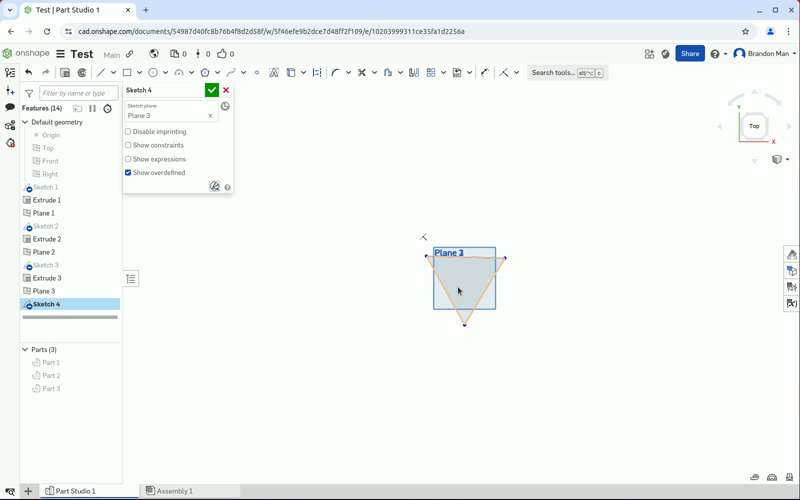
scroll(6)
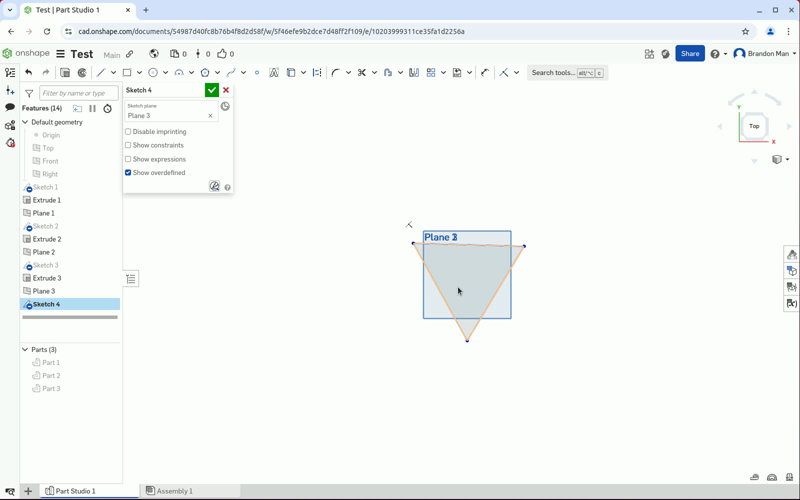
scroll(6)
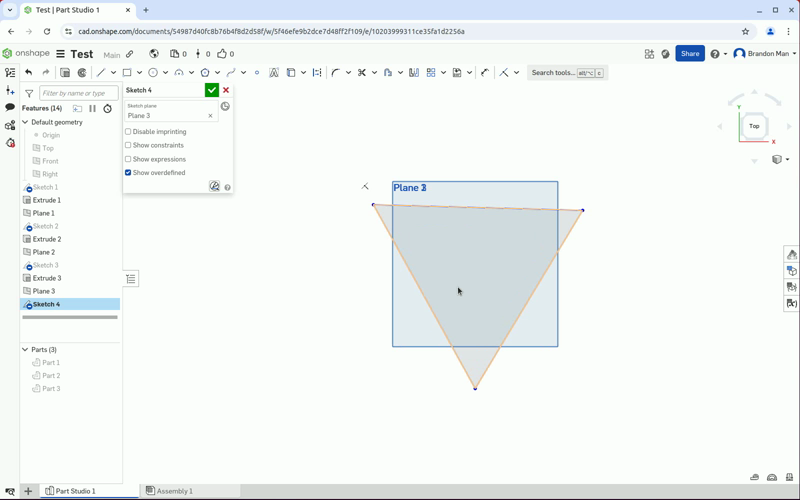
scroll(6)
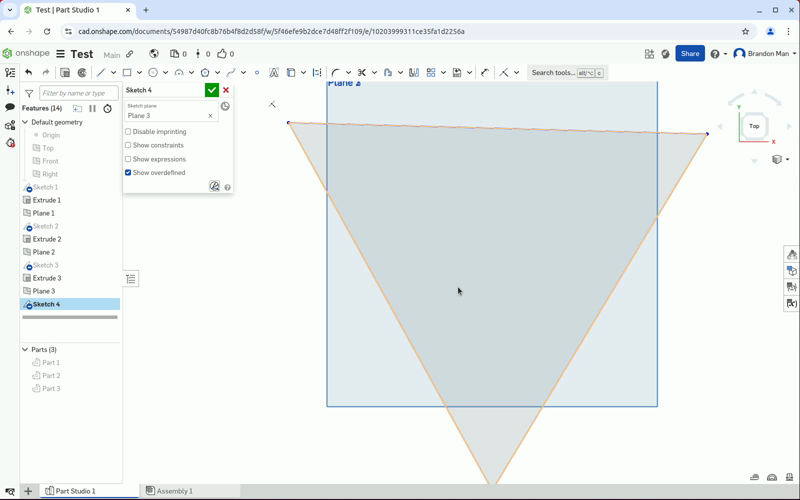
click(458, 286)
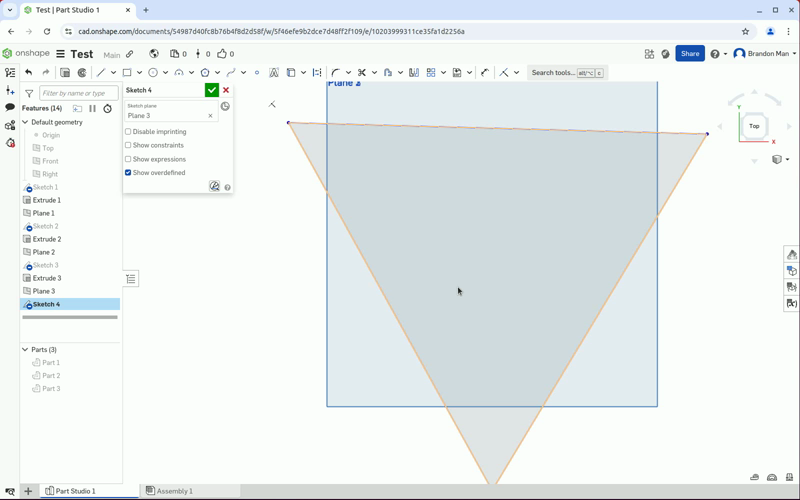
scroll(-6)
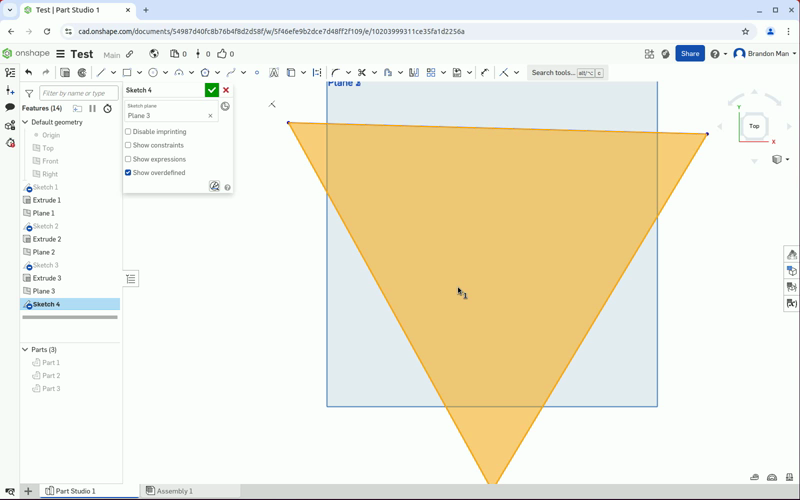
scroll(-6)
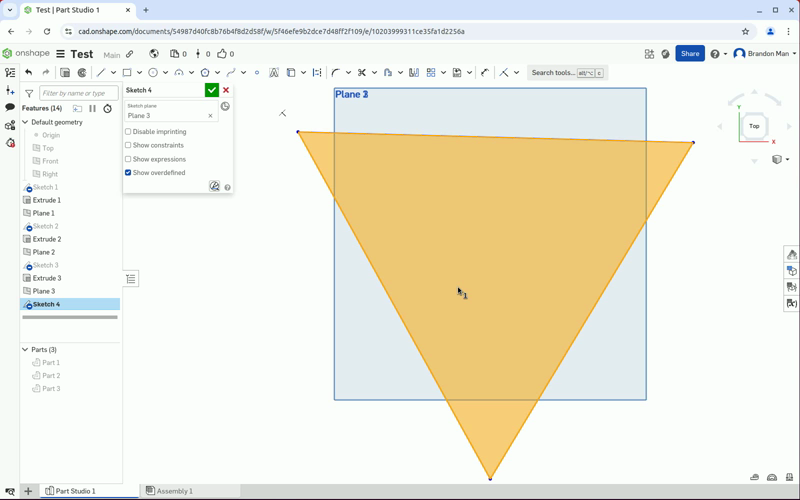
scroll(-6)
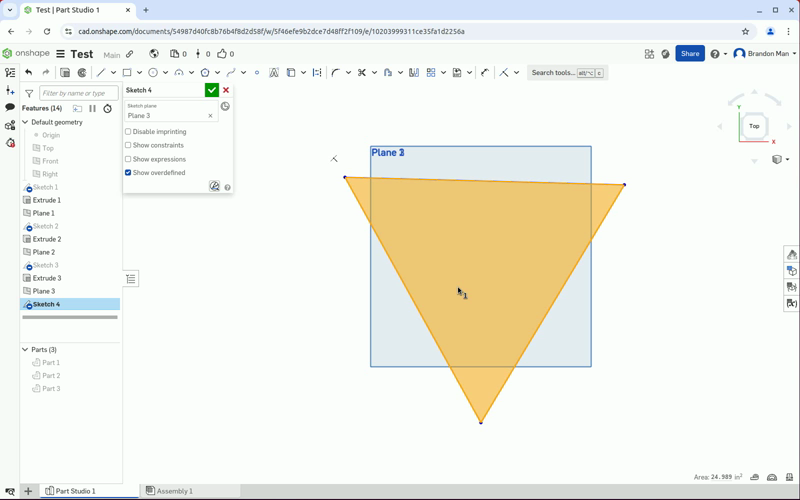
scroll(-6)
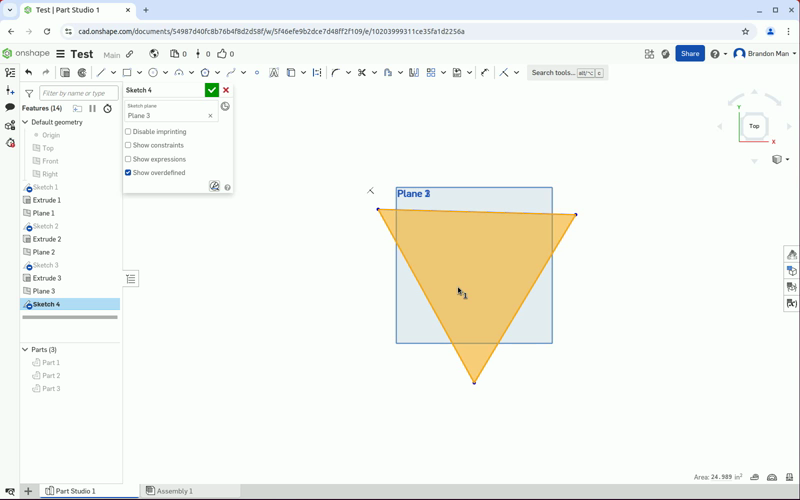
scroll(-6)
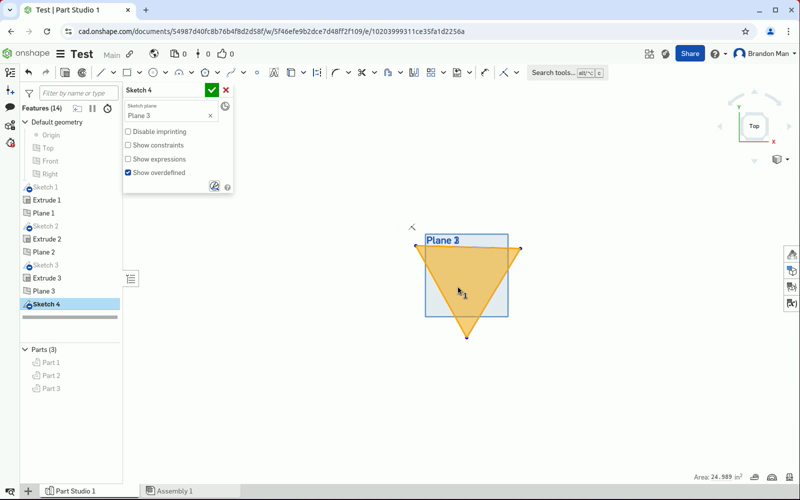
scroll(-6)
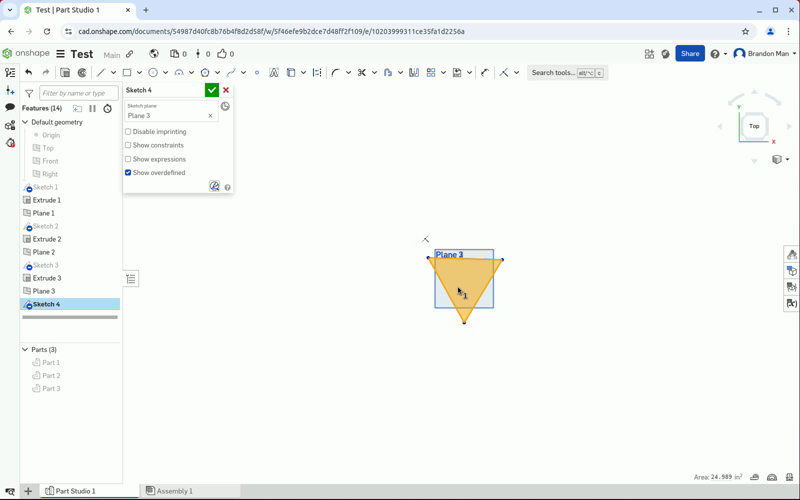
scroll(-6)
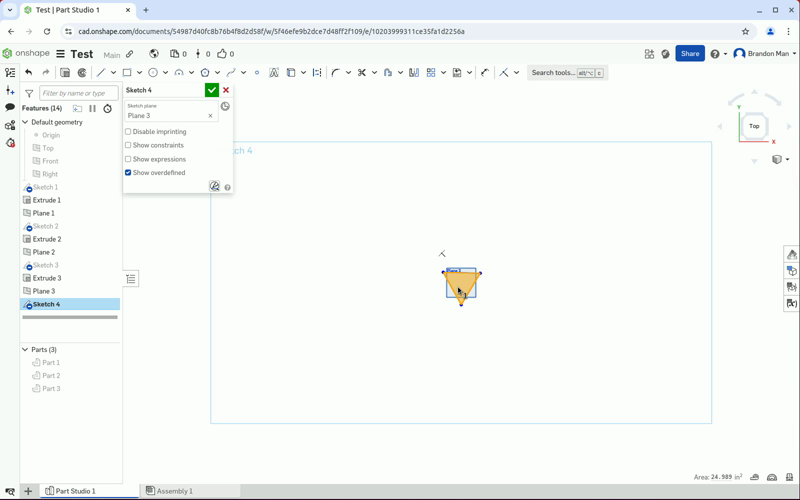
mouse_move(73, 352)
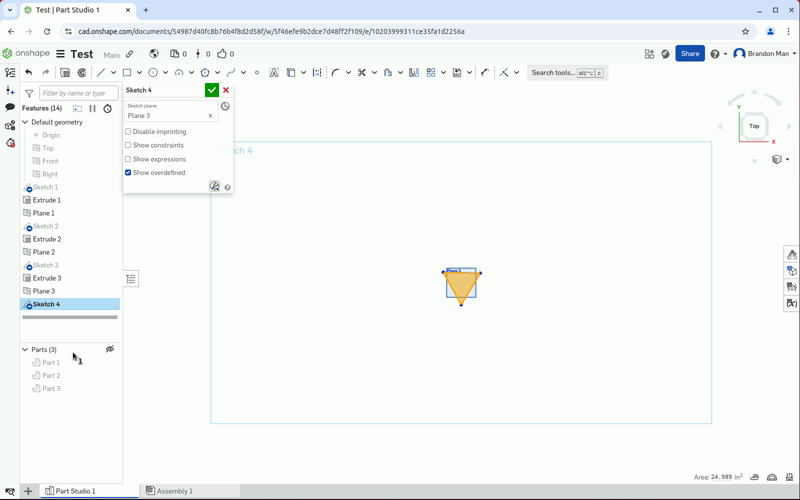
key(shift+y)
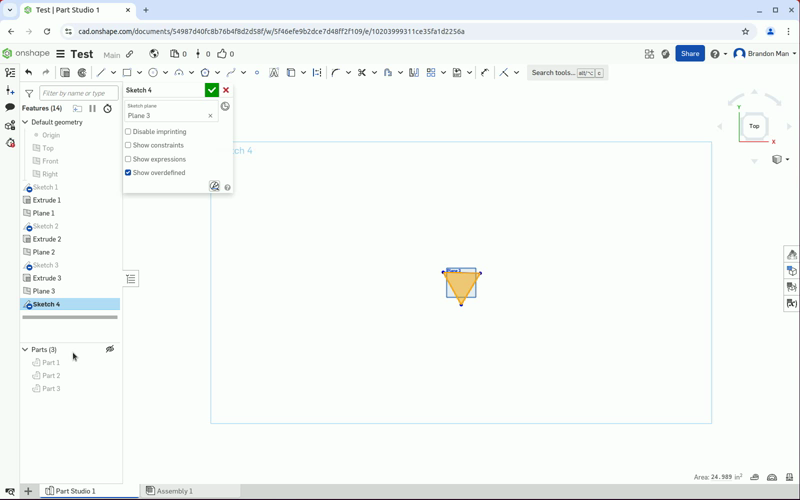
key(shift+e)
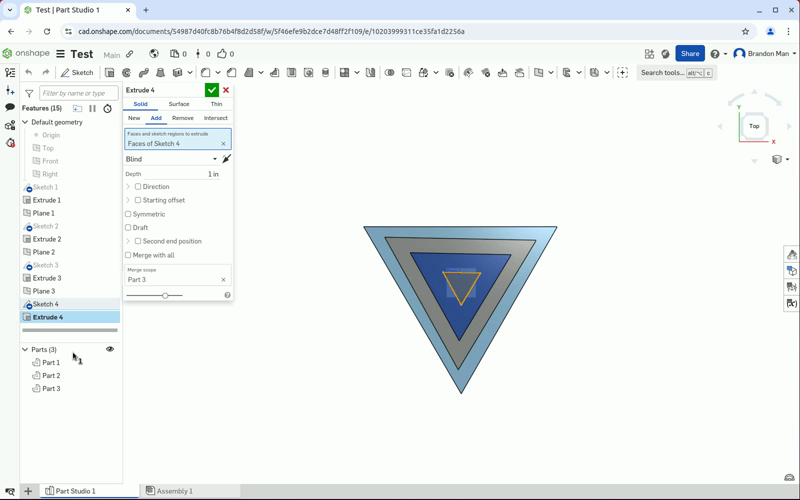
mouse_move(143, 106)
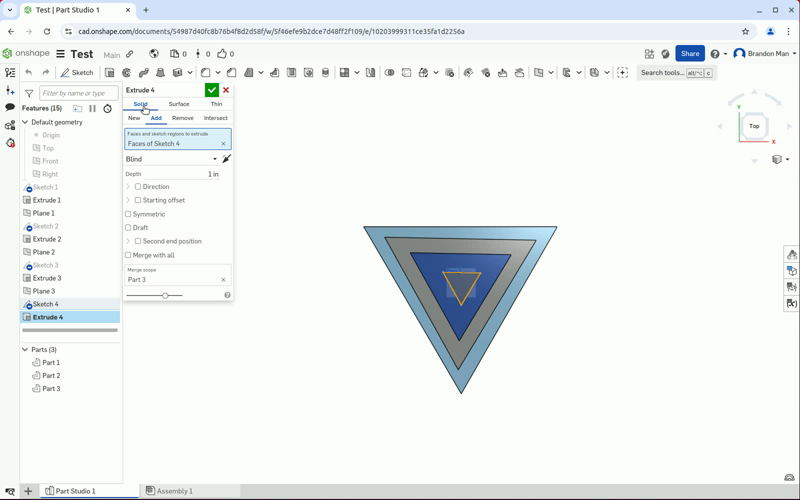
click(143, 106)
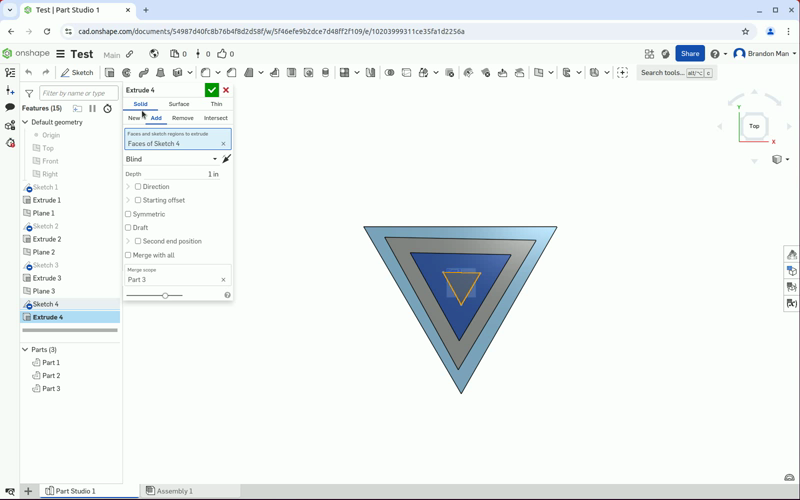
mouse_move(137, 120)
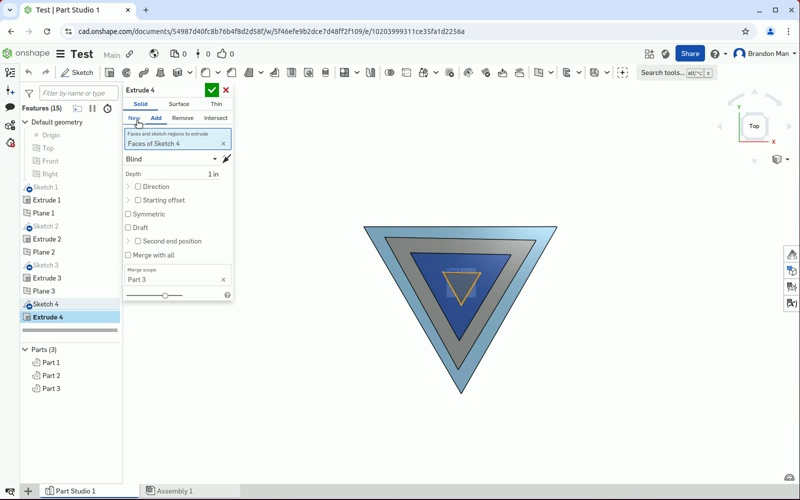
click(137, 120)
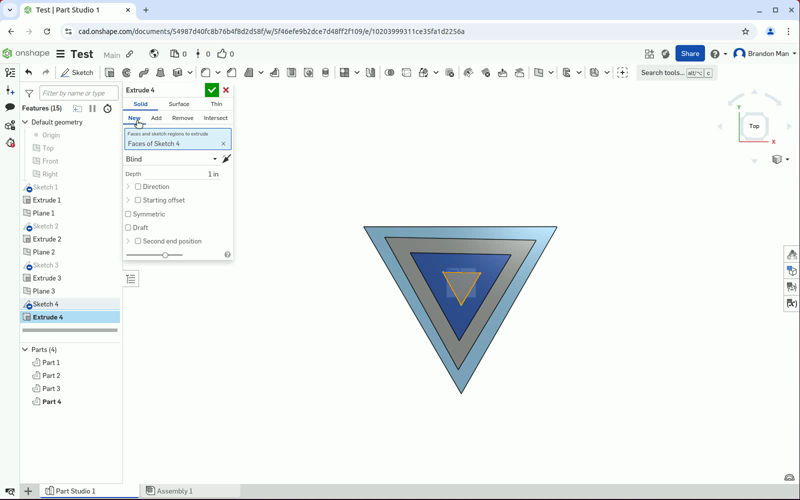
key(tab, 4)
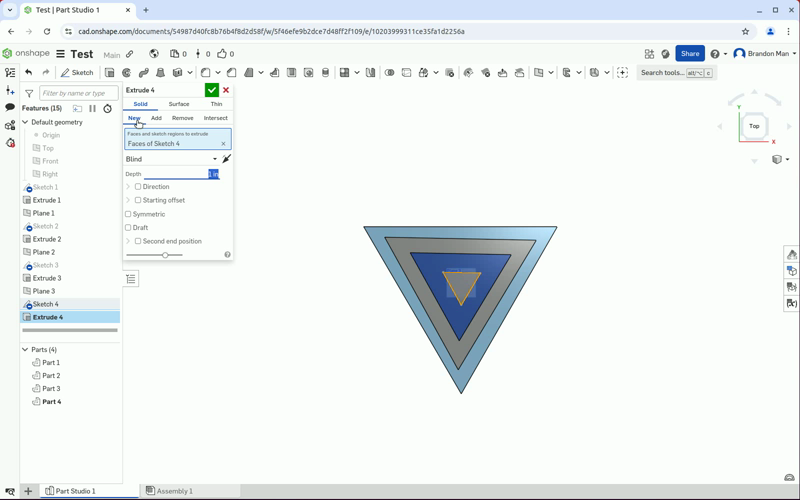
text(3.851)
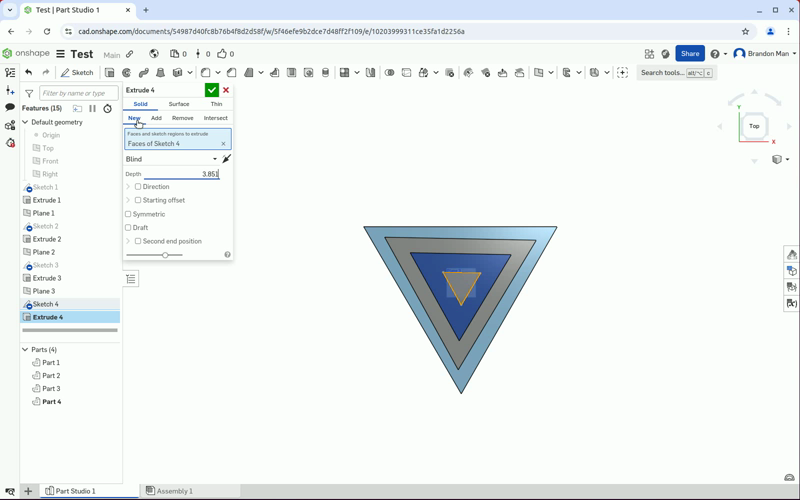
key(enter)
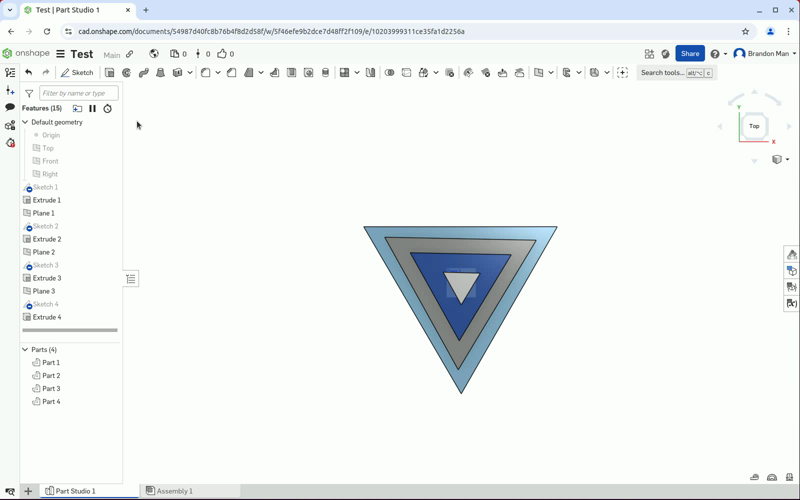
key(shift+h)
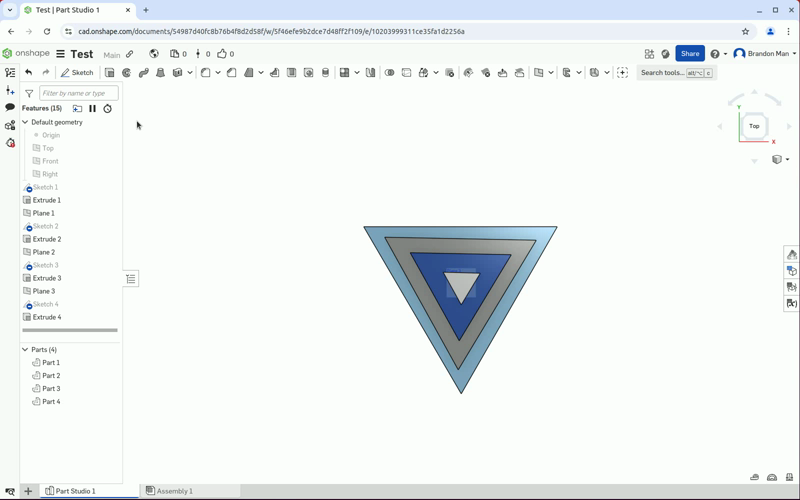
key(shift+h)
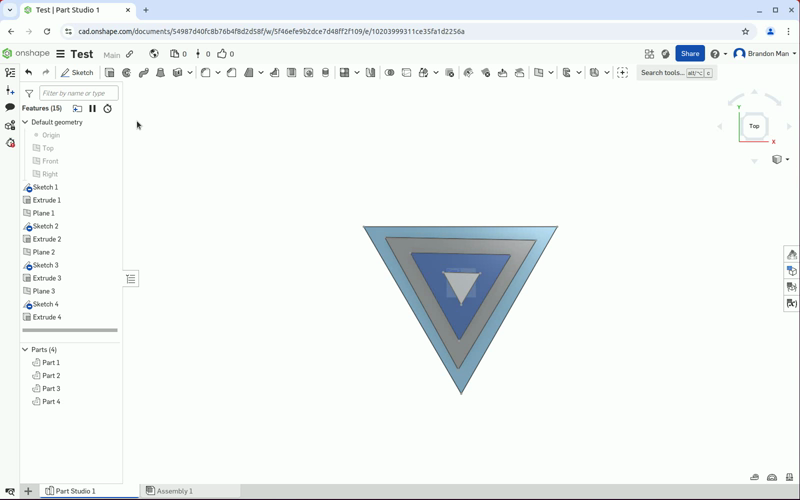
key(shift+7)
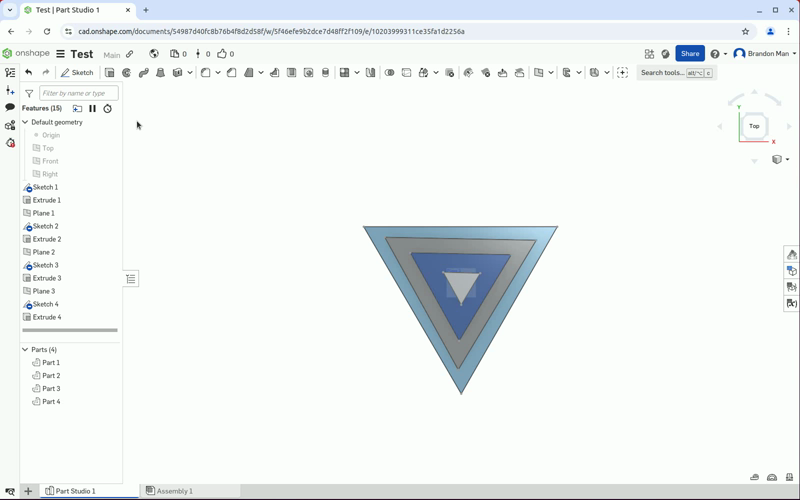
key(up, 3)
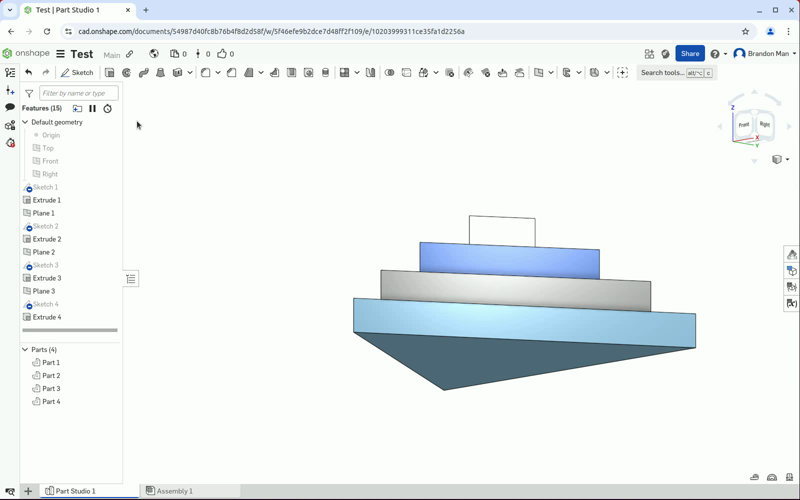
key(left, 3)
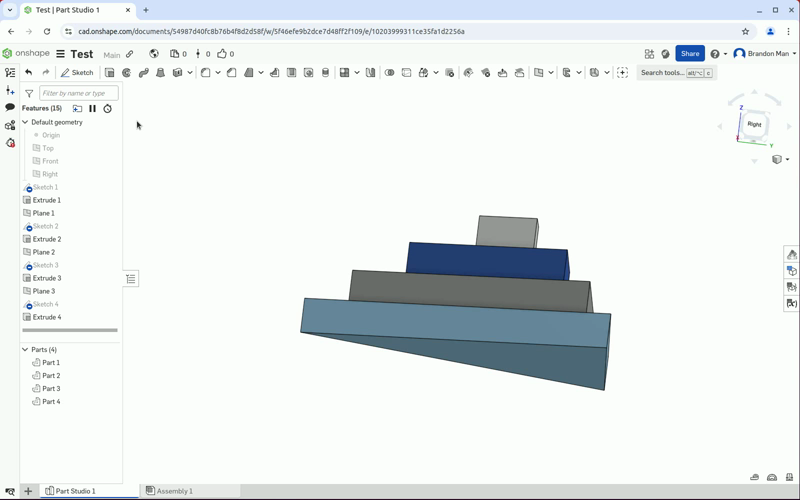
key(right, 3)
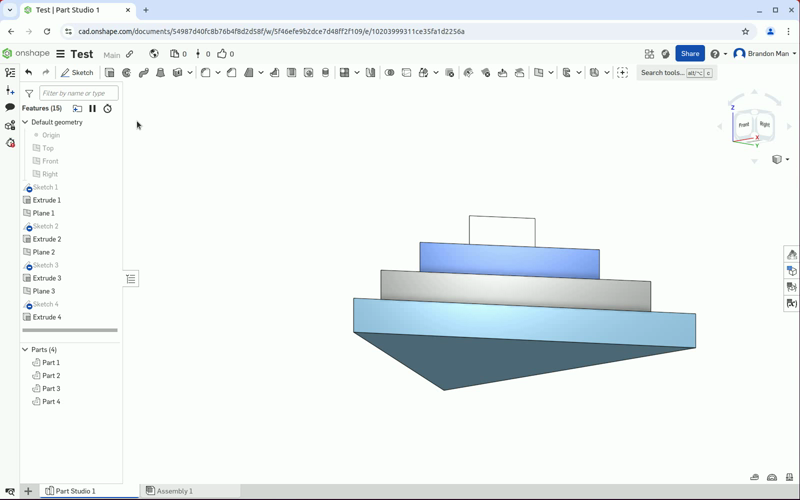
key(down, 3)
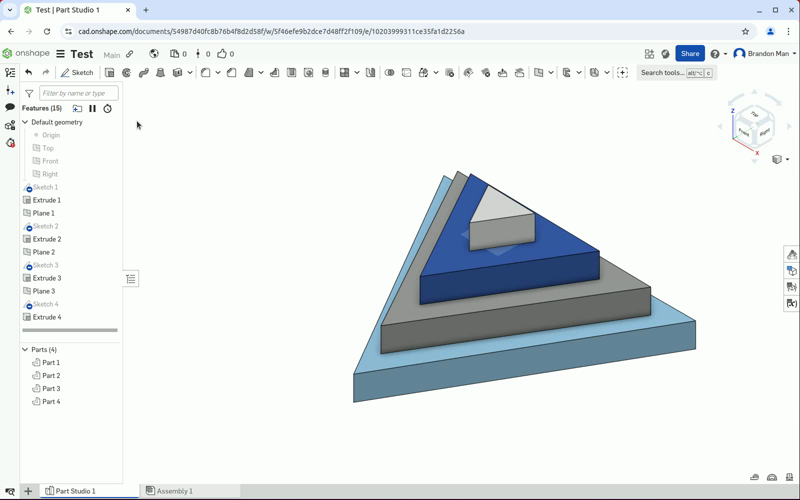
mouse_move(73, 189)
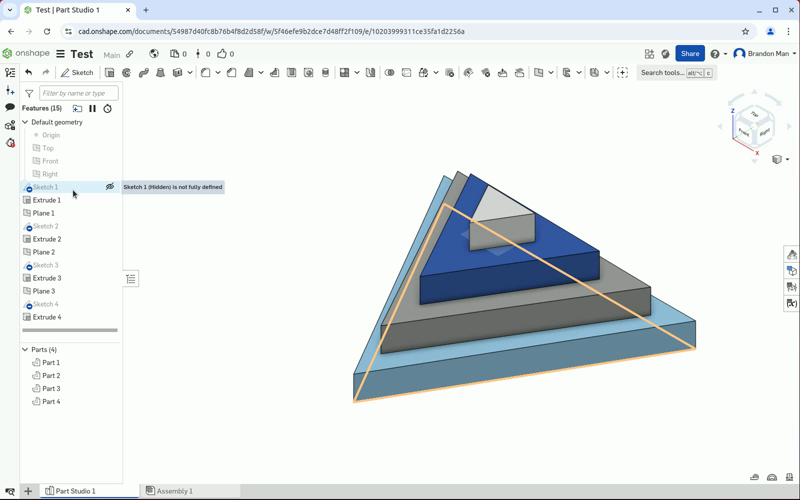
click(73, 189)